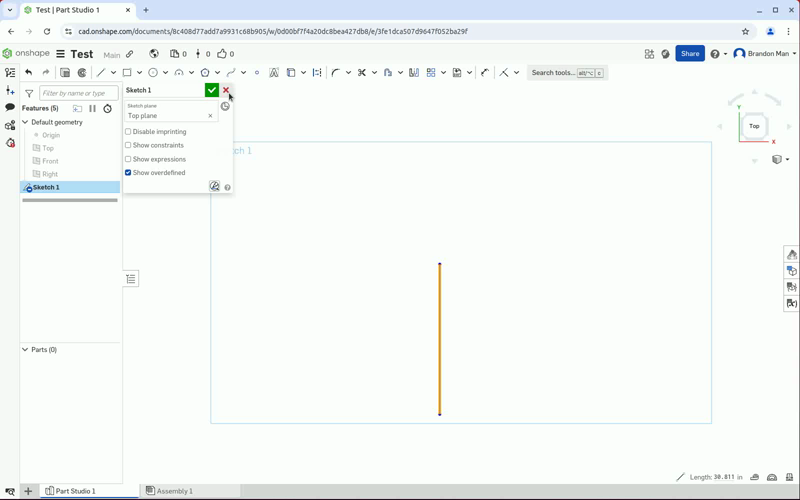
key(shift+h)
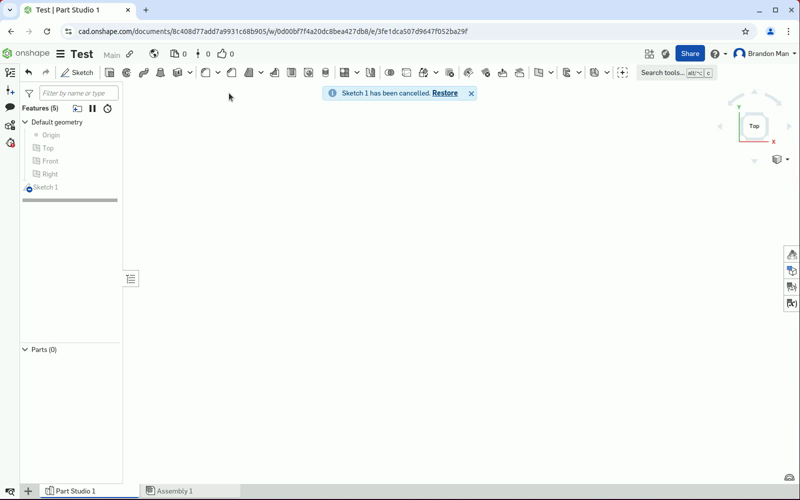
mouse_move(73, 352)
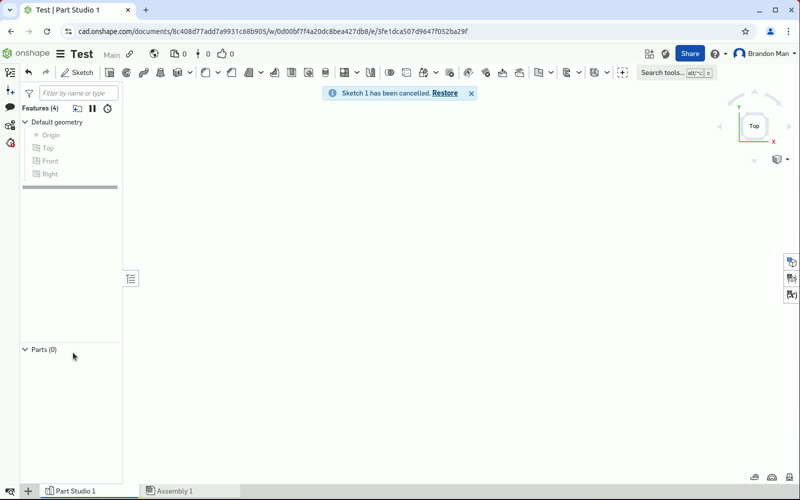
key(y)
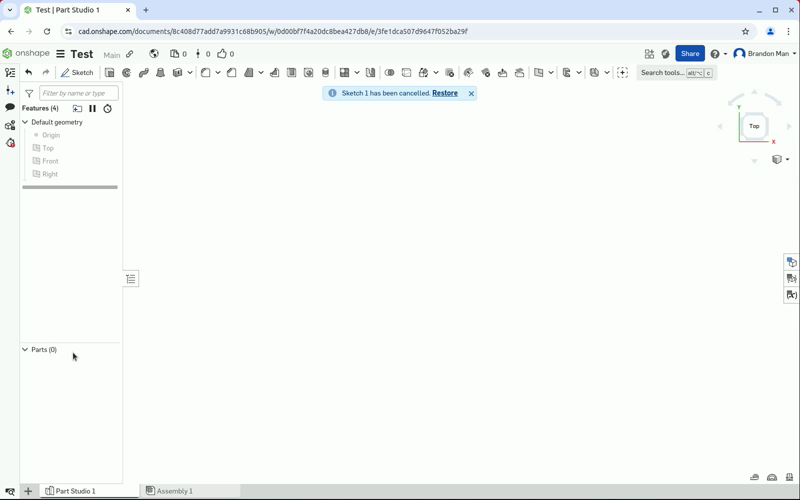
key(shift+p)
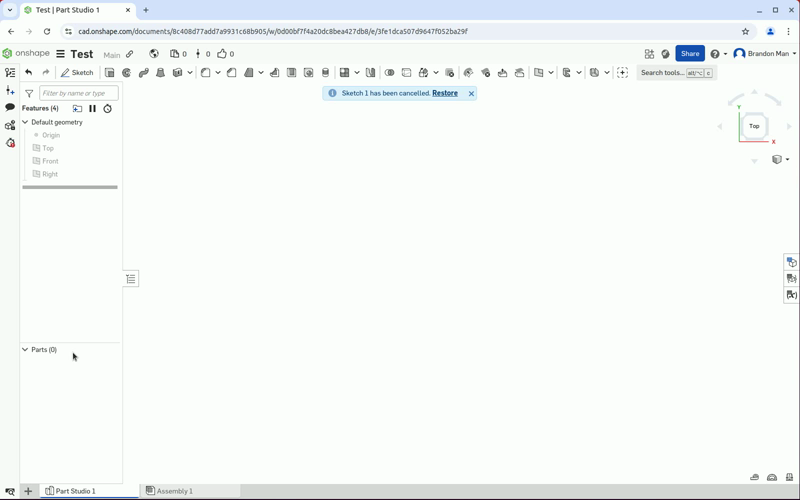
key(space)
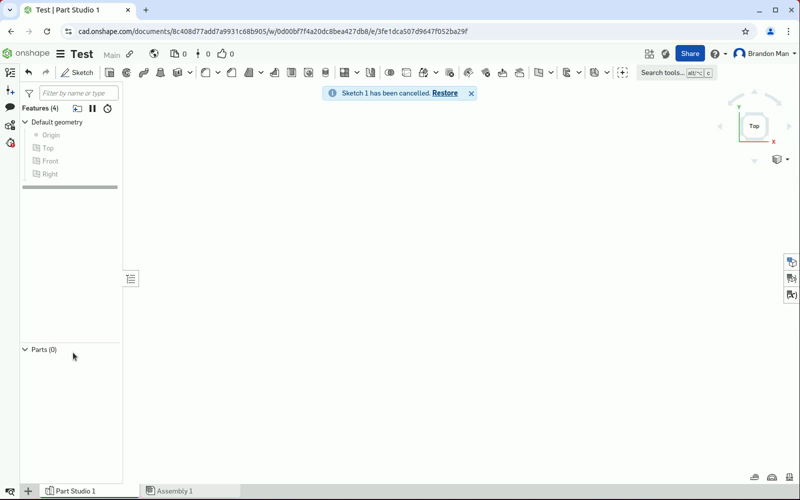
key_down(shift)
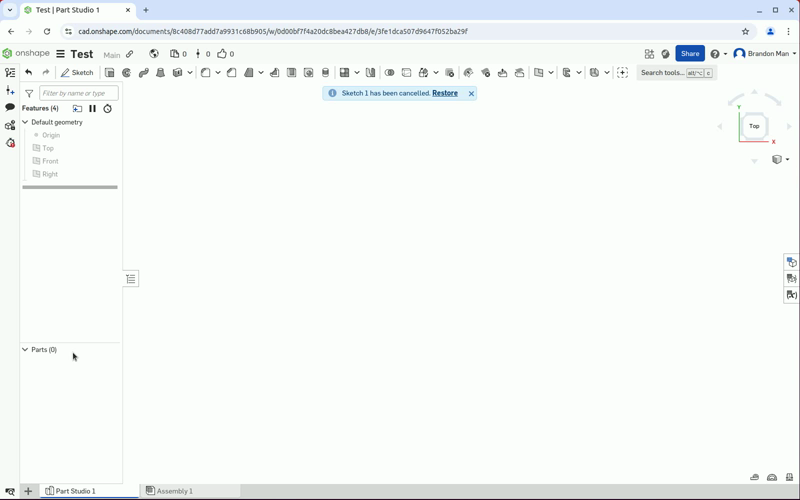
key(up)
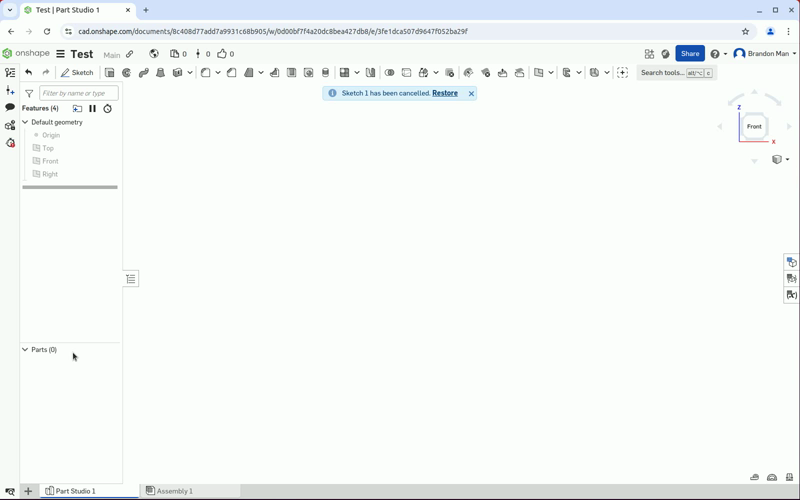
key_up(shift)
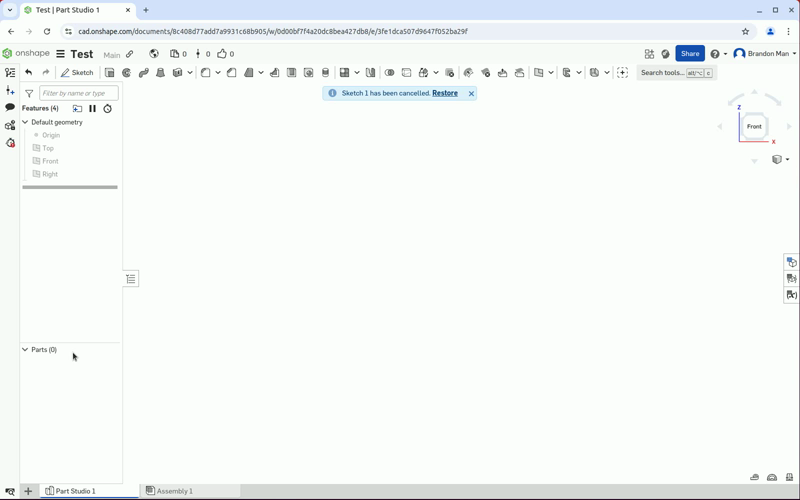
key(space)
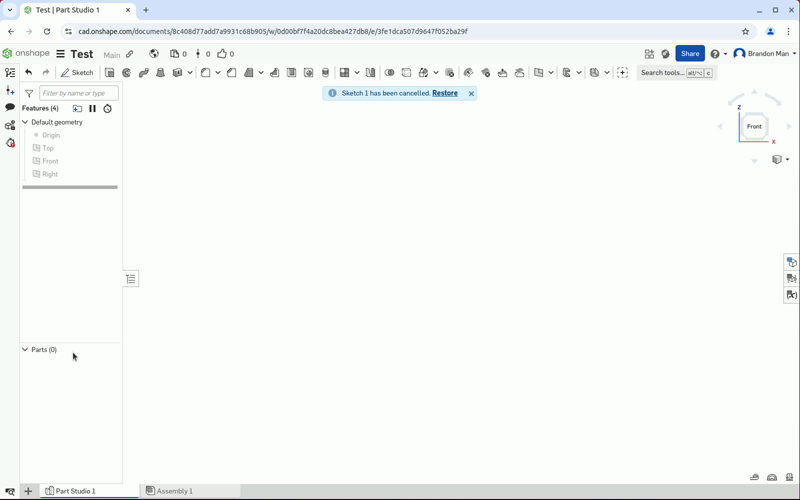
key_down(shift)
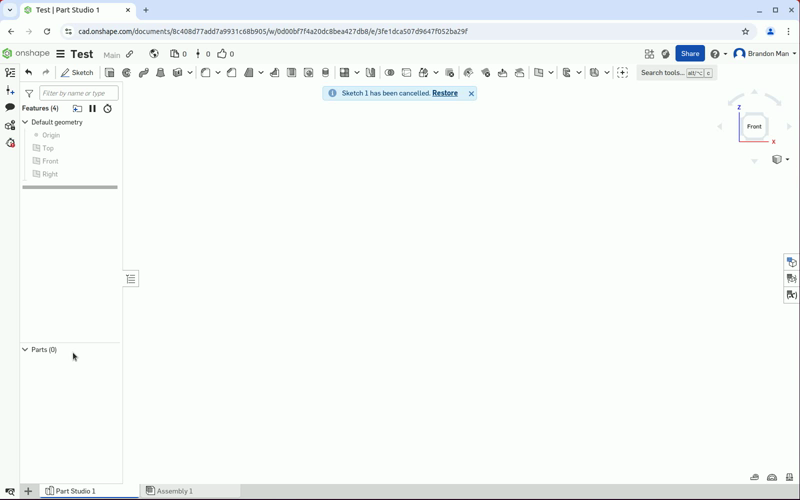
key(left)
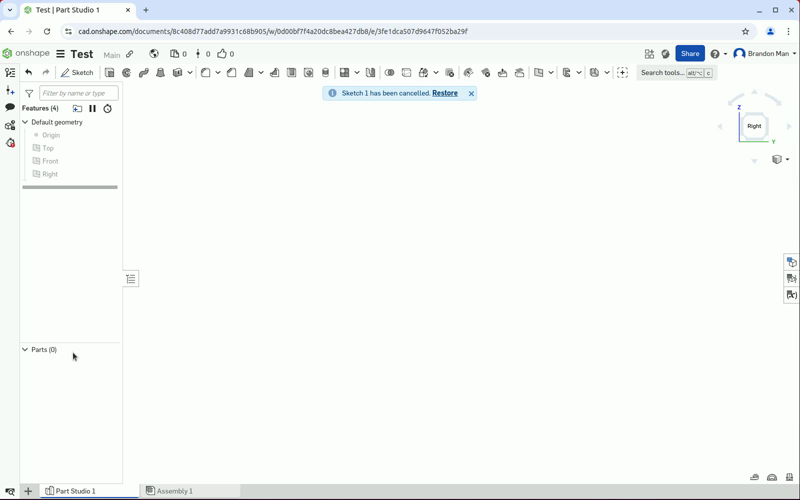
key_up(shift)
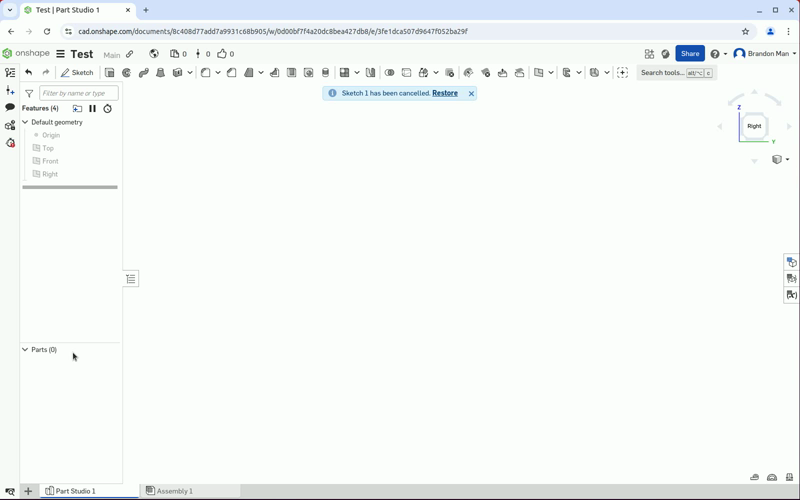
mouse_move(73, 352)
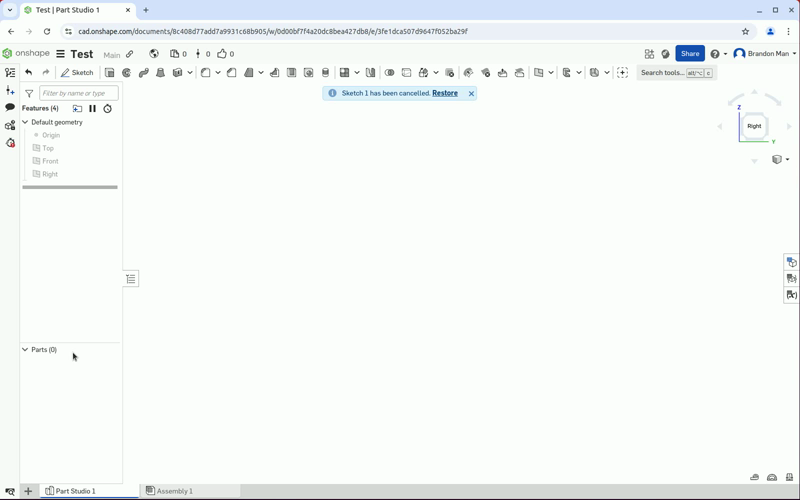
key(shift+y)
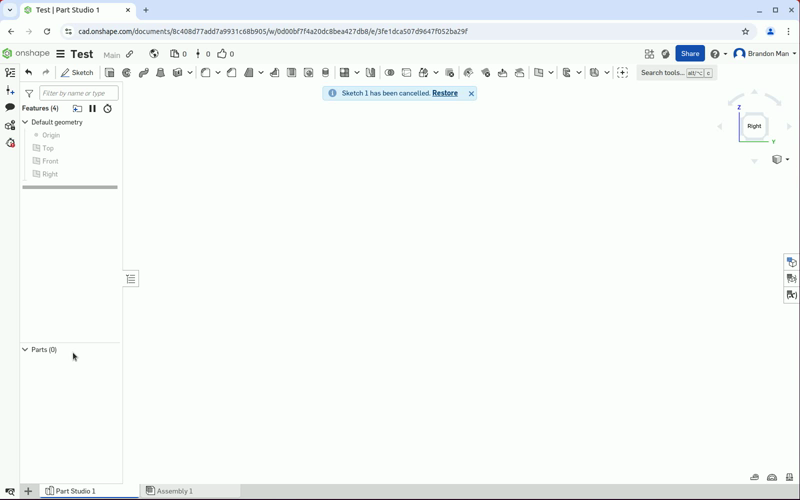
key(shift+s)
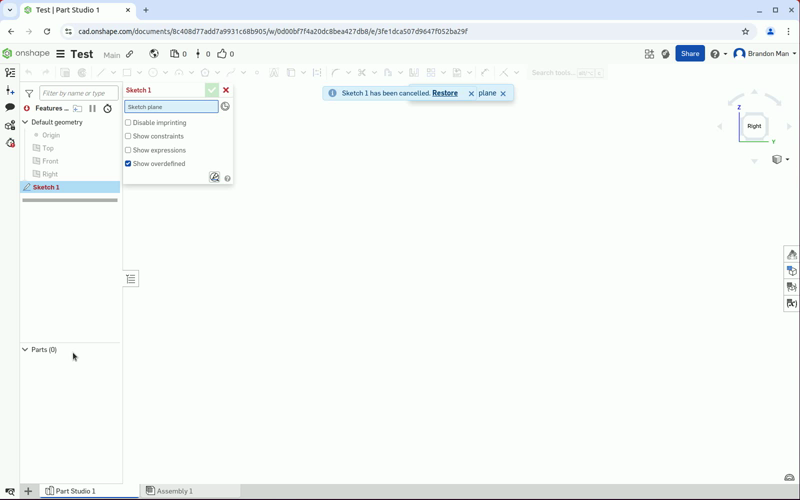
mouse_move(73, 176)
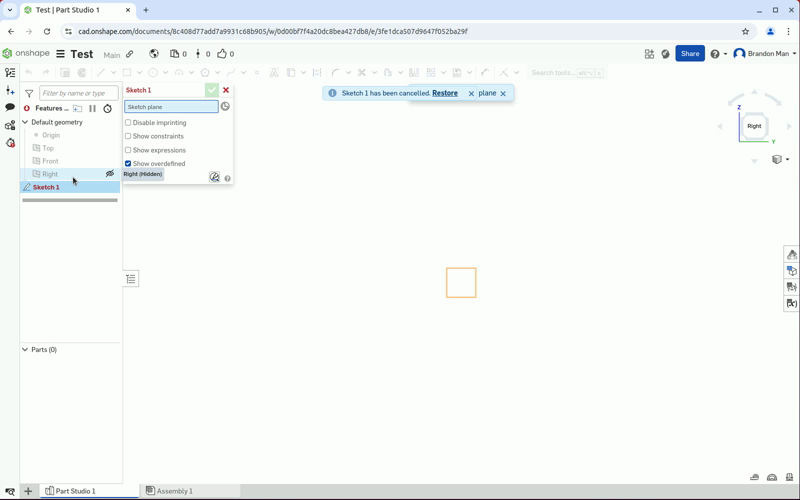
click(73, 176)
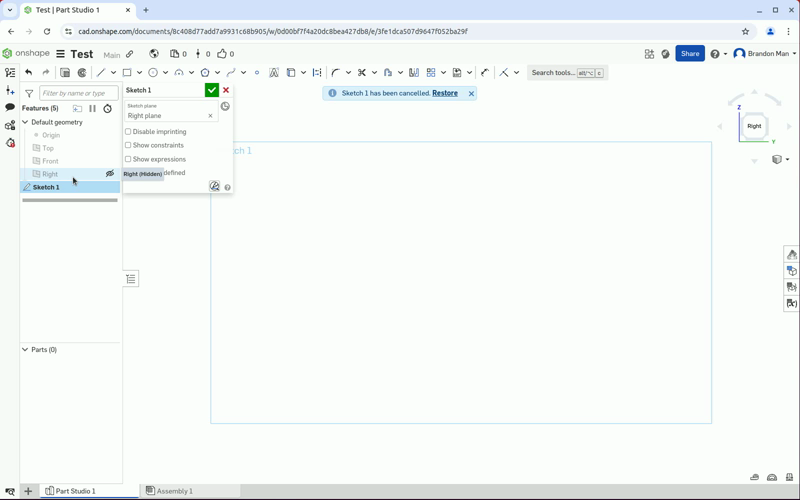
mouse_move(73, 352)
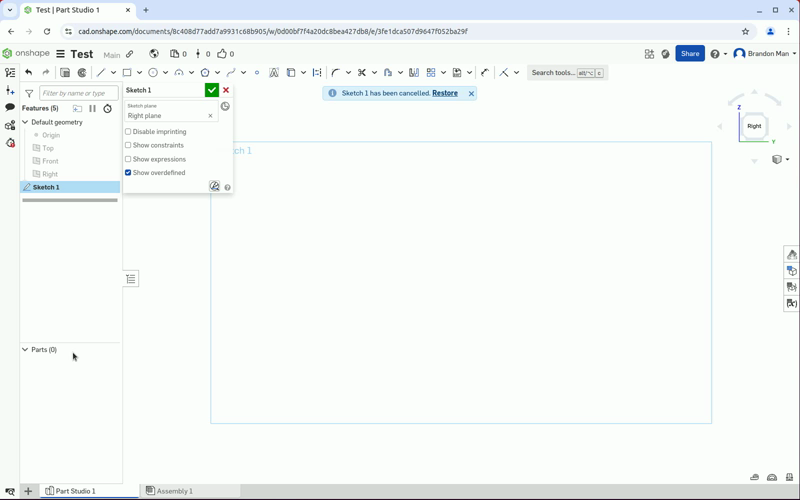
key(y)
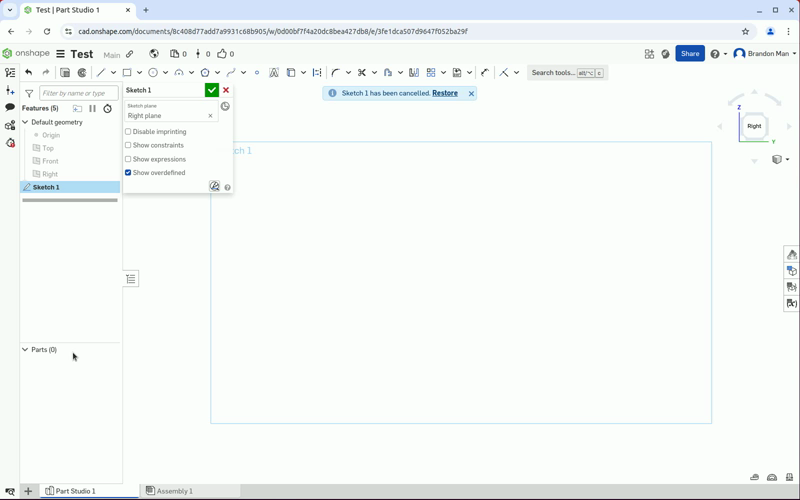
key(l)
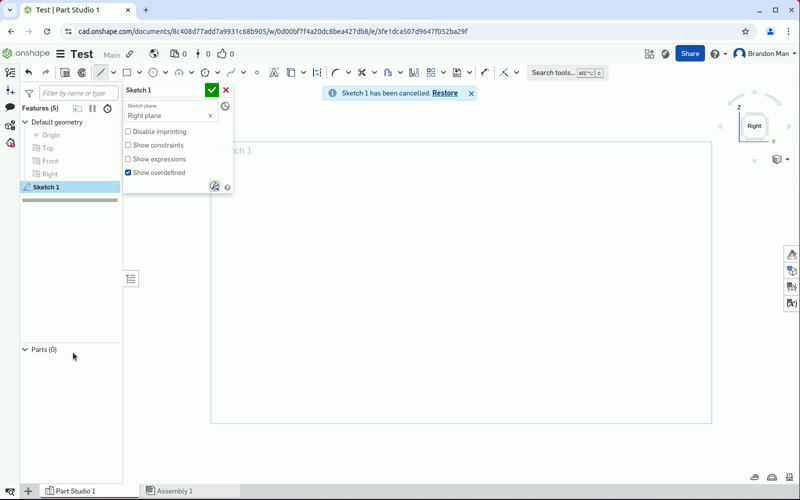
key_down(shift)
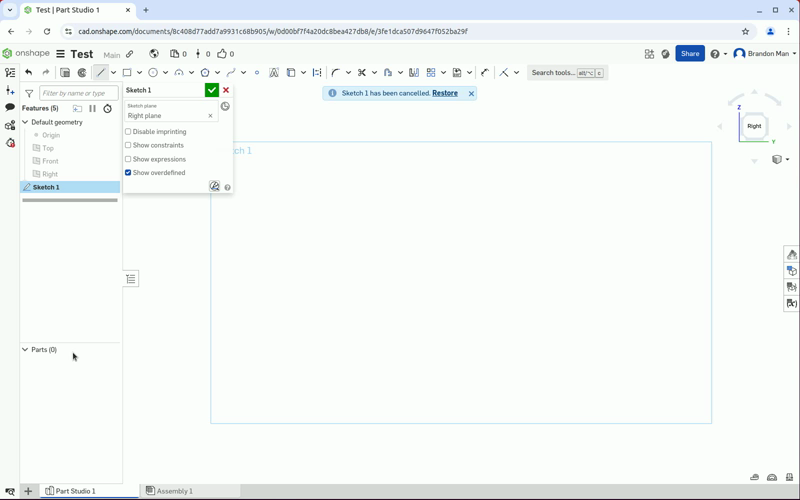
mouse_move(495, 300)
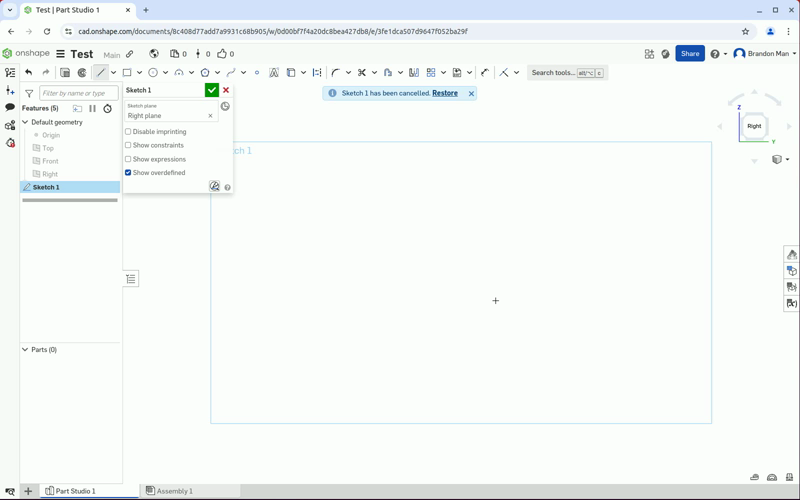
click(495, 300)
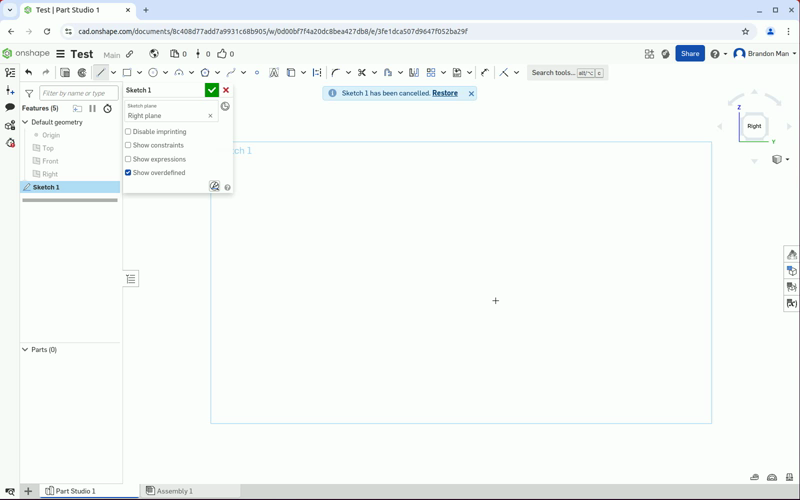
key_up(shift)
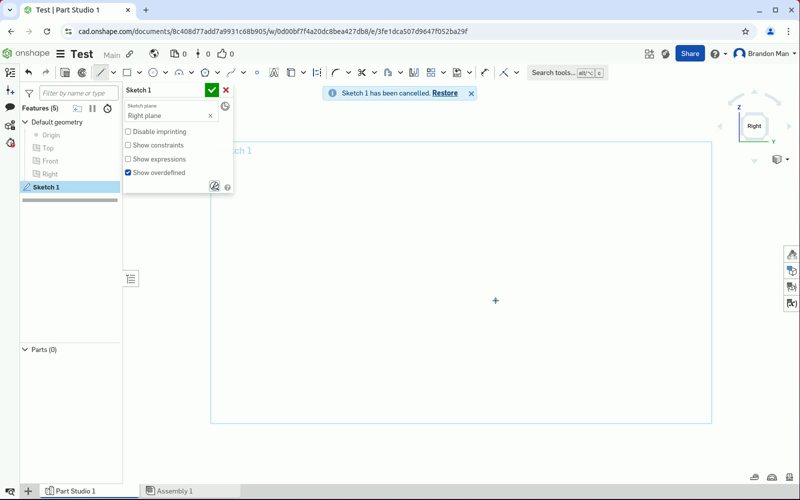
key_down(shift)
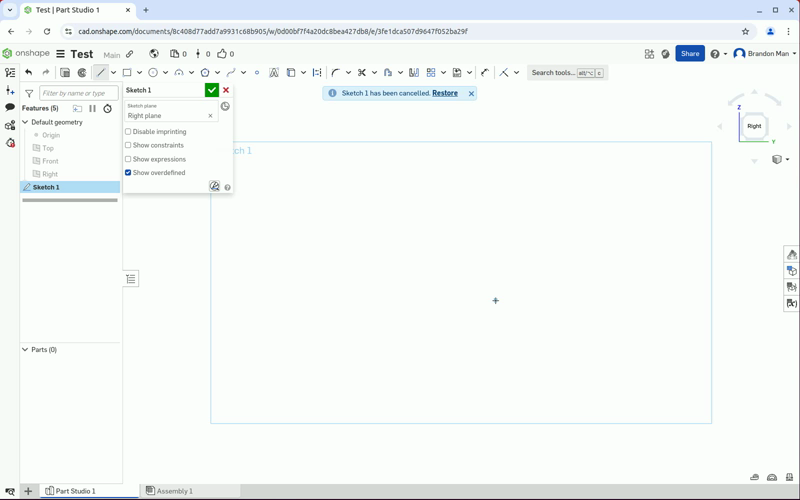
mouse_move(573, 300)
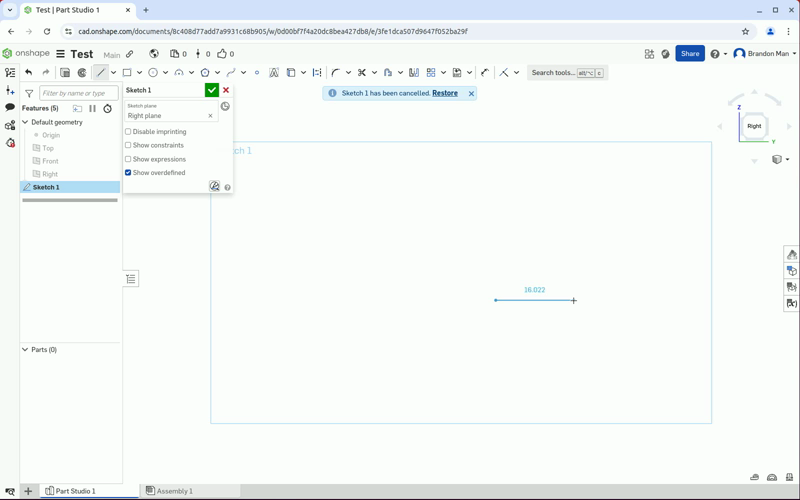
click(573, 300)
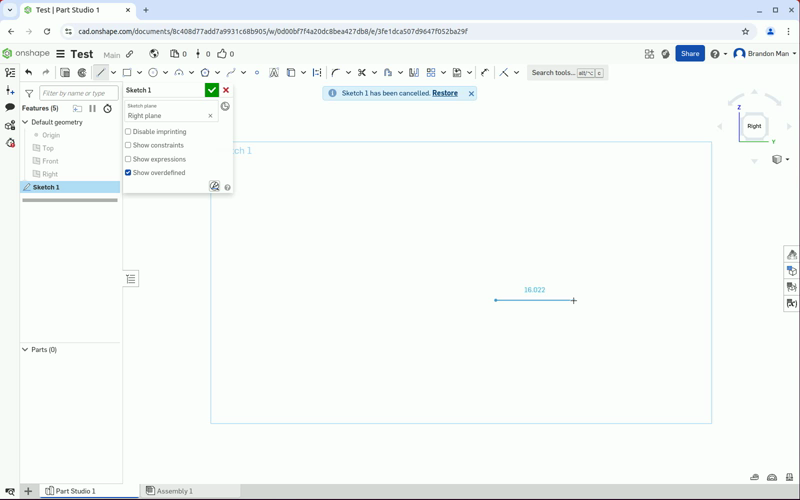
key_up(shift)
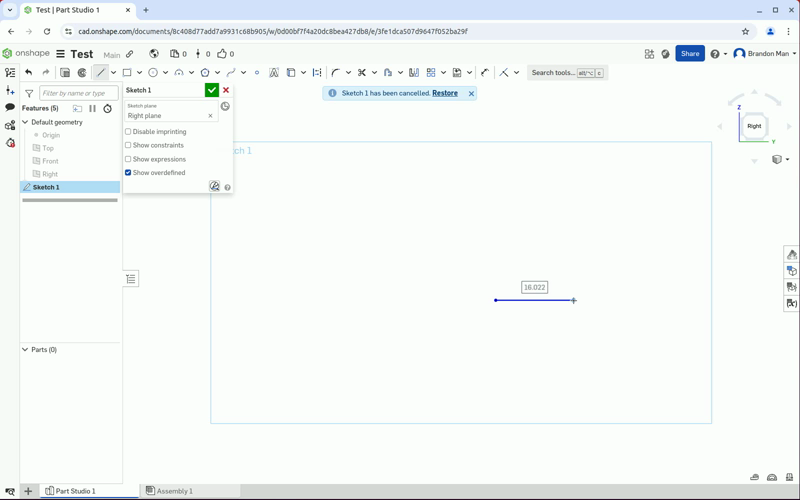
key_down(shift)
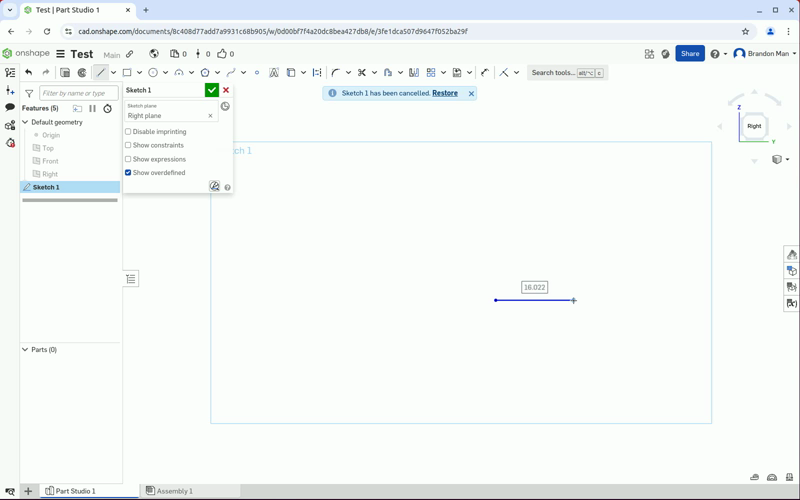
mouse_move(589, 300)
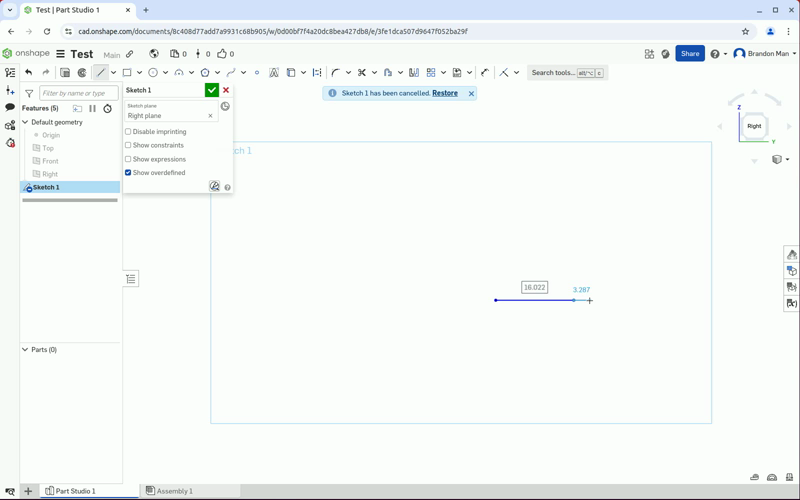
mouse_move(573, 249)
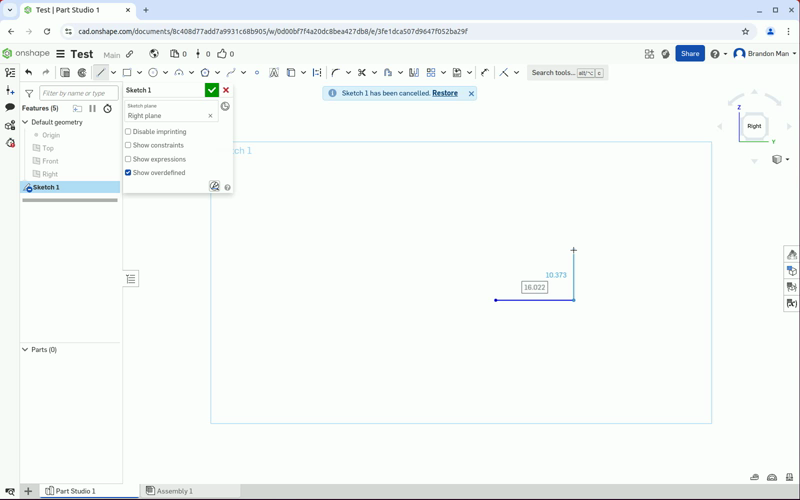
click(573, 249)
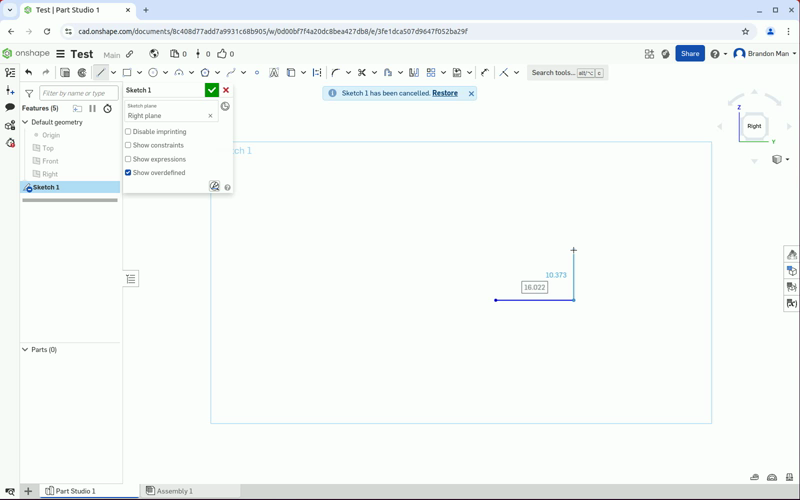
key_up(shift)
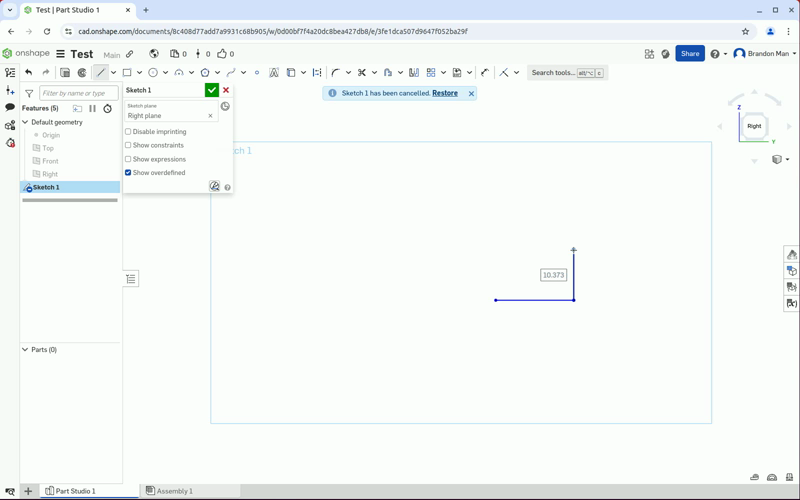
key_down(shift)
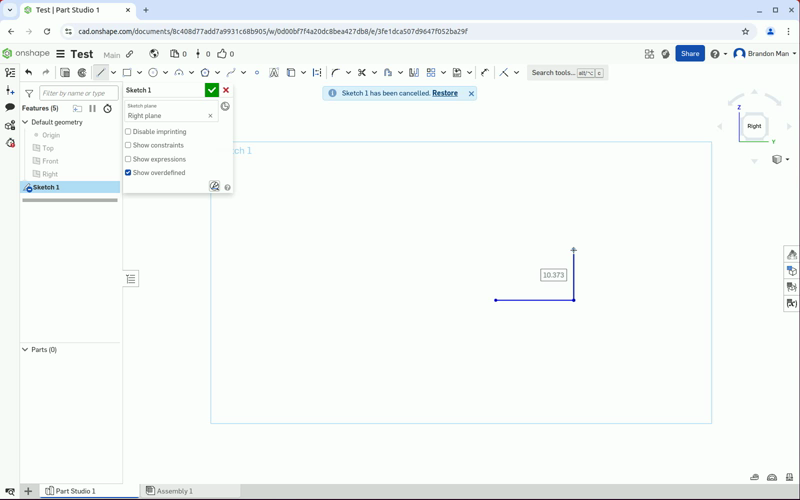
mouse_move(495, 249)
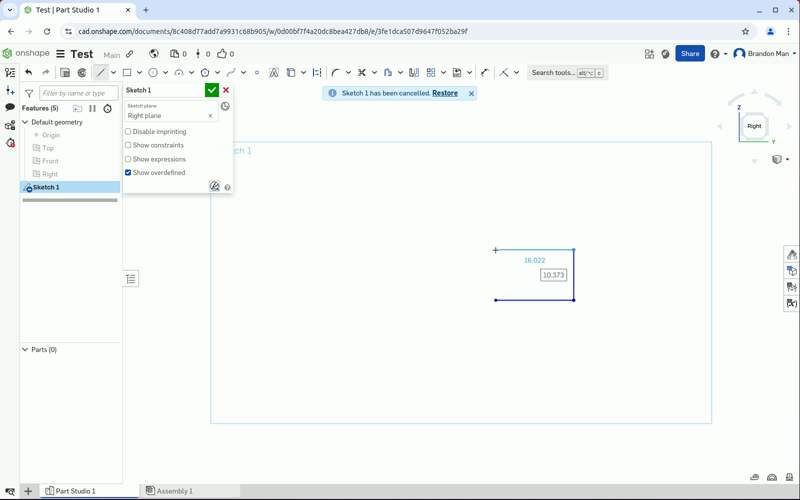
click(495, 249)
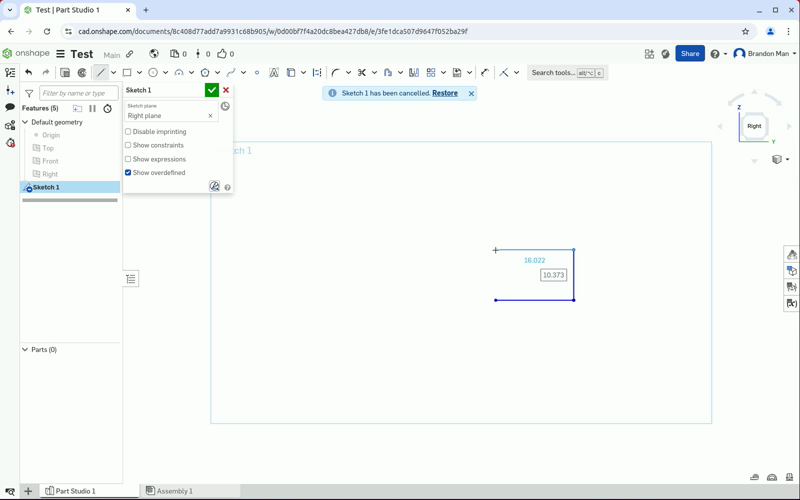
key_up(shift)
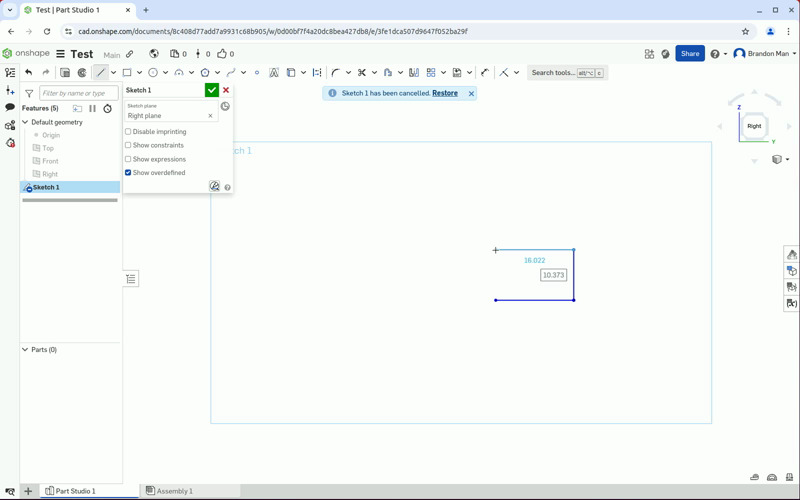
mouse_move(525, 249)
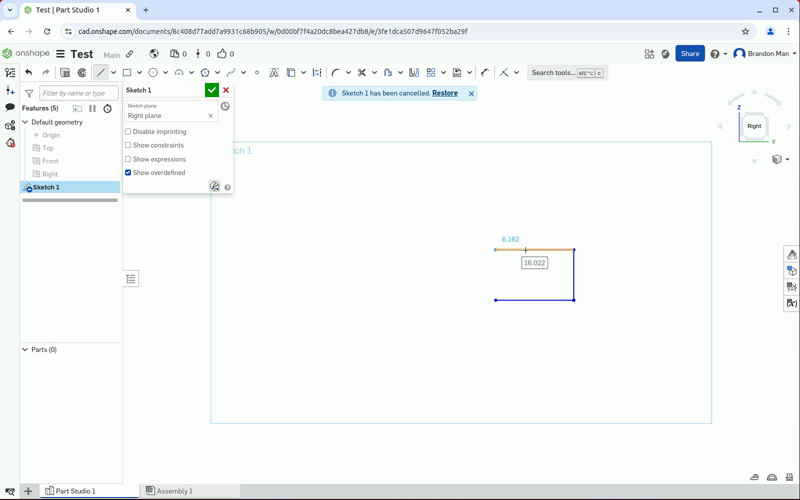
key_down(shift)
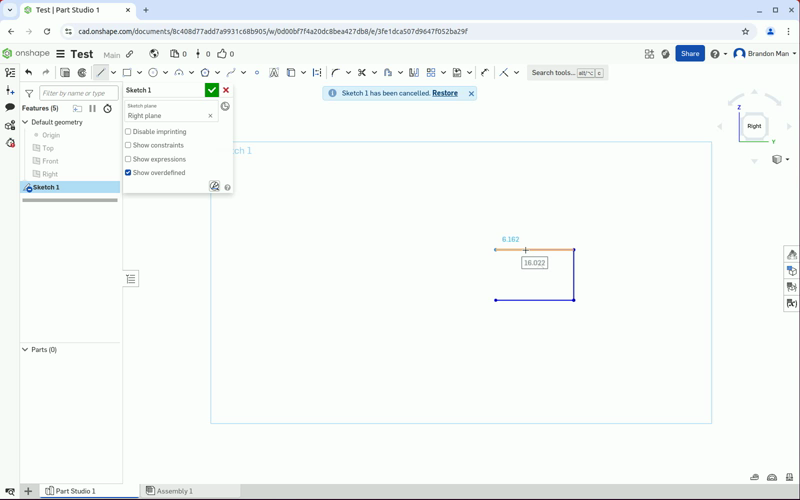
mouse_move(495, 300)
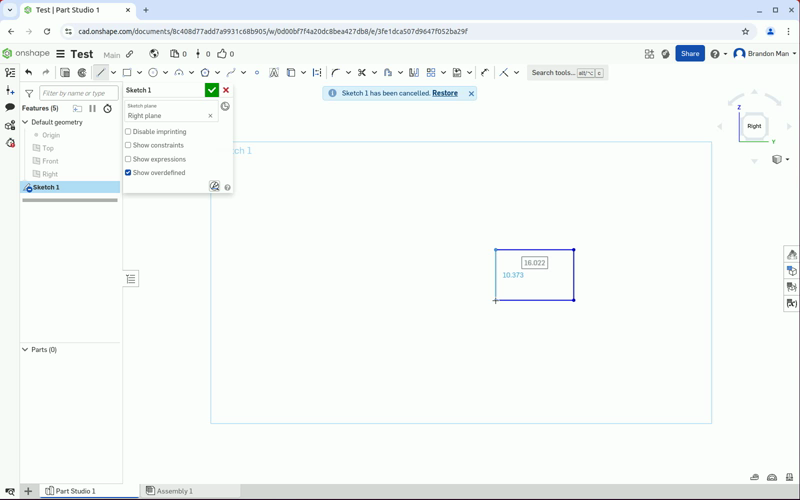
key_up(shift)
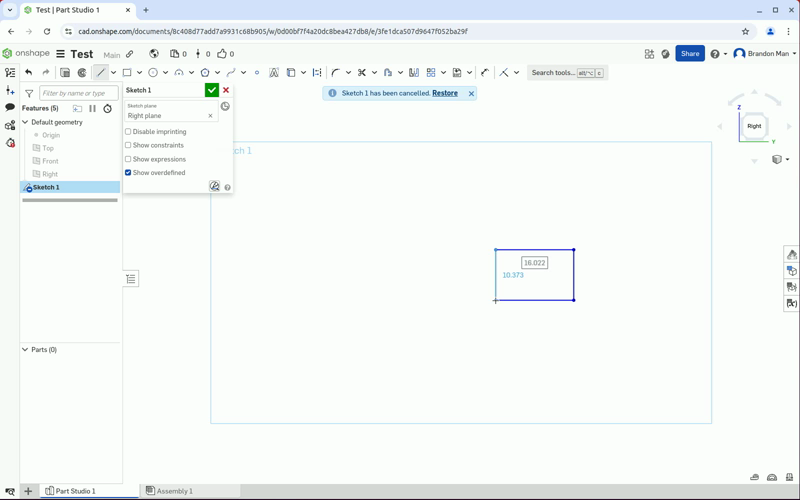
click(495, 300)
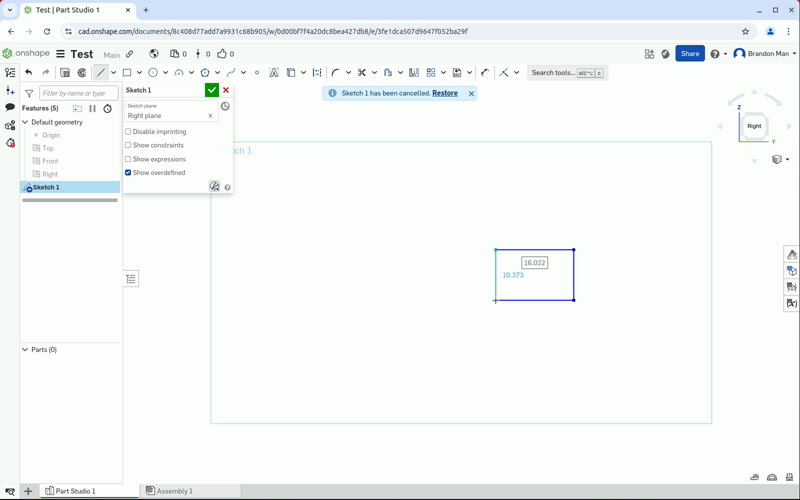
key(esc)
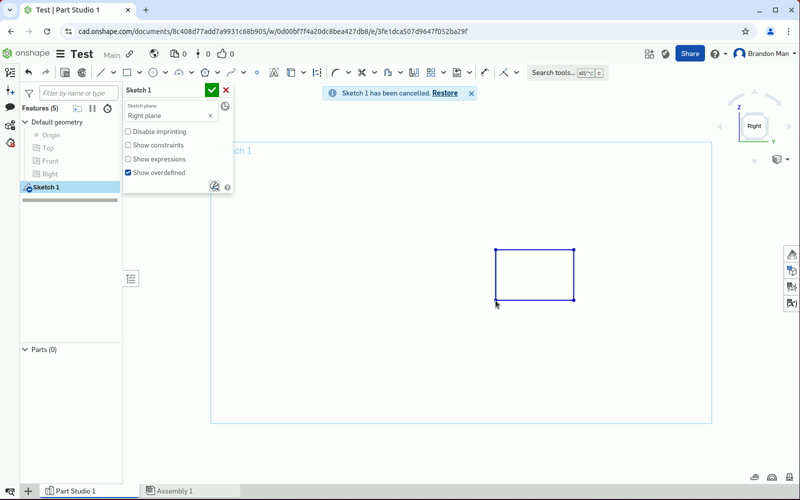
mouse_move(530, 255)
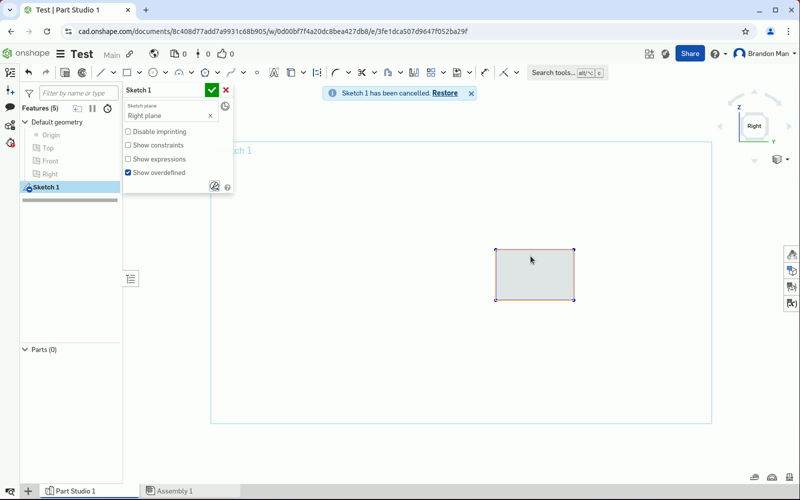
click(530, 255)
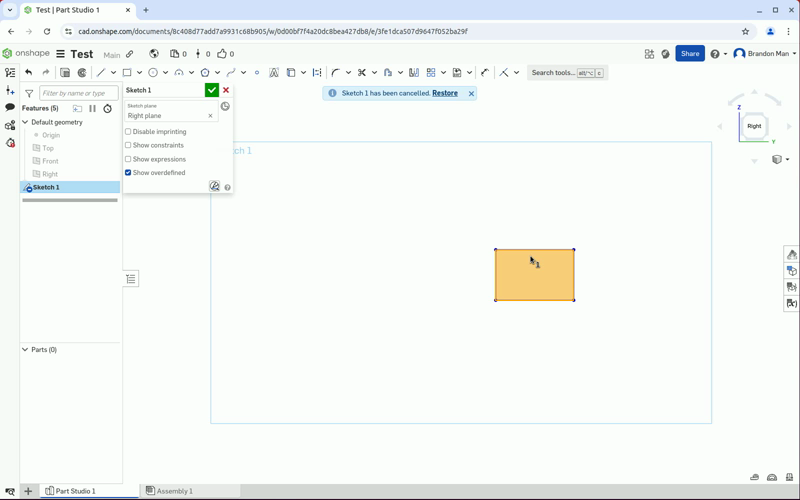
mouse_move(73, 352)
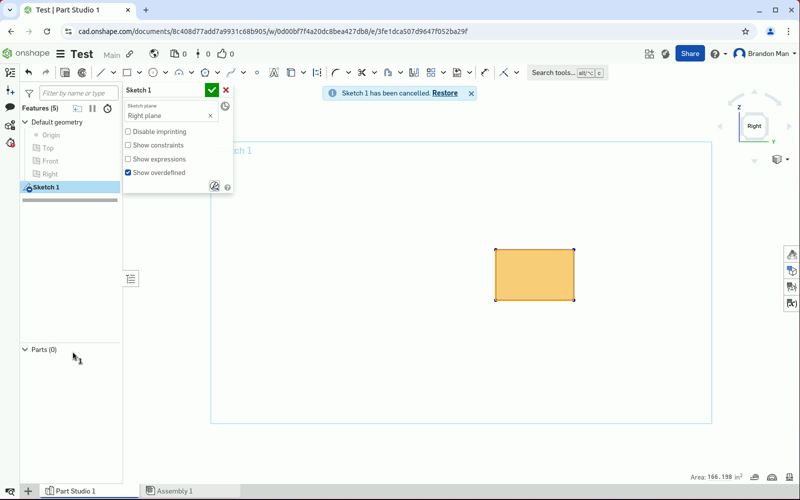
key(shift+y)
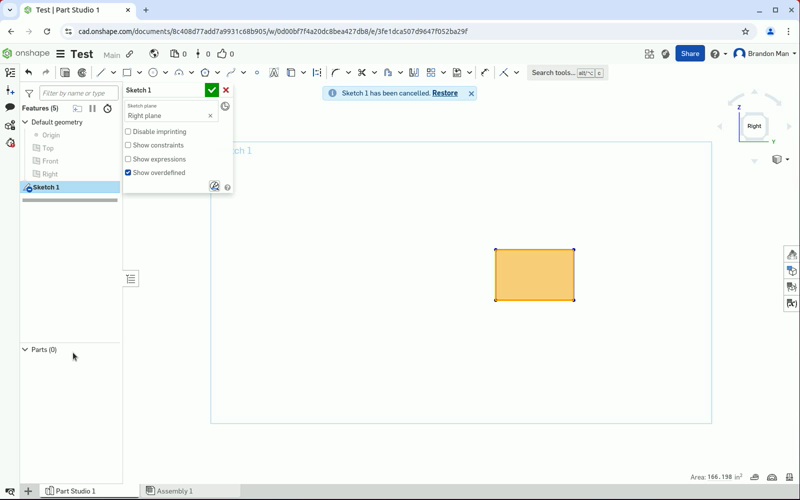
key(shift+e)
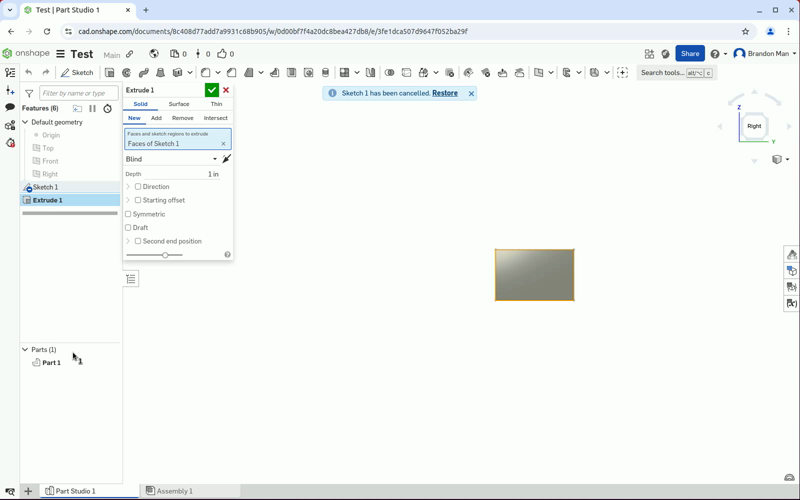
mouse_move(143, 106)
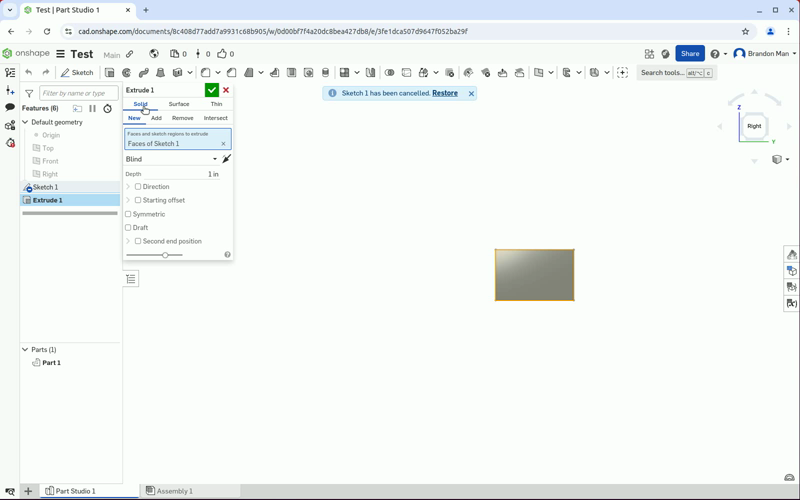
click(143, 106)
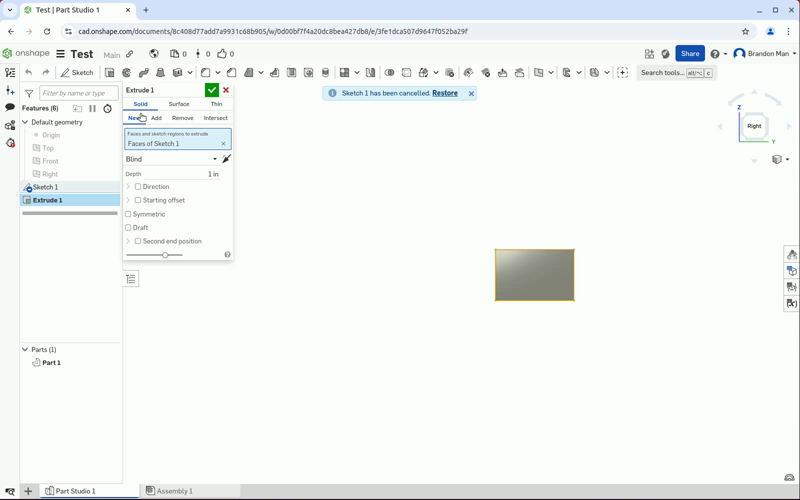
mouse_move(137, 120)
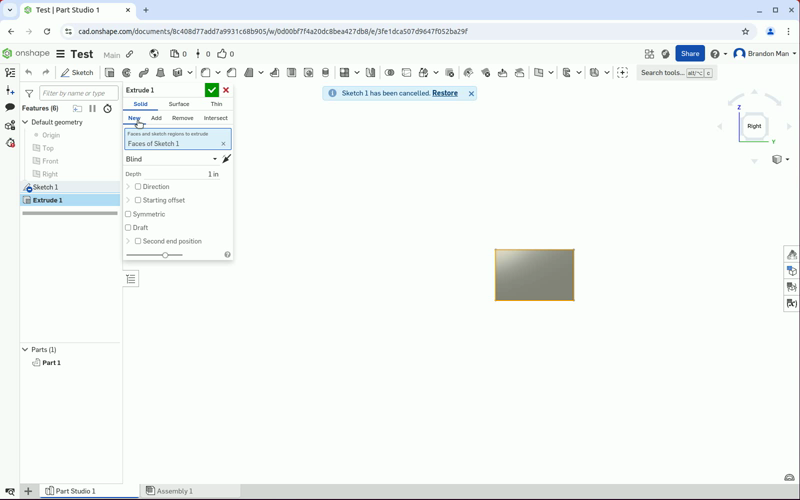
click(137, 120)
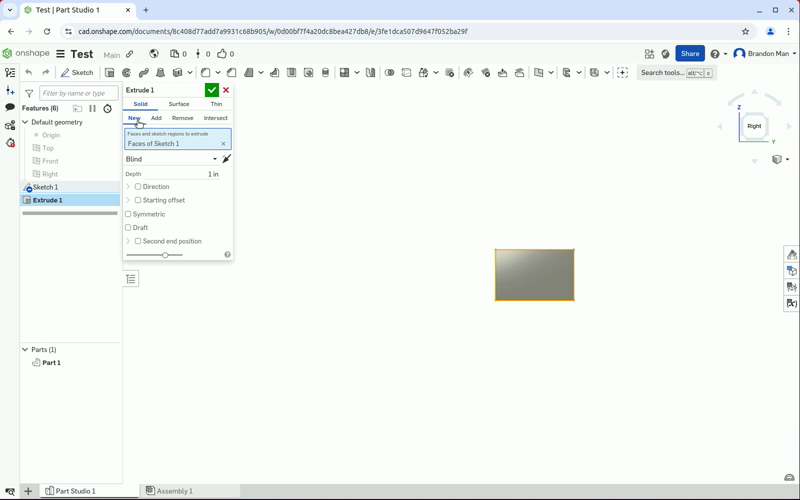
key(tab, 4)
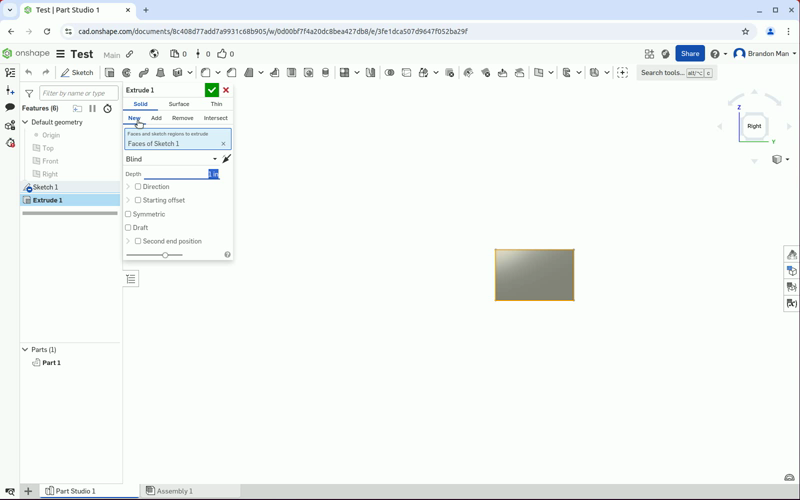
text(1.204)
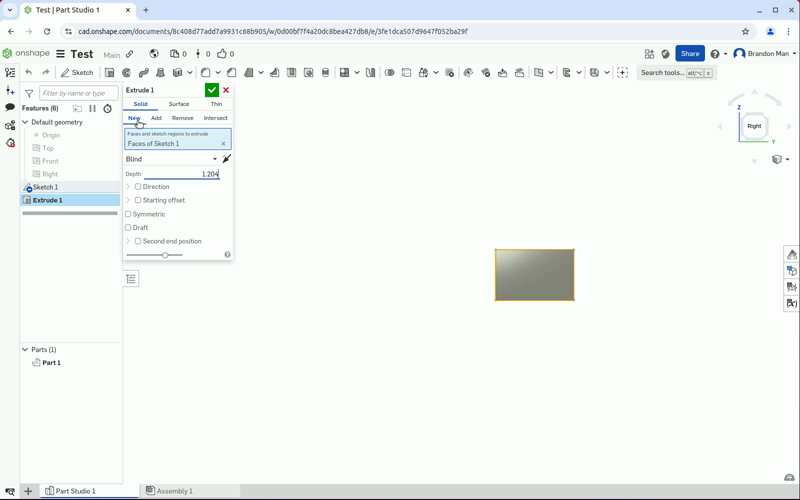
key(enter)
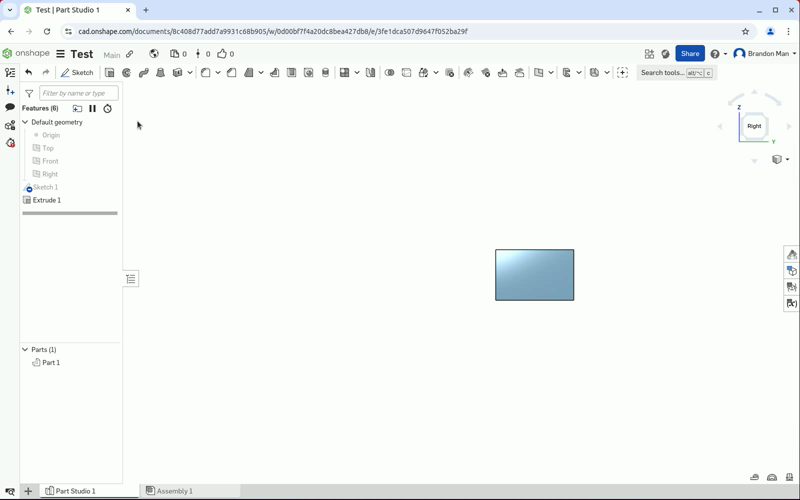
key(shift+h)
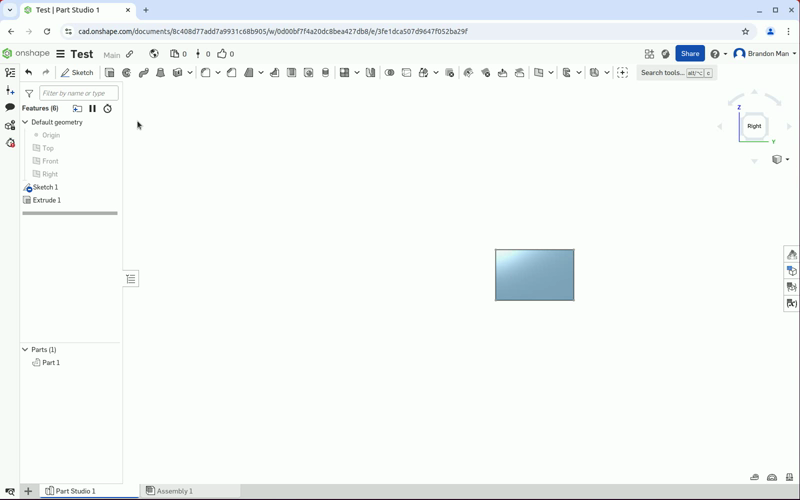
key(shift+h)
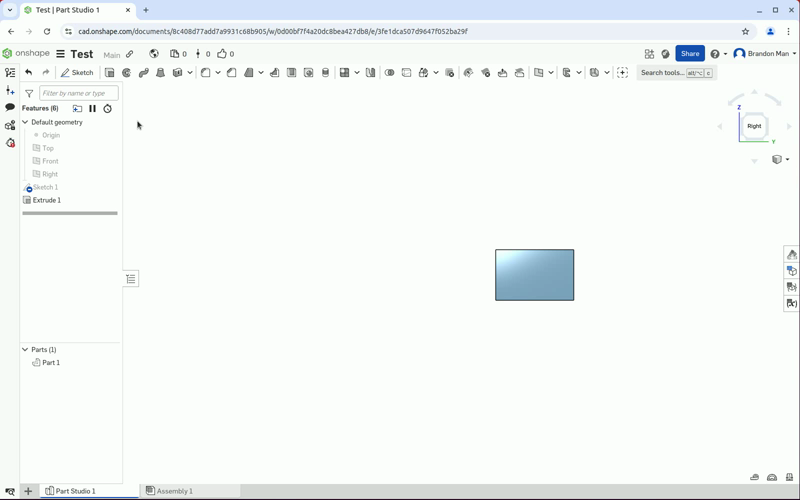
mouse_move(73, 189)
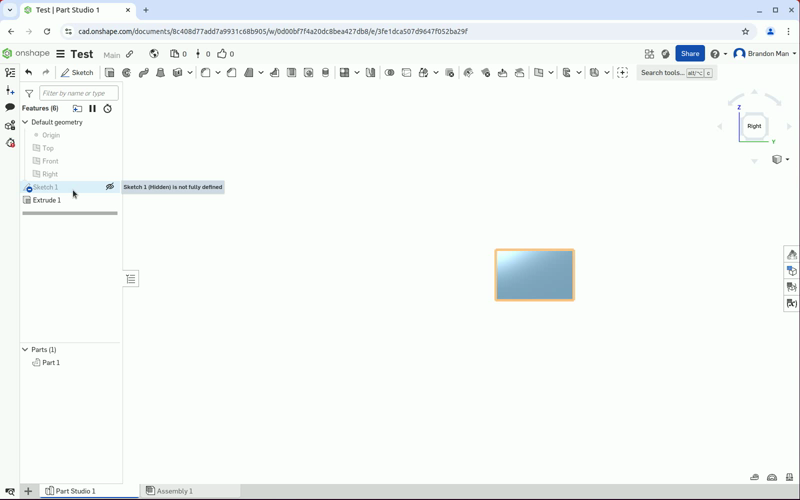
click(73, 189)
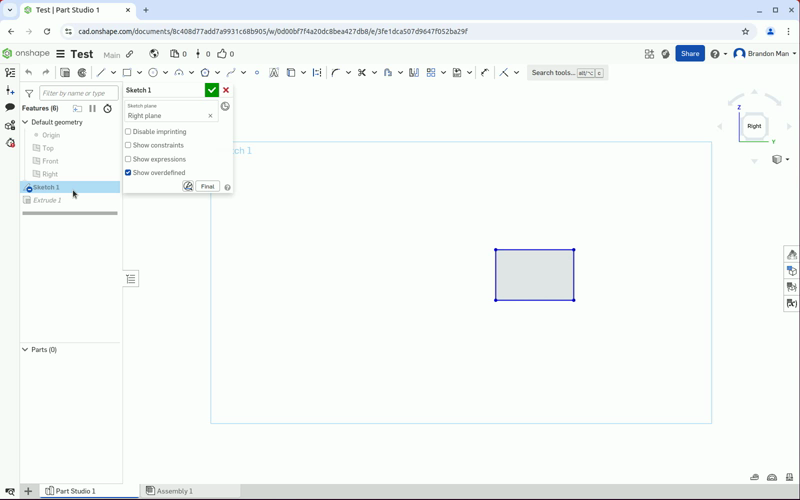
mouse_move(229, 92)
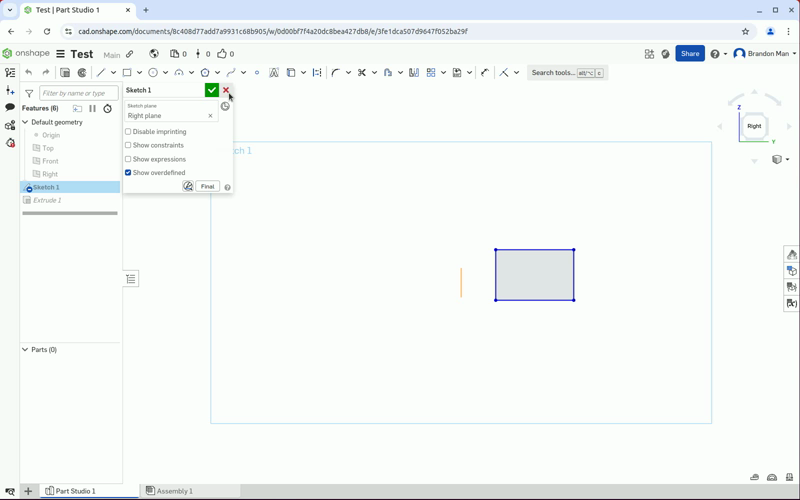
click(229, 92)
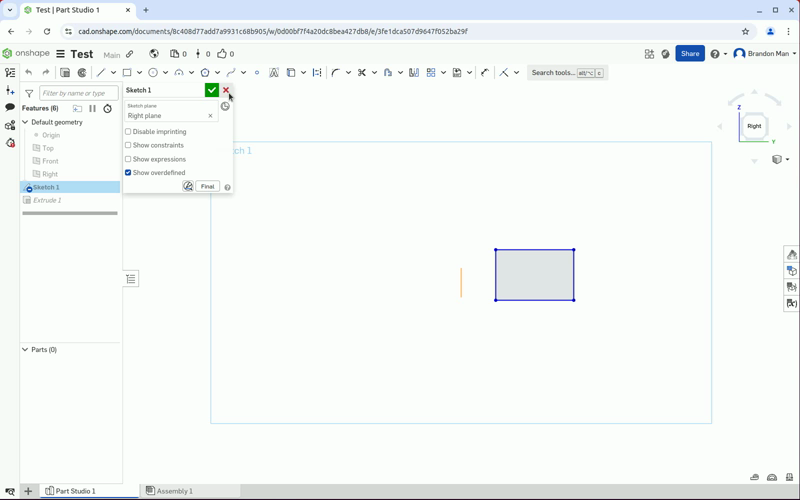
key(shift+s)
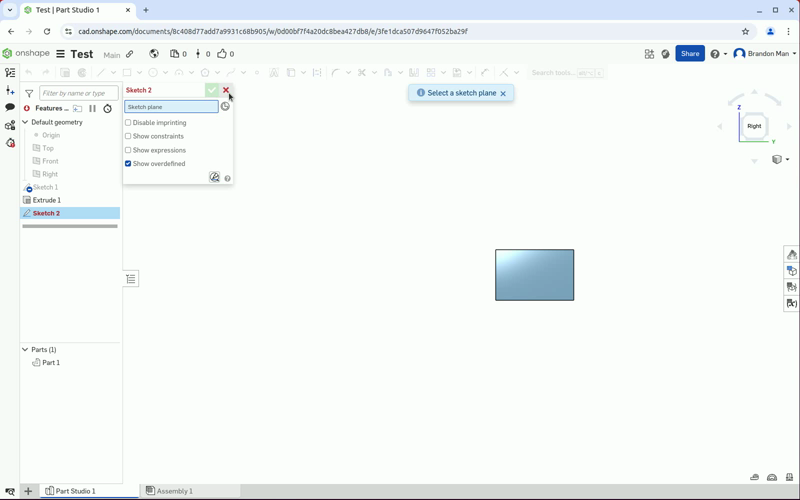
mouse_move(73, 176)
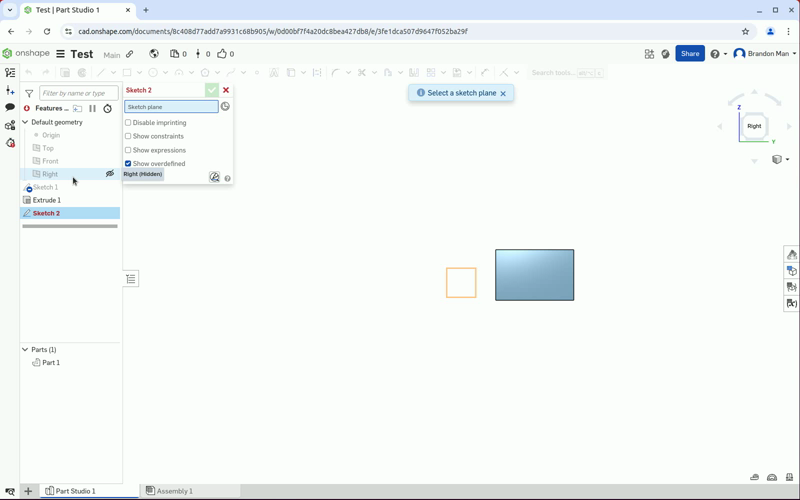
click(73, 176)
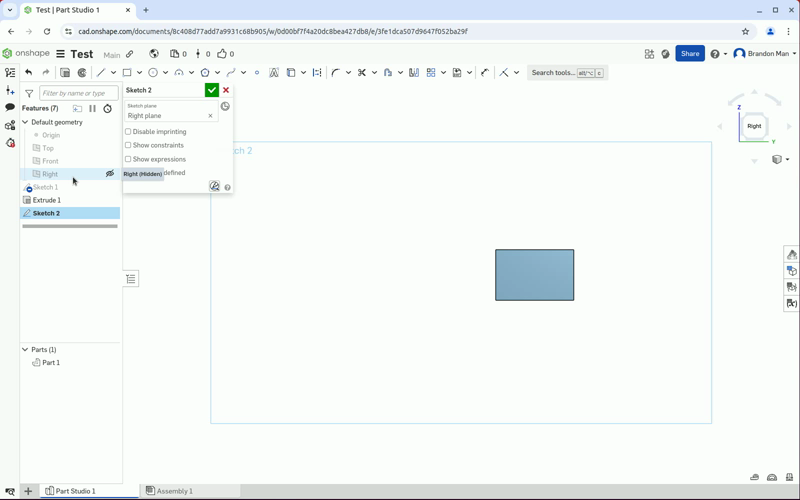
mouse_move(73, 352)
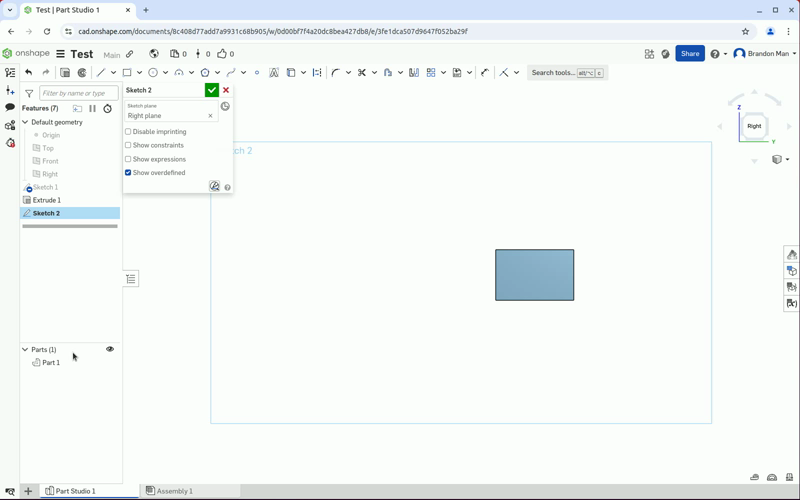
key(y)
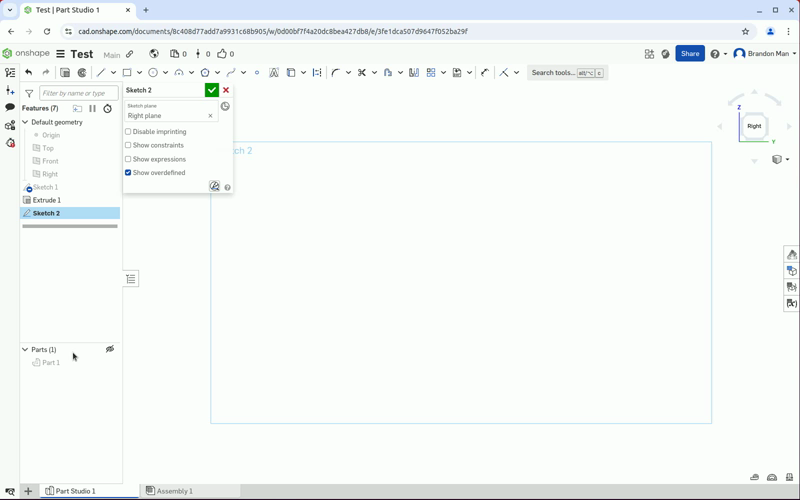
key(l)
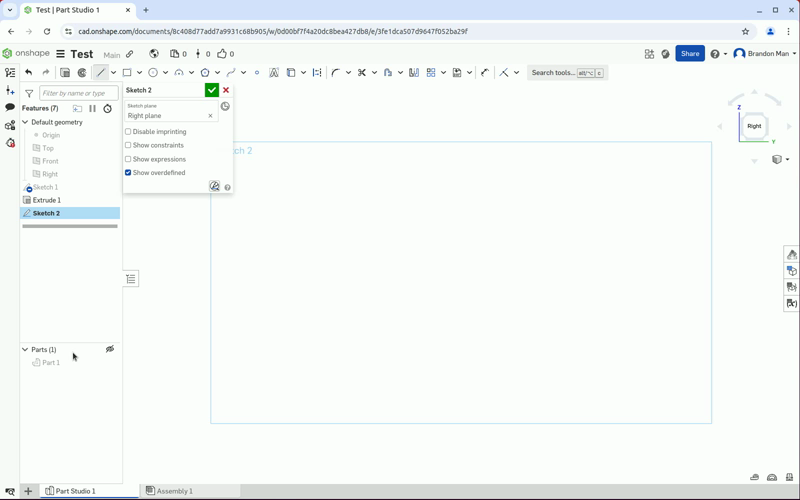
key_down(shift)
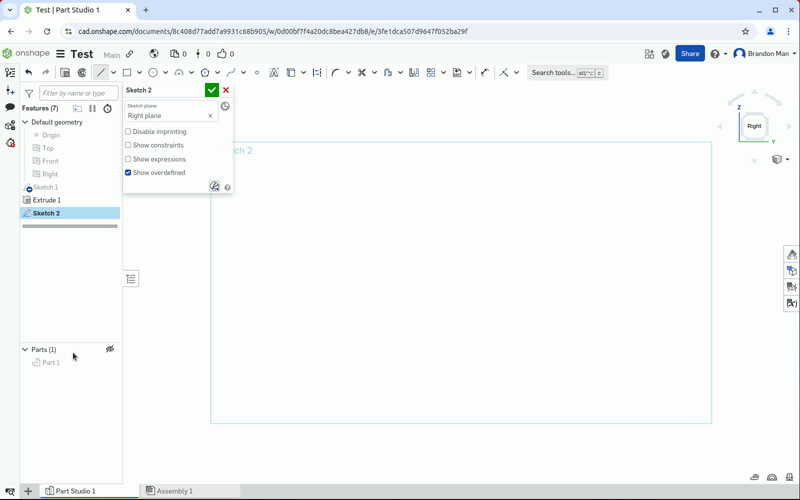
mouse_move(495, 267)
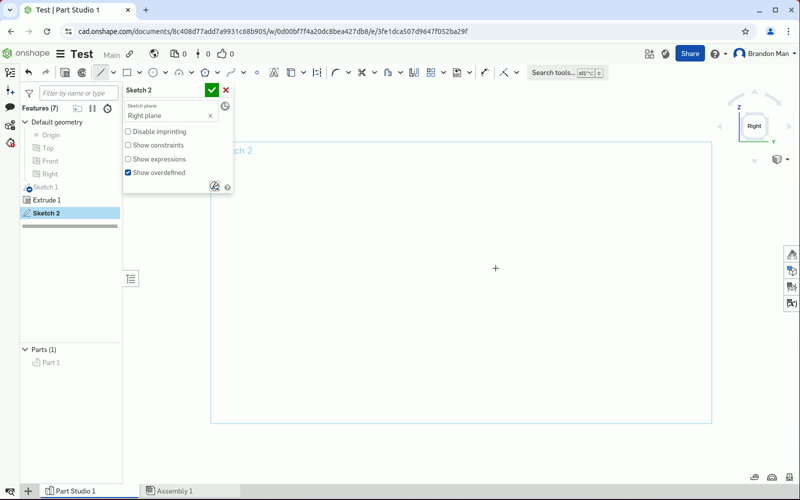
click(495, 267)
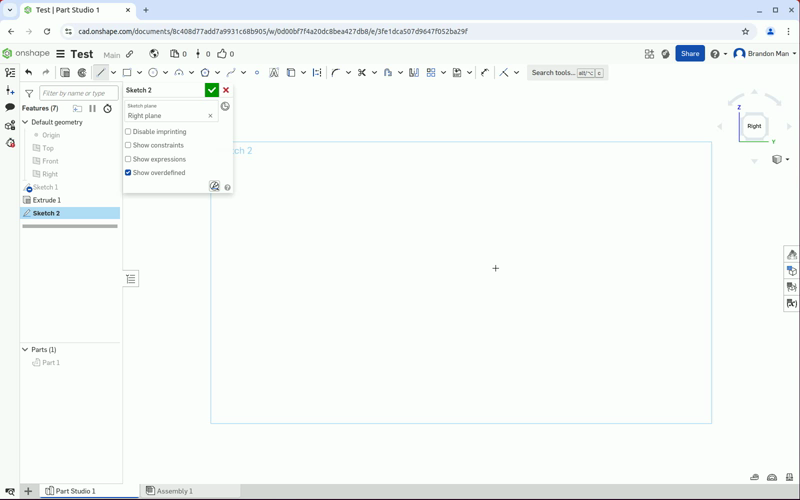
key_up(shift)
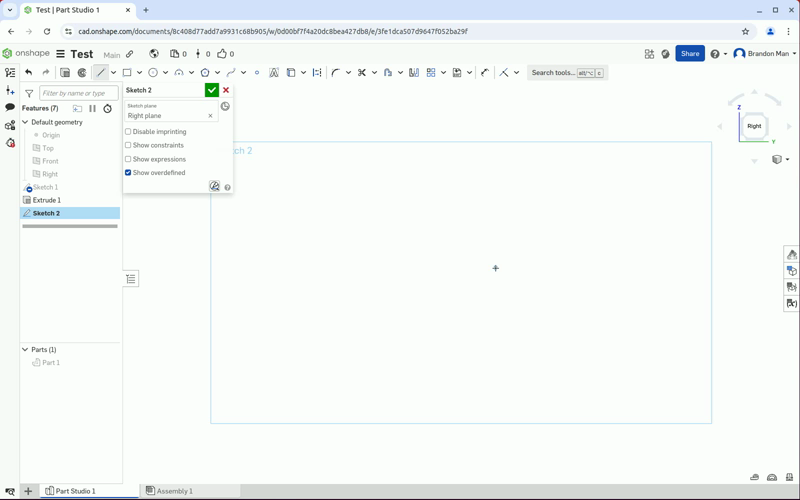
key_down(shift)
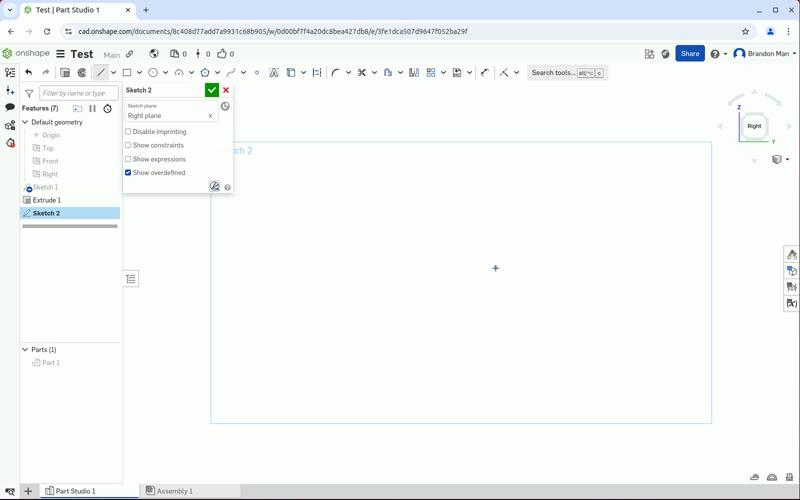
mouse_move(573, 267)
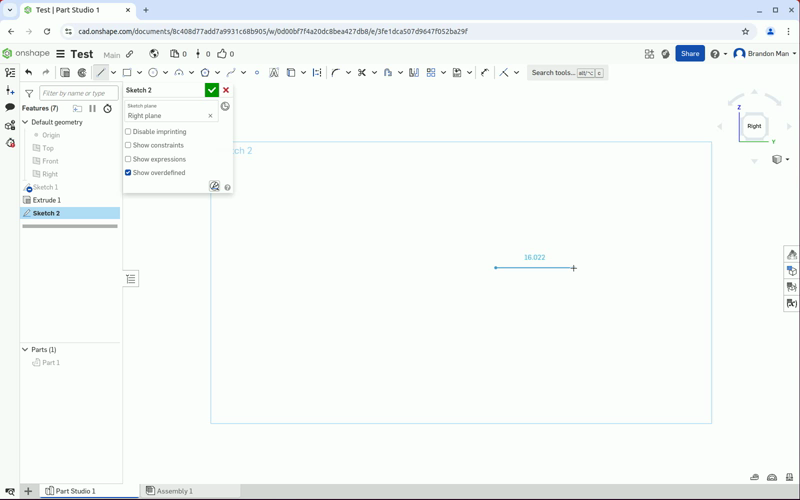
click(573, 267)
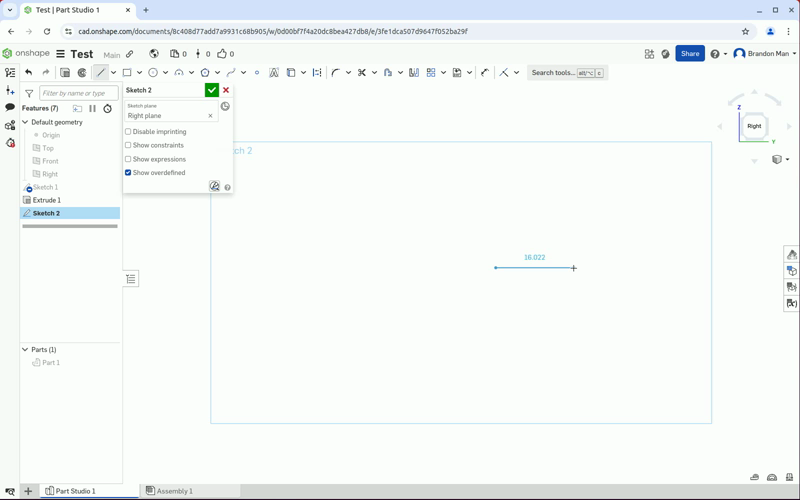
key_up(shift)
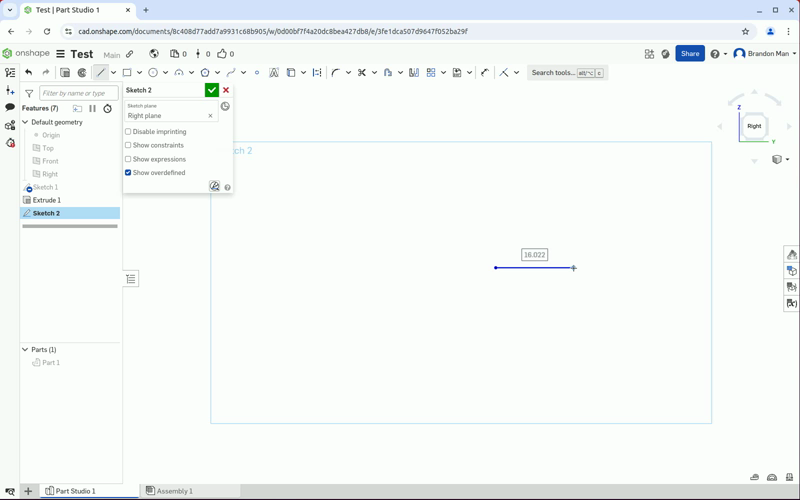
key_down(shift)
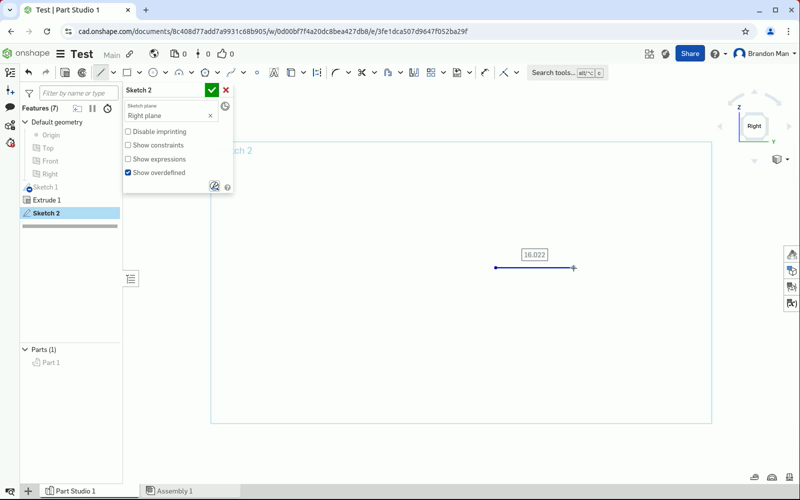
mouse_move(589, 267)
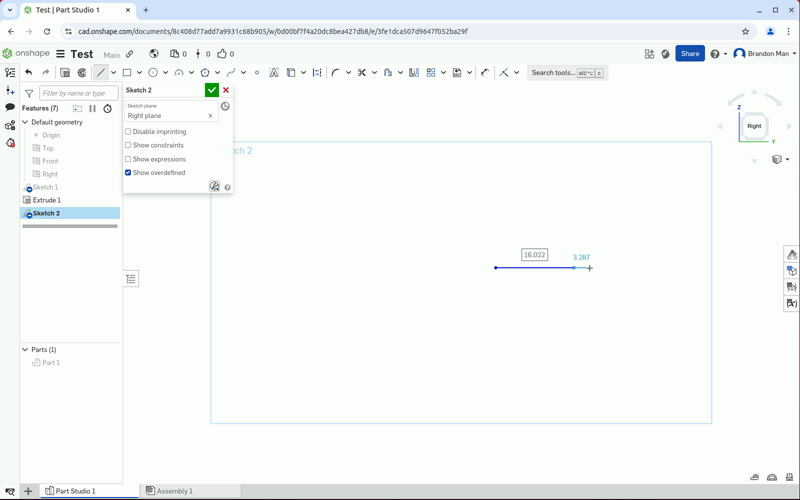
mouse_move(573, 250)
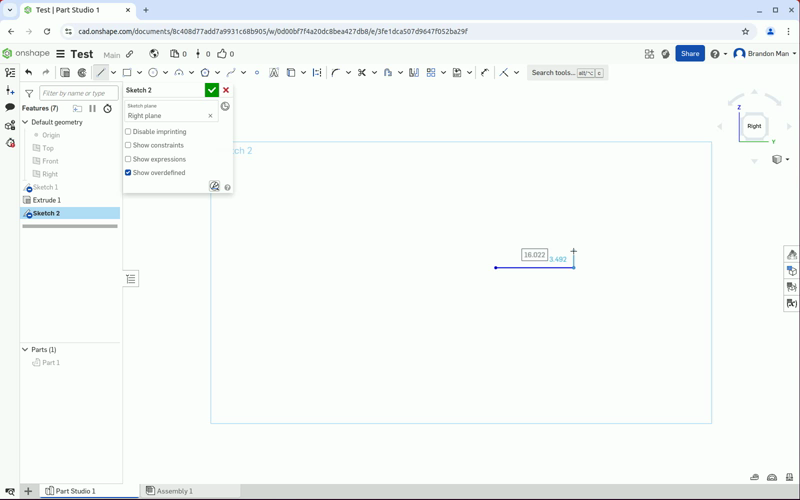
click(573, 250)
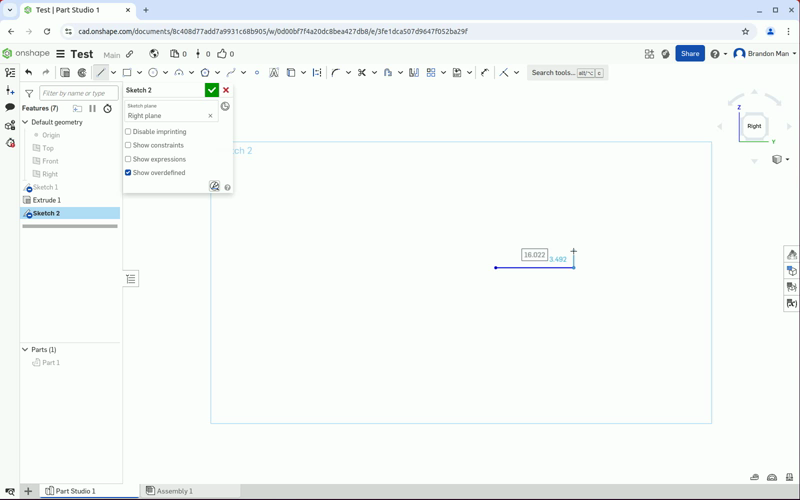
key_up(shift)
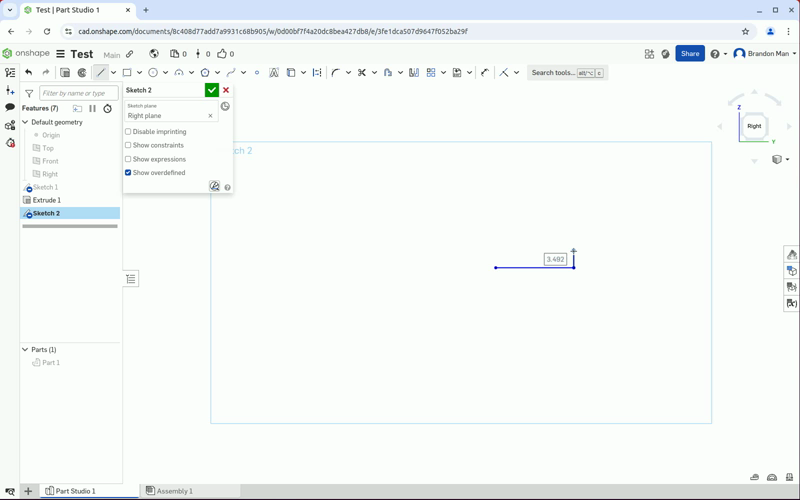
key_down(shift)
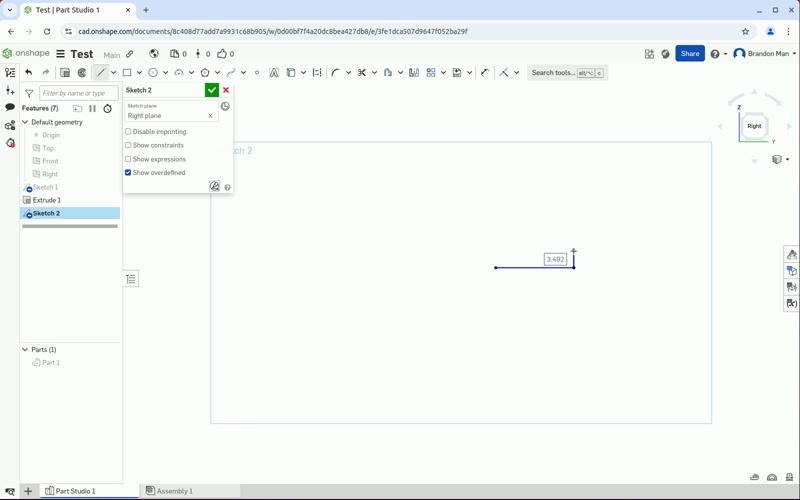
mouse_move(495, 250)
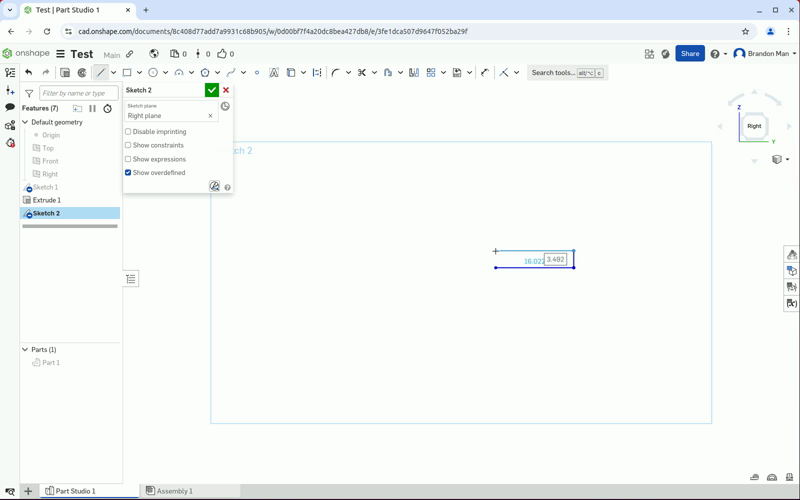
click(495, 250)
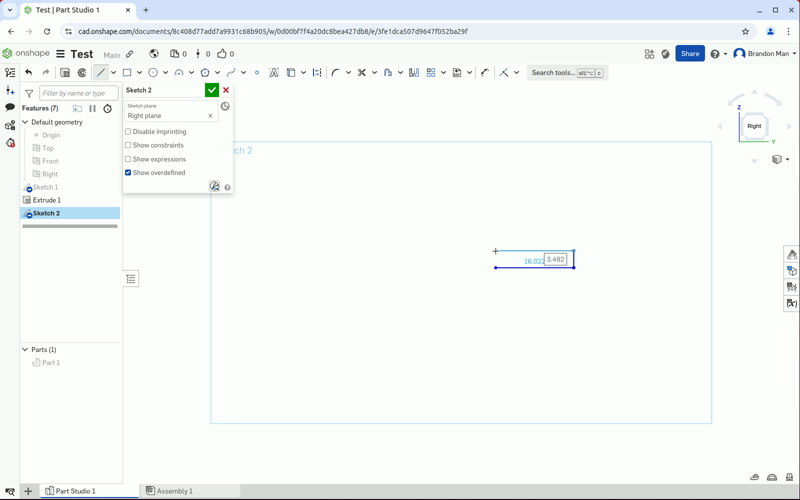
key_up(shift)
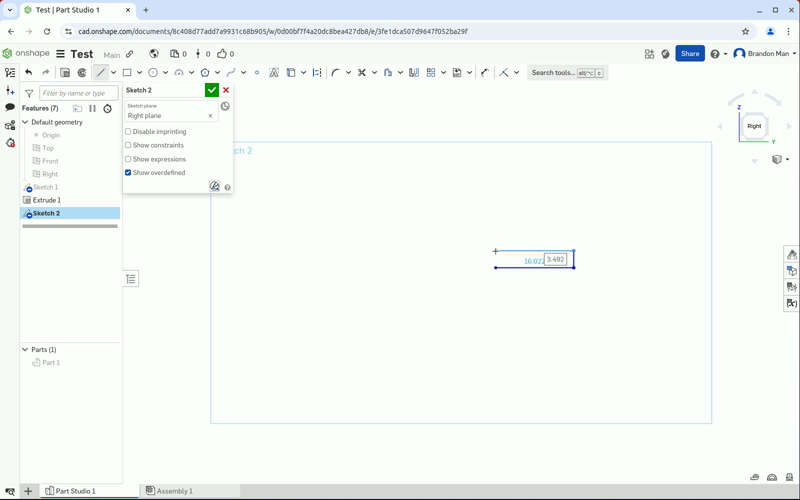
mouse_move(525, 250)
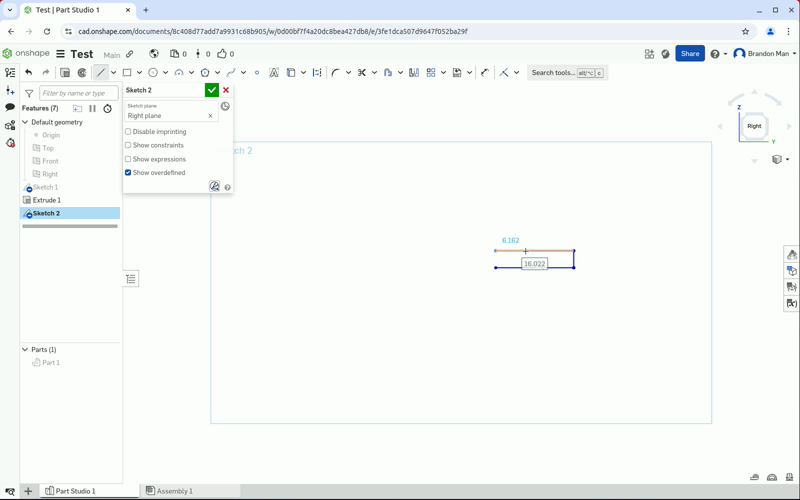
key_down(shift)
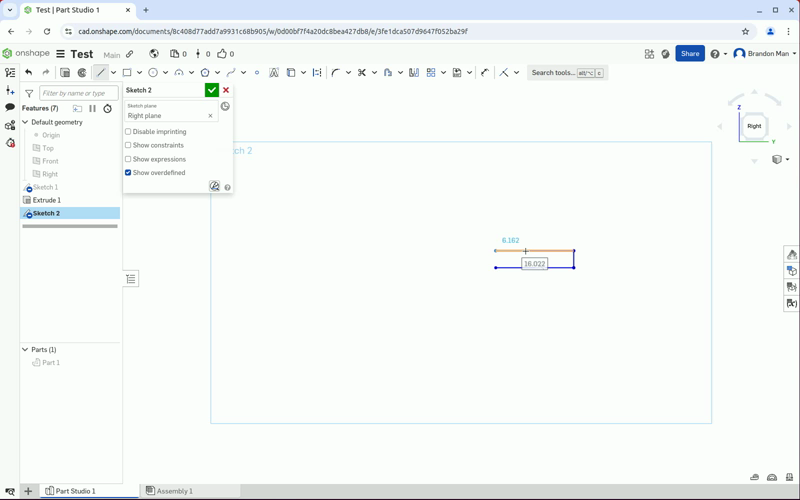
mouse_move(495, 267)
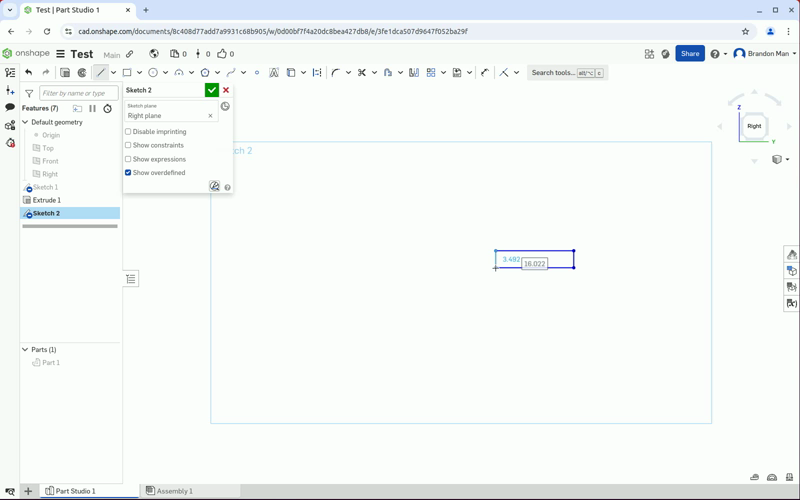
key_up(shift)
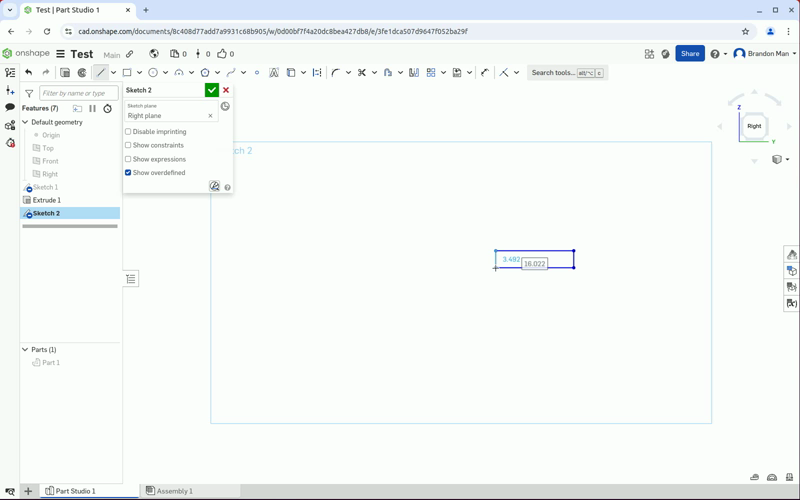
click(495, 267)
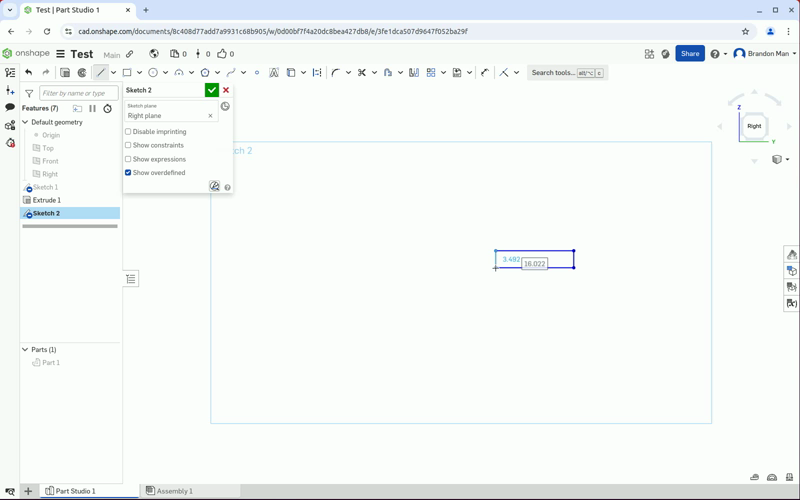
key(esc)
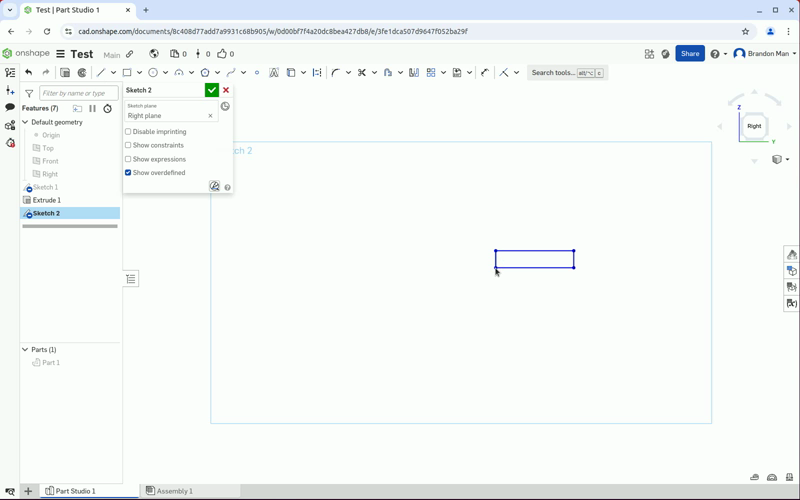
mouse_move(562, 263)
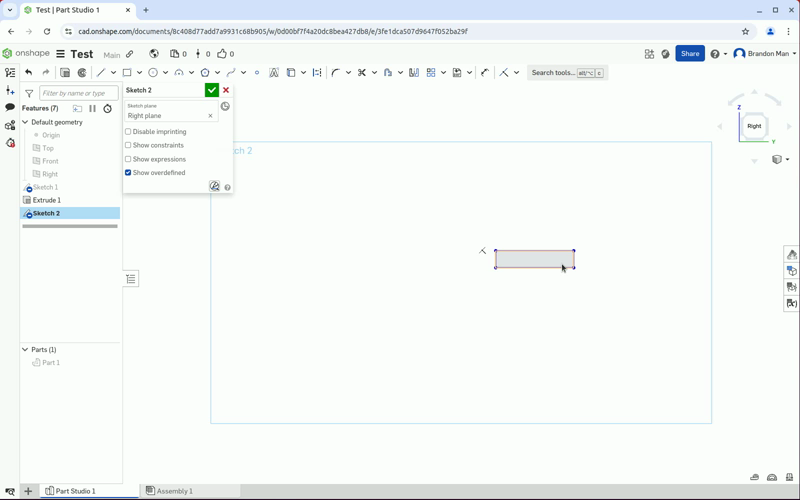
scroll(6)
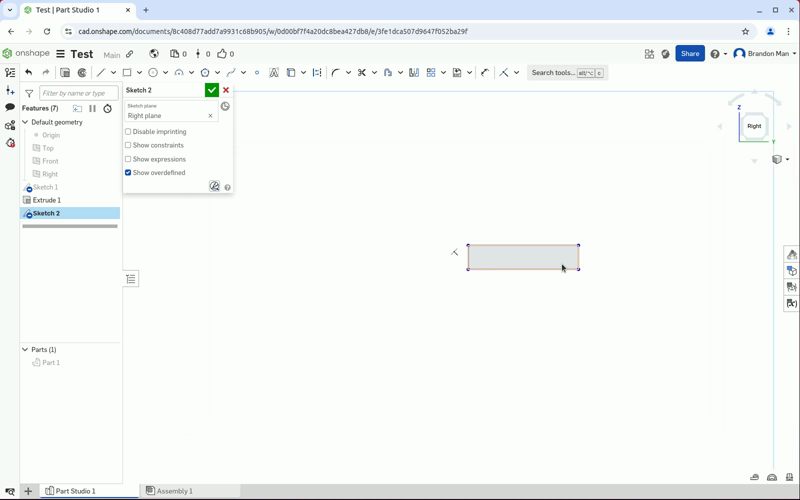
scroll(6)
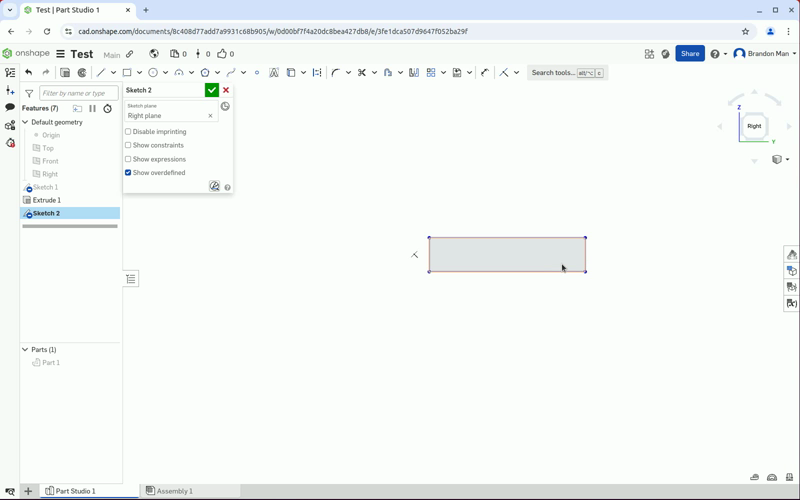
scroll(6)
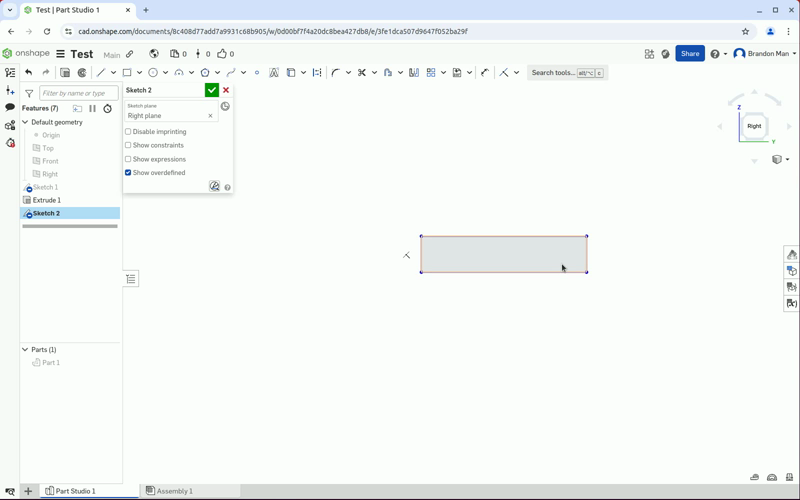
scroll(6)
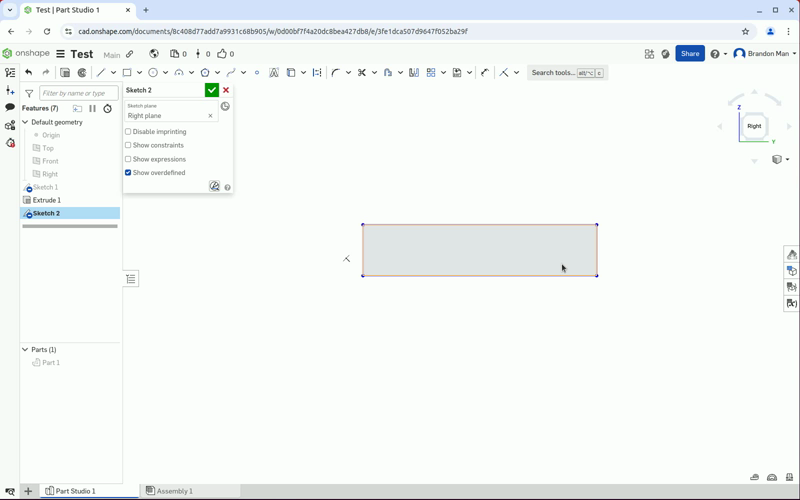
scroll(6)
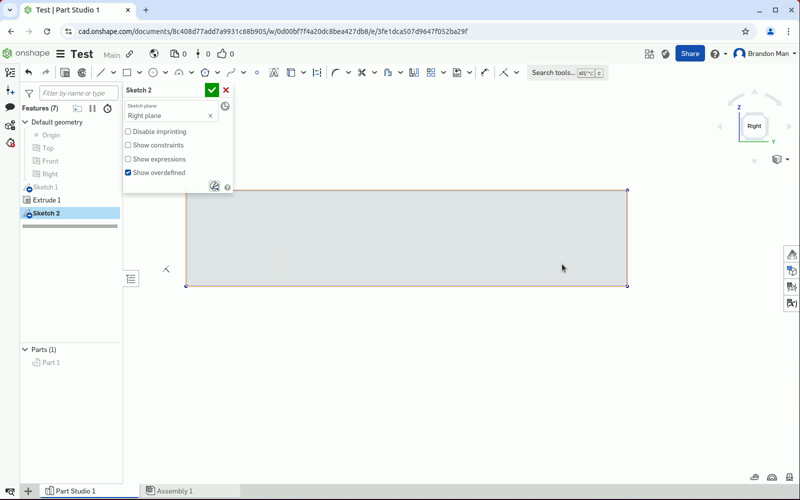
scroll(6)
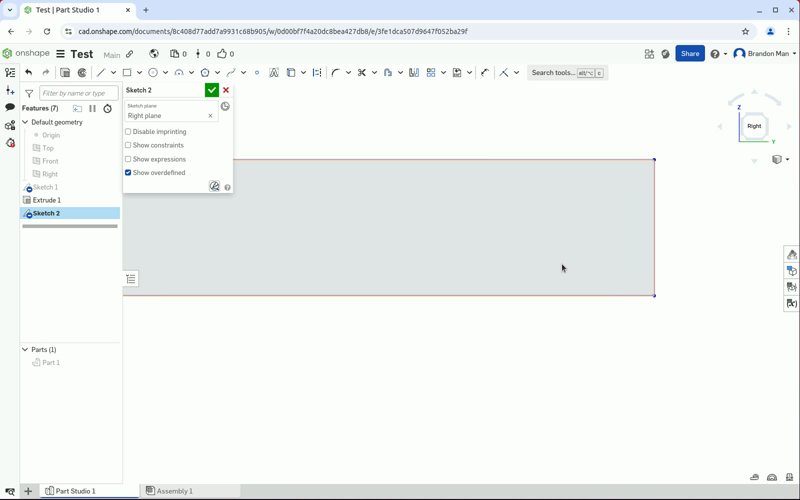
scroll(6)
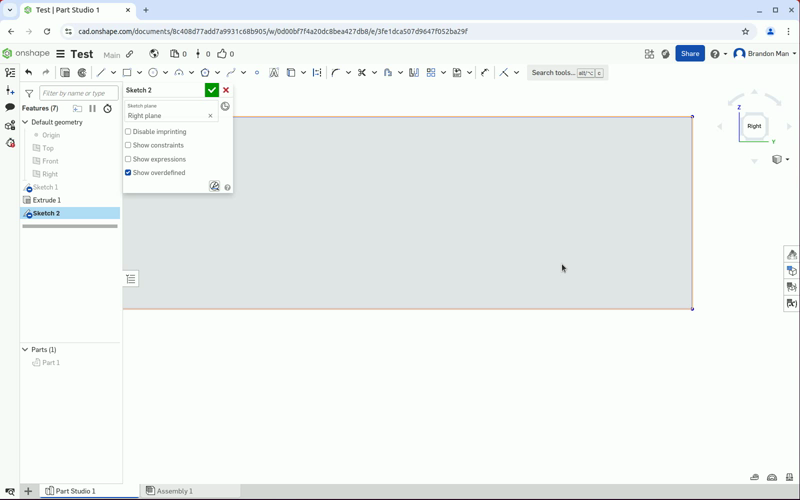
click(562, 263)
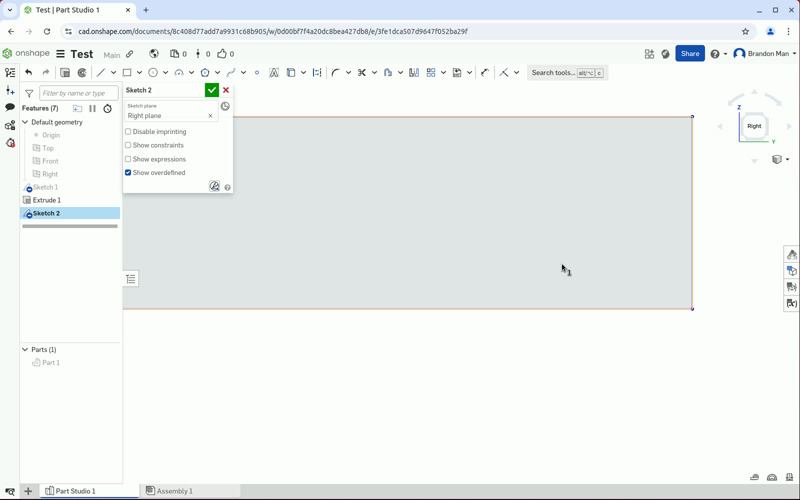
scroll(-6)
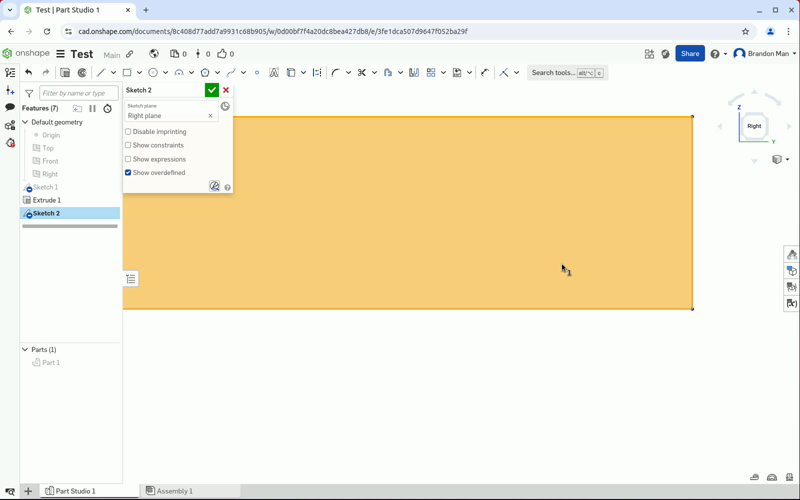
scroll(-6)
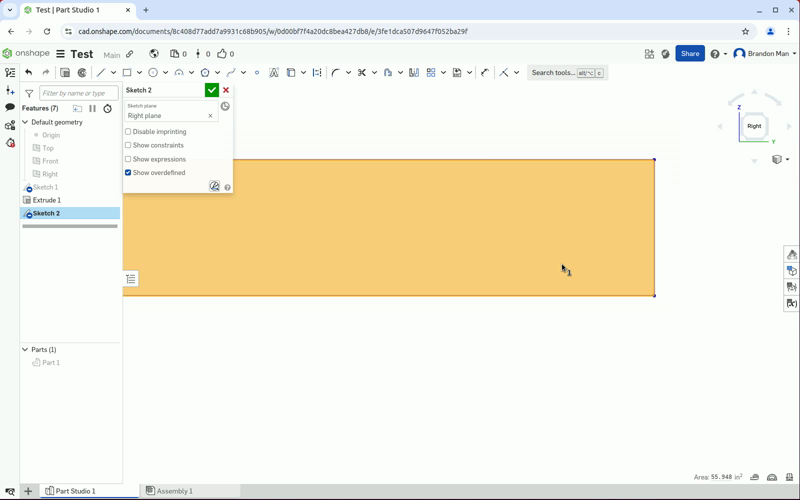
scroll(-6)
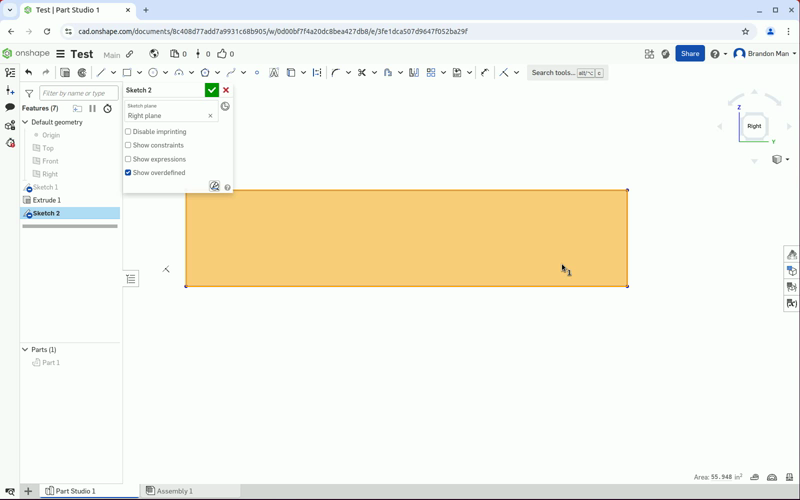
scroll(-6)
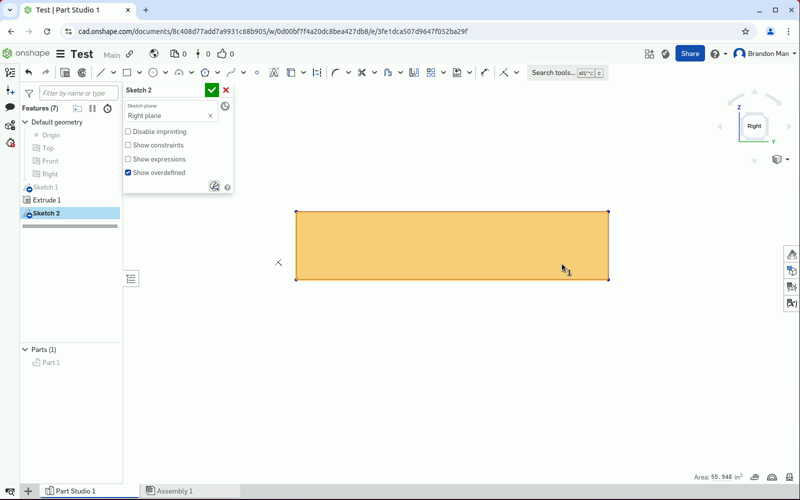
scroll(-6)
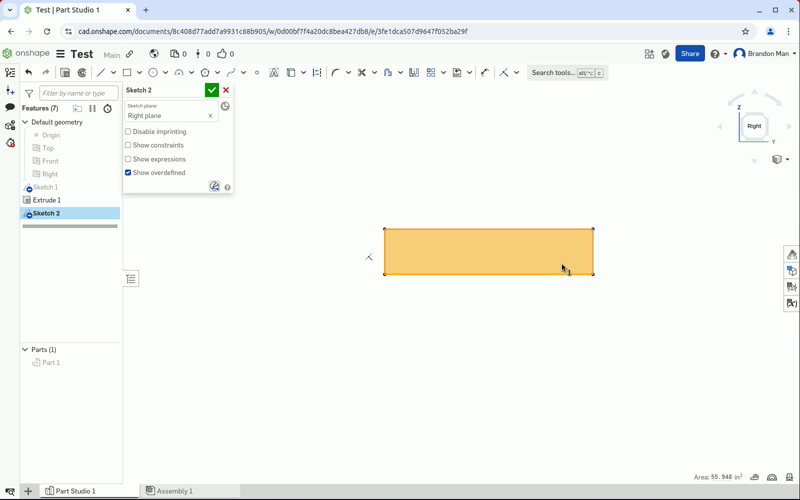
scroll(-6)
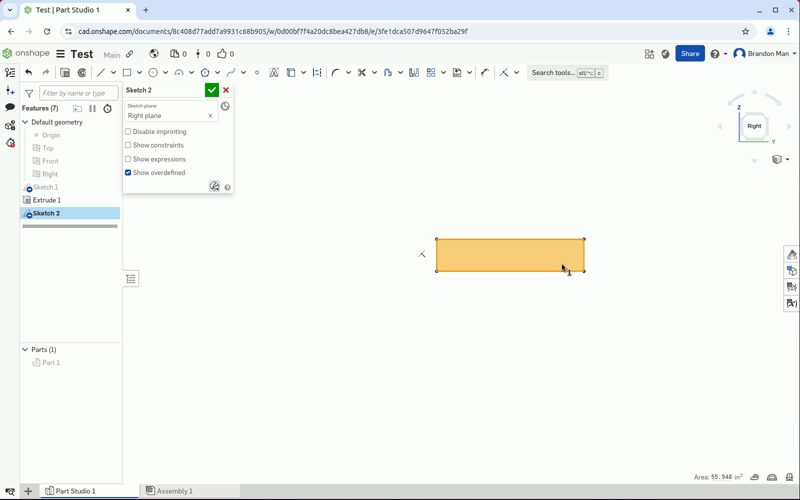
scroll(-6)
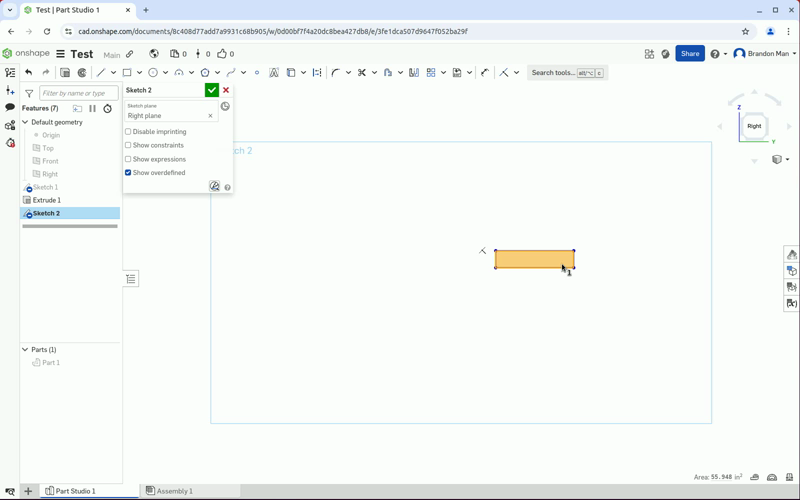
mouse_move(73, 352)
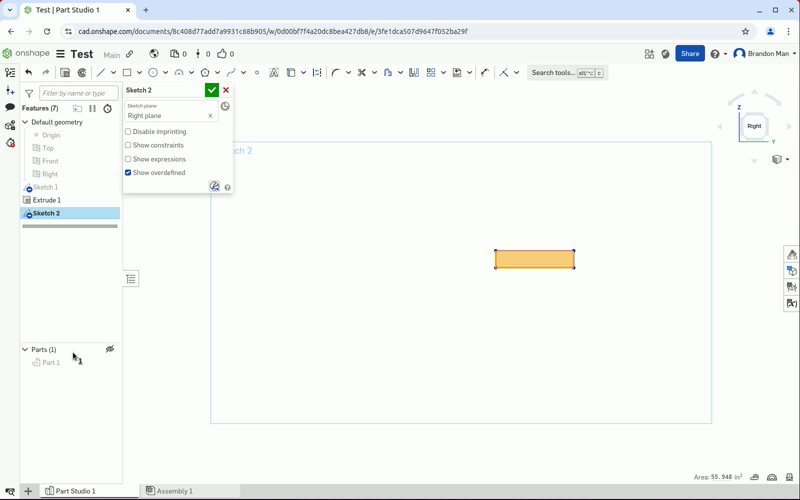
key(shift+y)
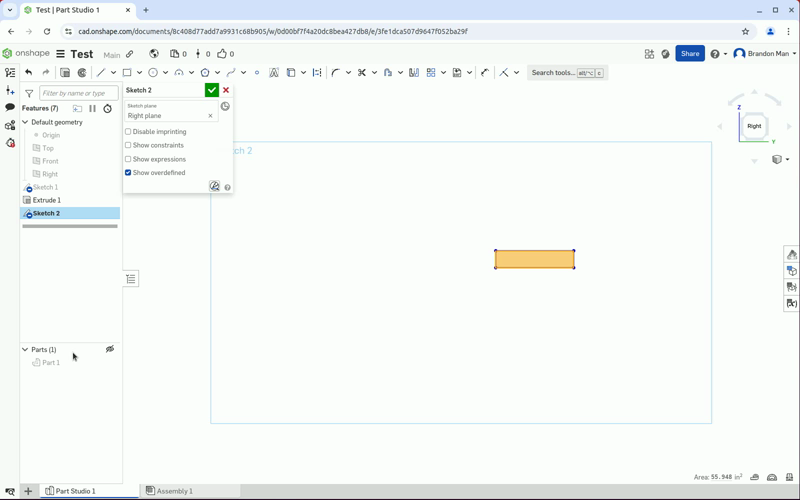
key(shift+e)
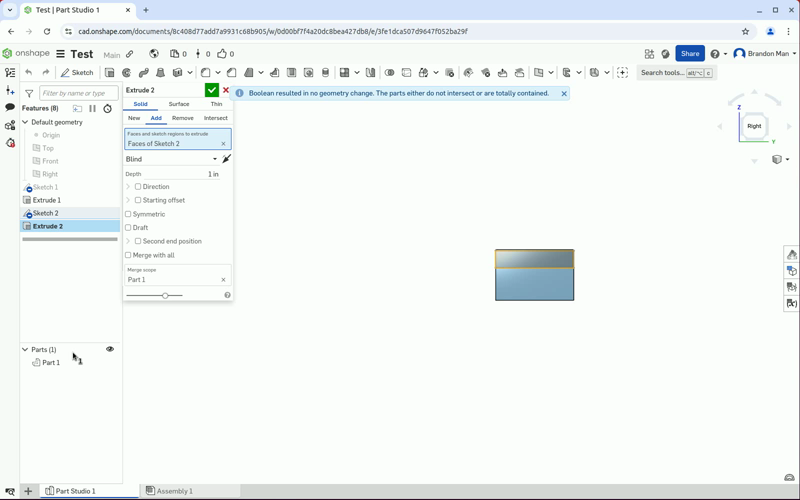
mouse_move(143, 106)
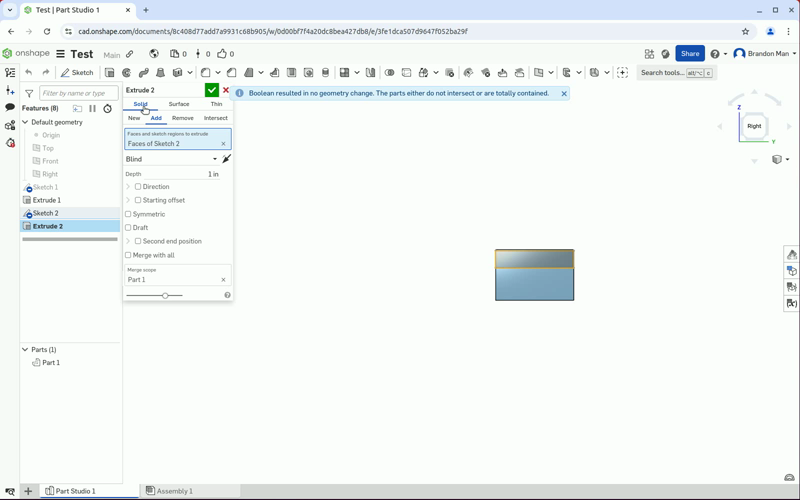
click(143, 106)
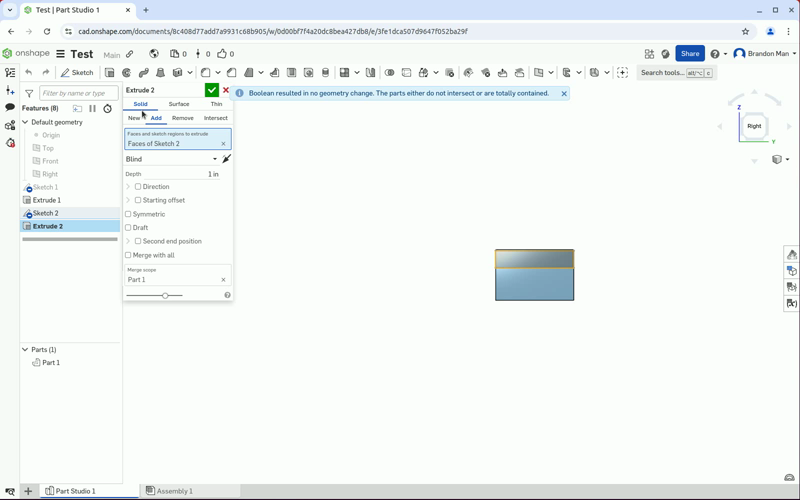
mouse_move(137, 120)
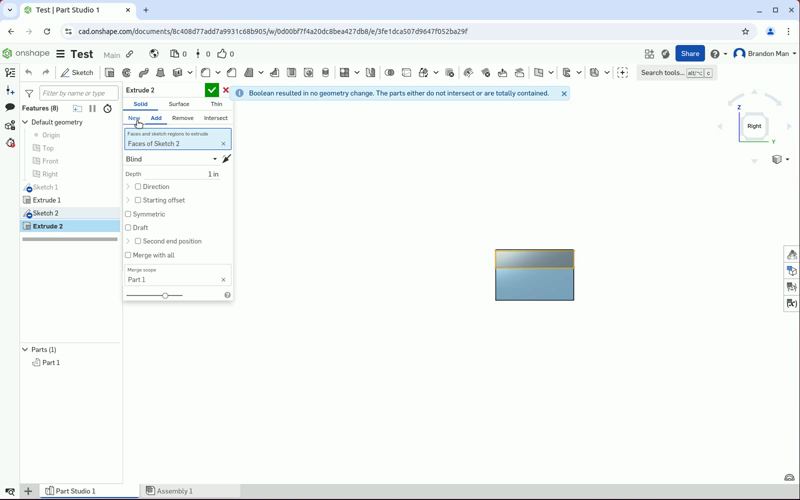
click(137, 120)
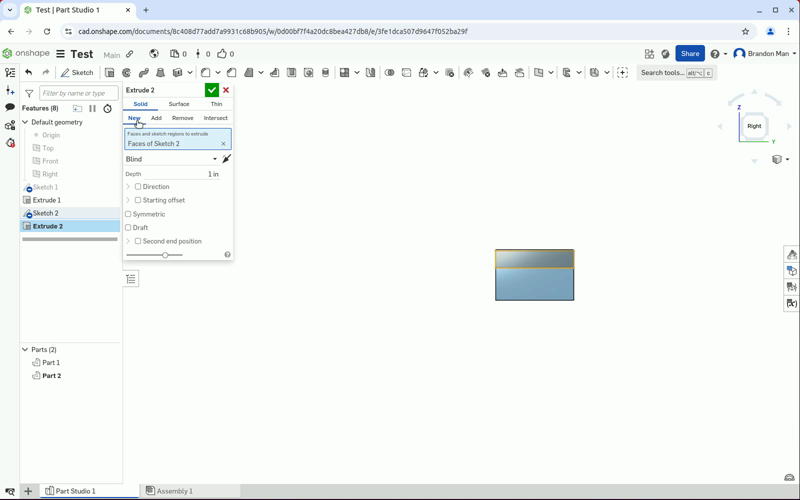
key(tab, 4)
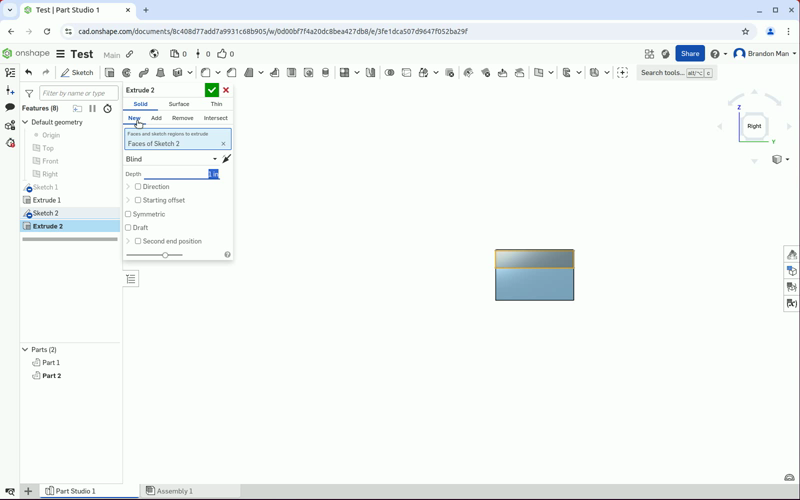
text(0.722)
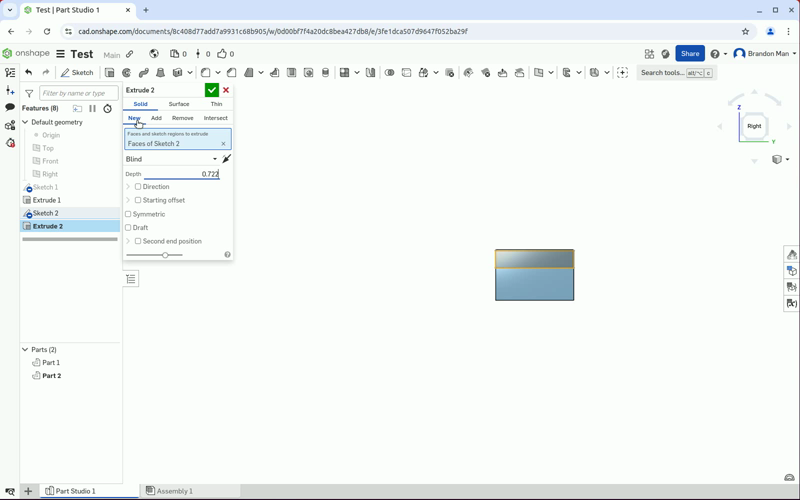
key(enter)
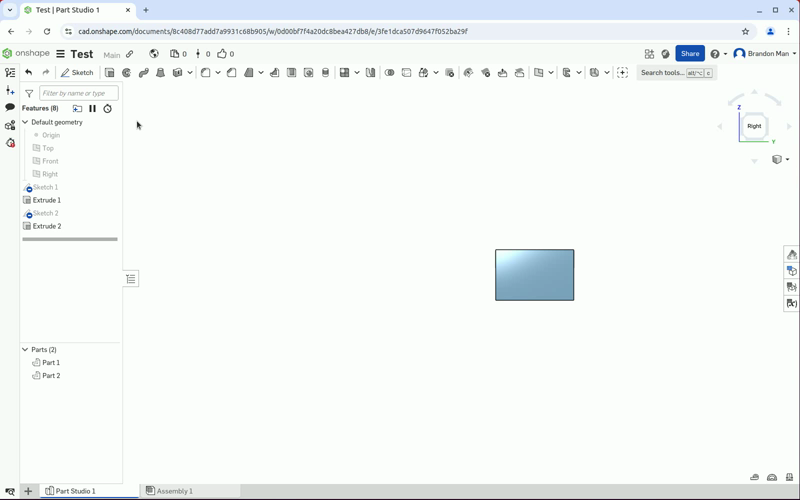
key(shift+h)
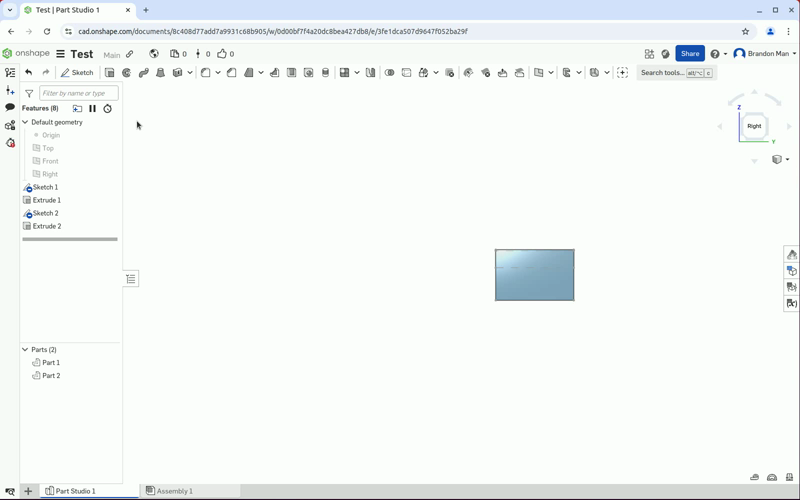
key(shift+h)
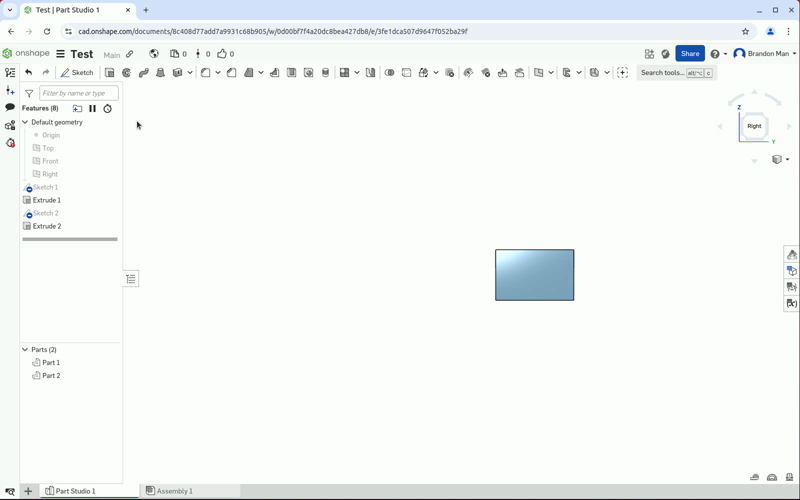
mouse_move(73, 189)
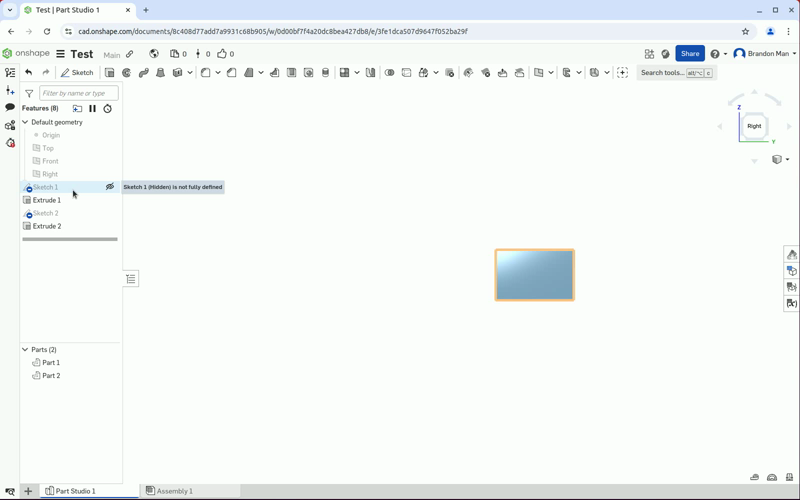
click(73, 189)
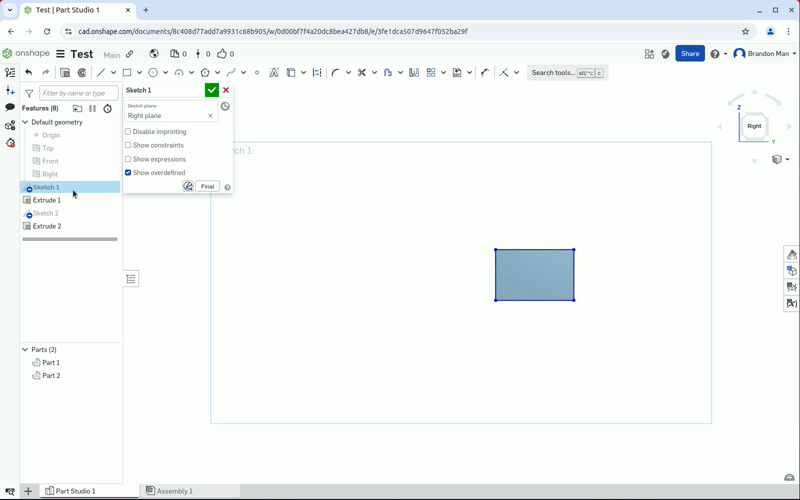
mouse_move(229, 92)
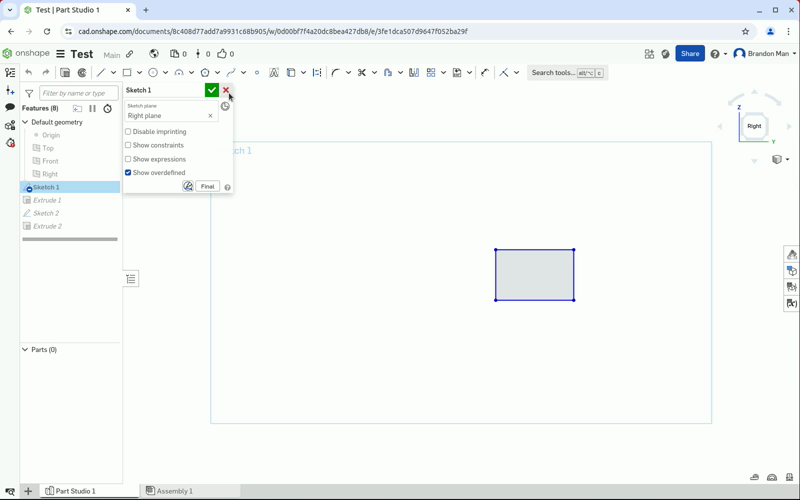
click(229, 92)
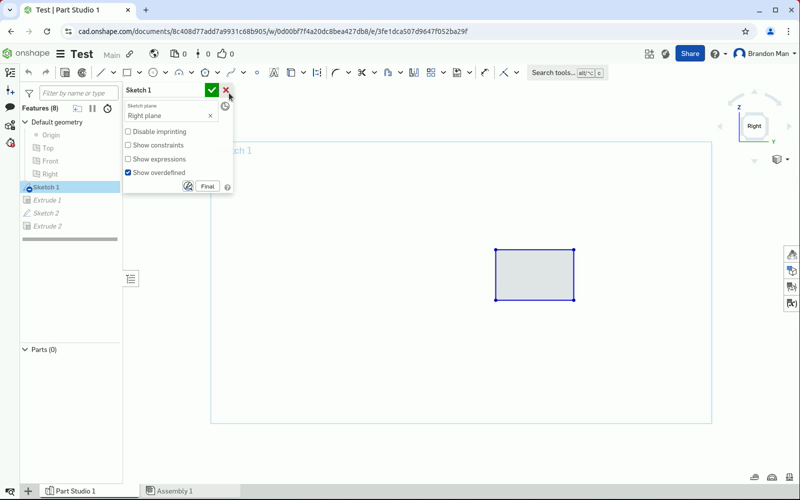
key(shift+s)
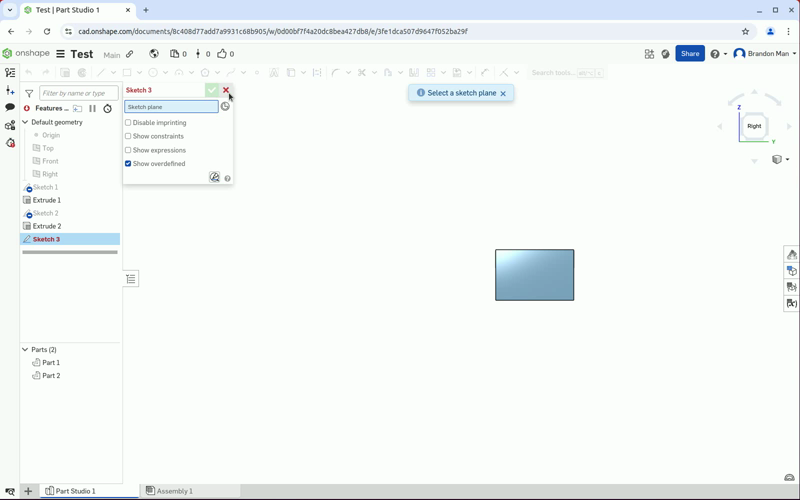
mouse_move(73, 176)
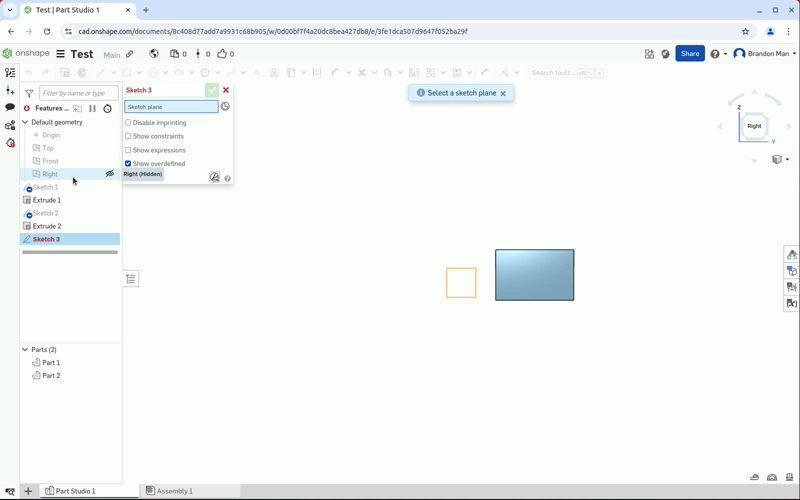
click(73, 176)
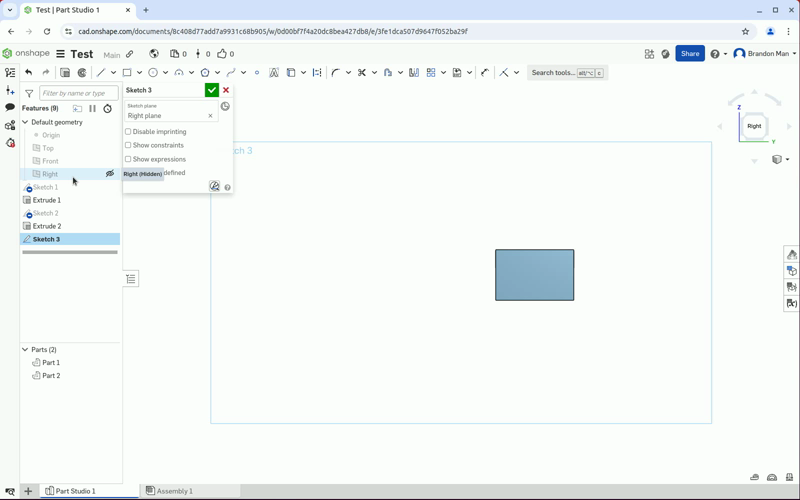
mouse_move(73, 352)
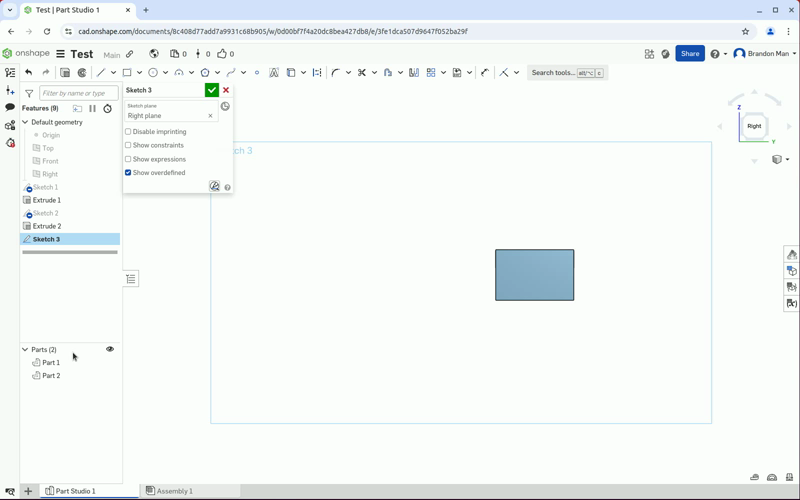
key(y)
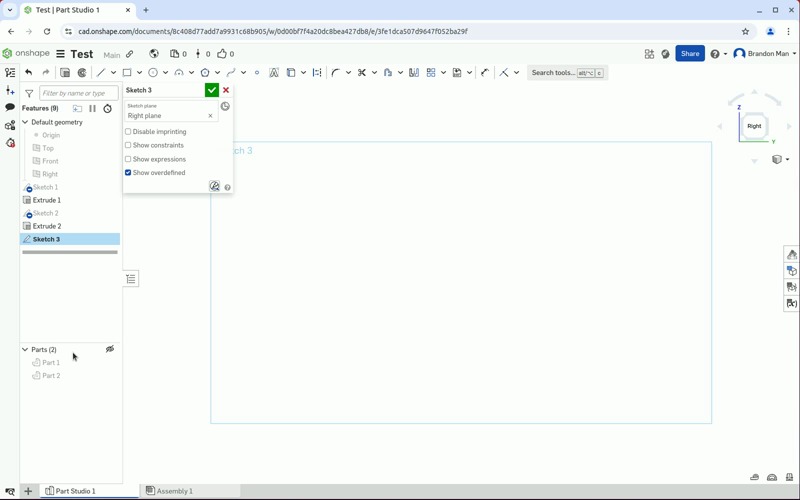
key(l)
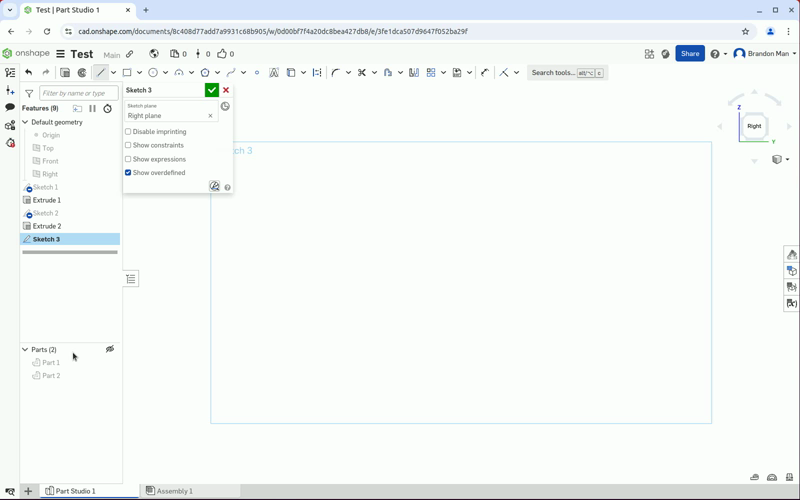
key_down(shift)
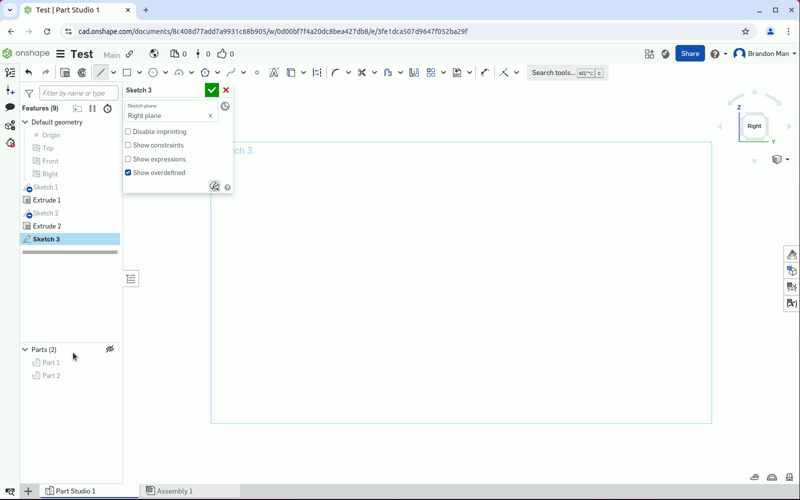
mouse_move(495, 300)
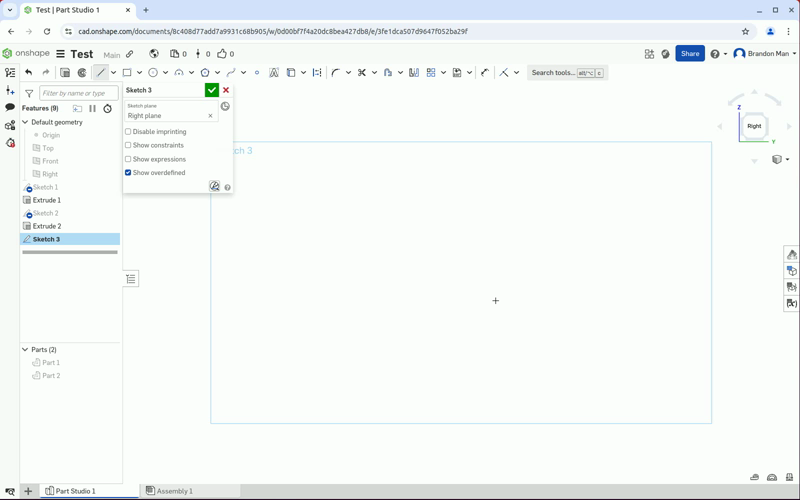
click(495, 300)
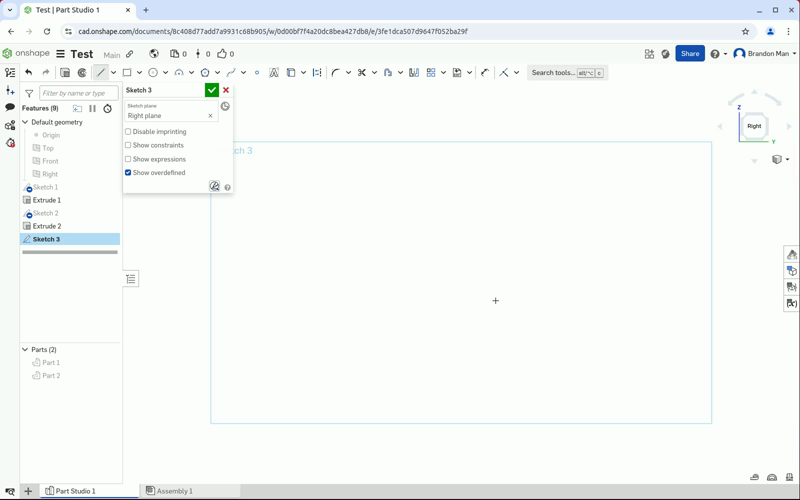
key_up(shift)
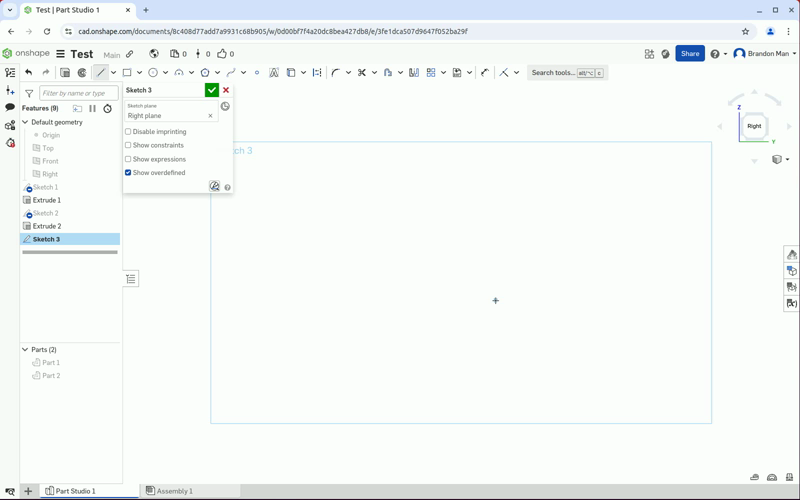
key_down(shift)
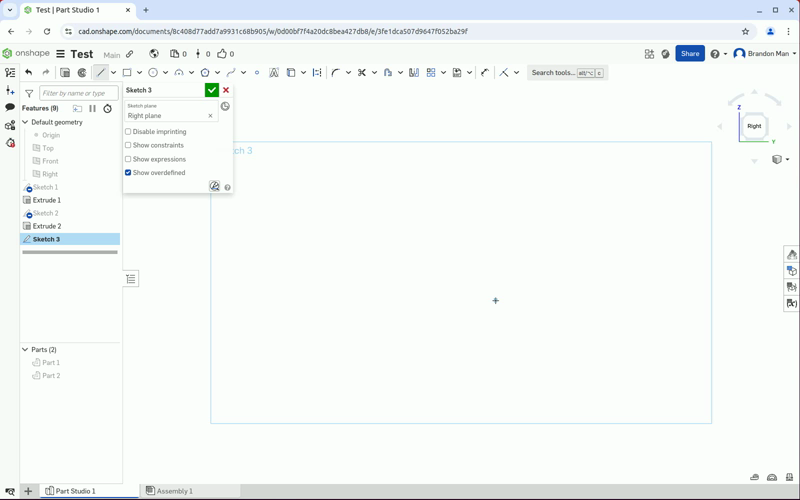
mouse_move(573, 300)
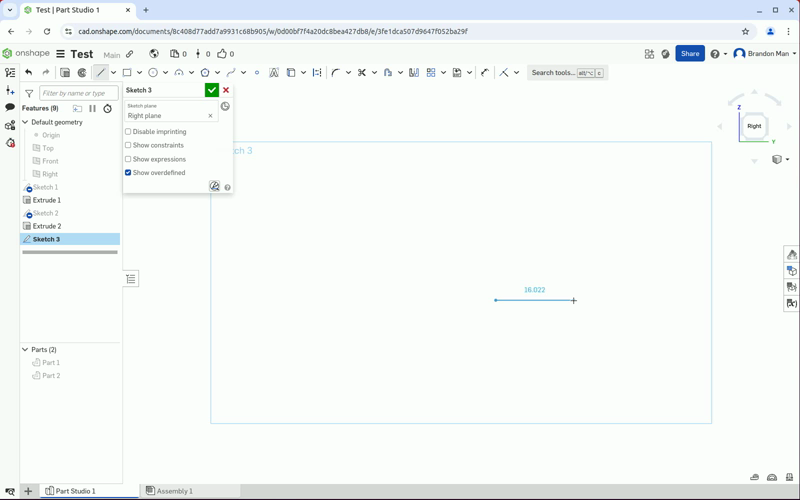
click(573, 300)
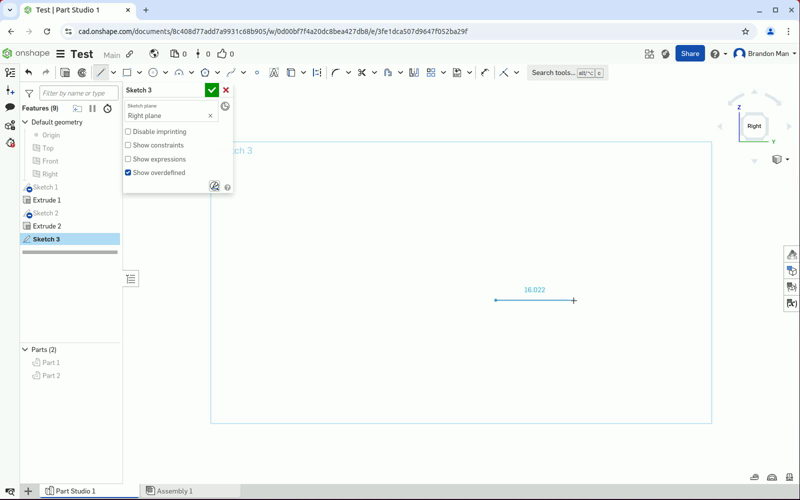
key_up(shift)
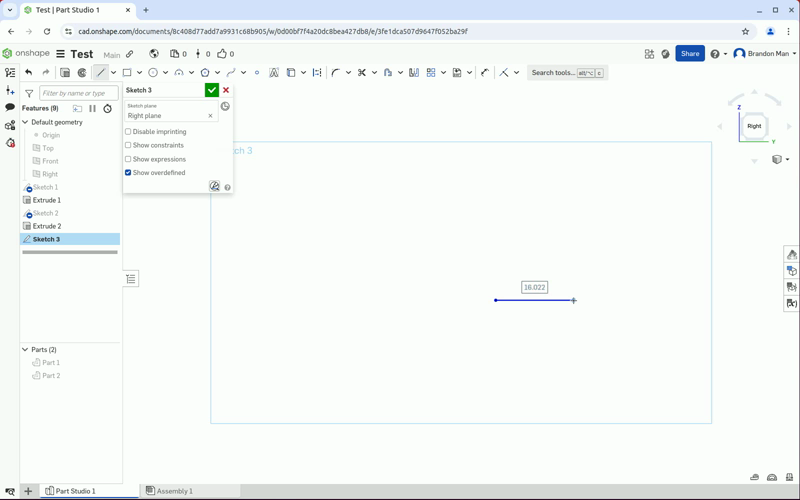
key_down(shift)
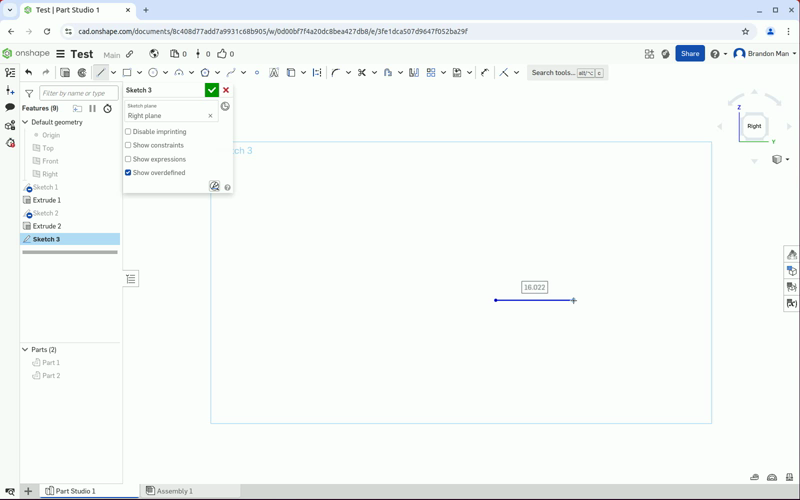
mouse_move(589, 300)
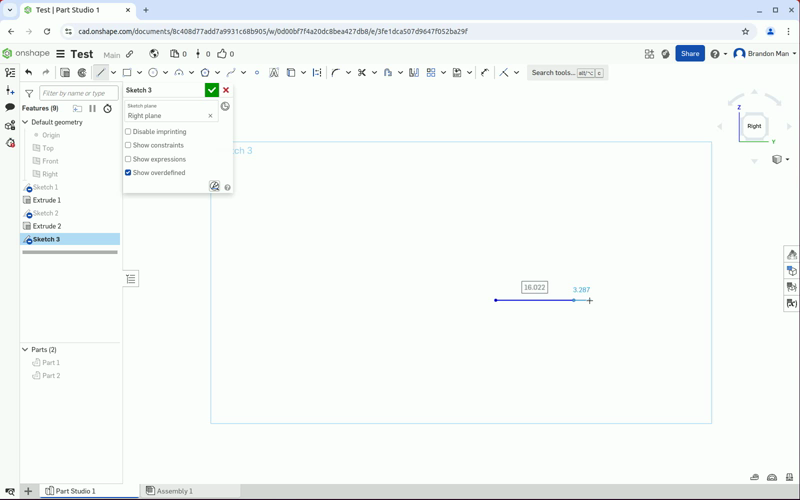
mouse_move(573, 282)
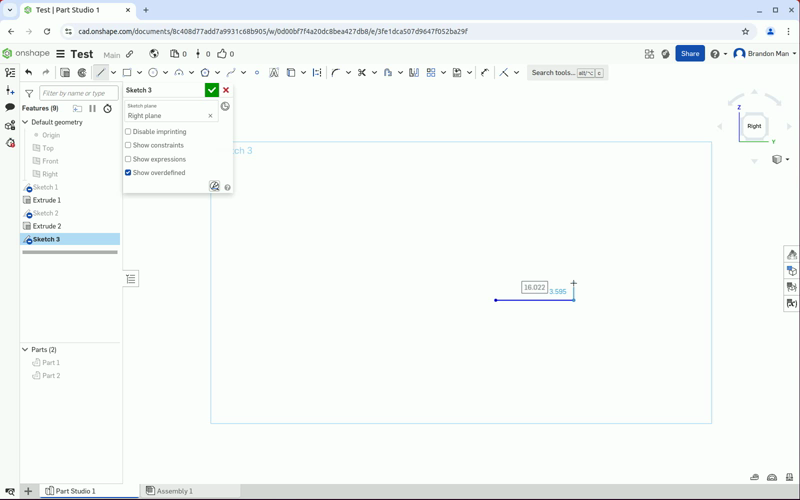
click(573, 282)
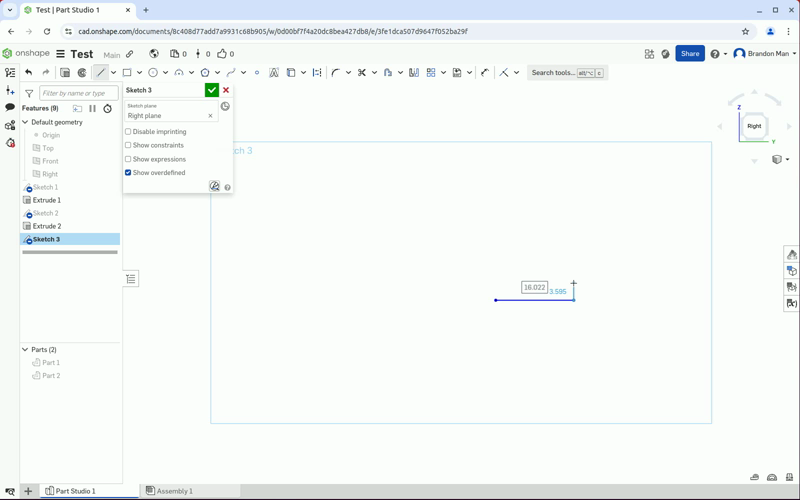
key_up(shift)
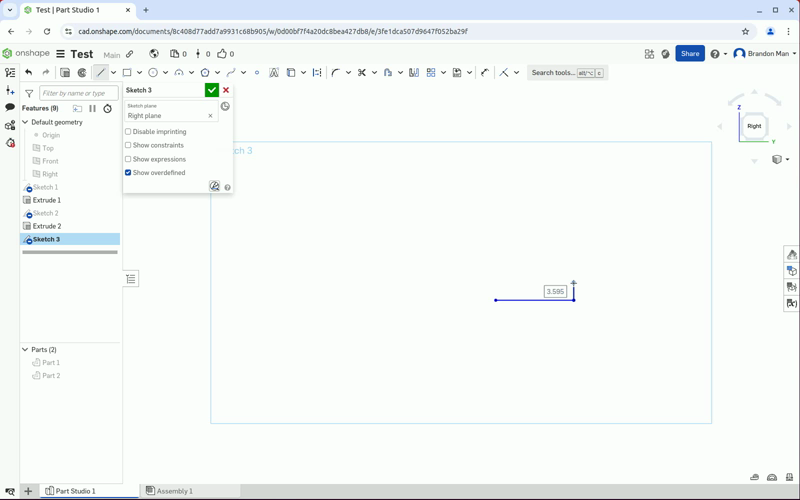
key_down(shift)
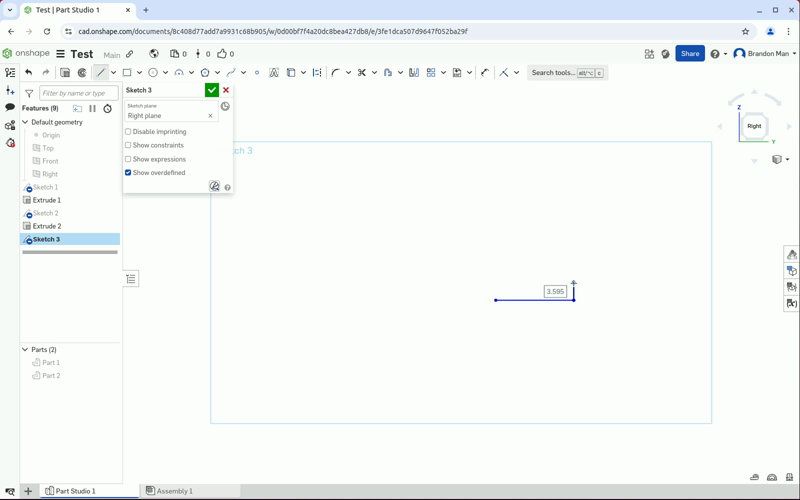
mouse_move(495, 282)
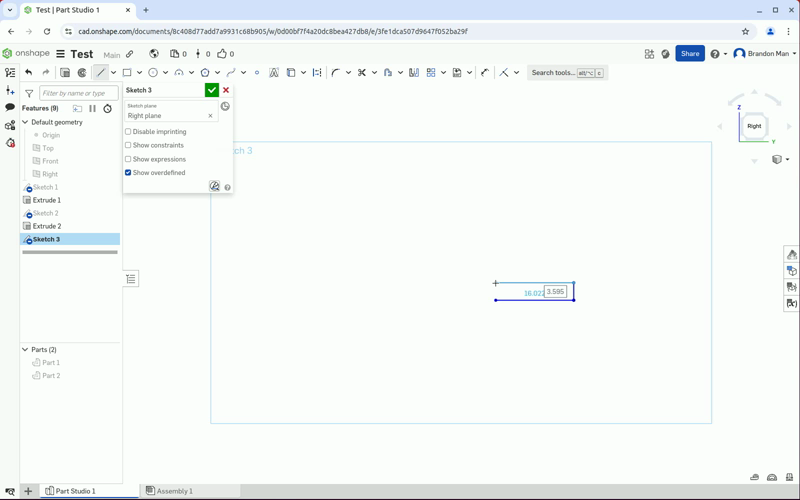
click(495, 282)
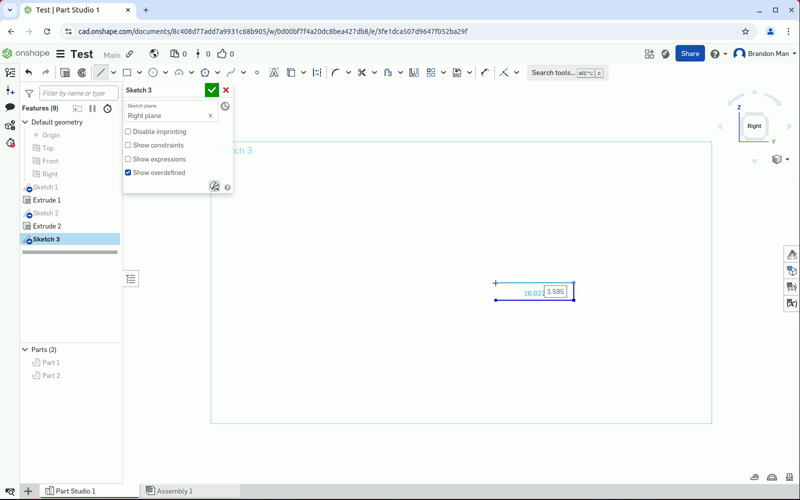
key_up(shift)
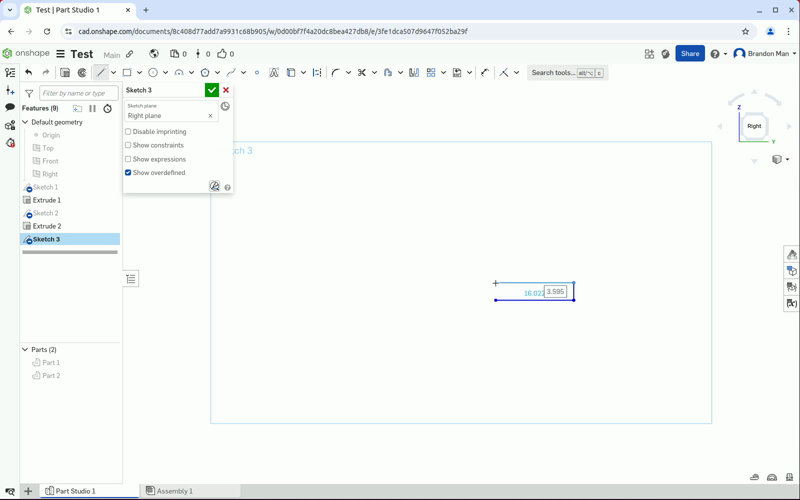
mouse_move(525, 282)
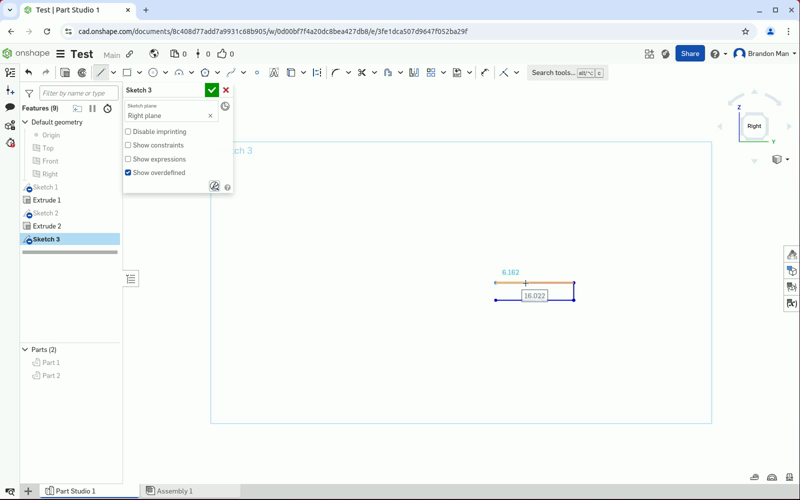
key_down(shift)
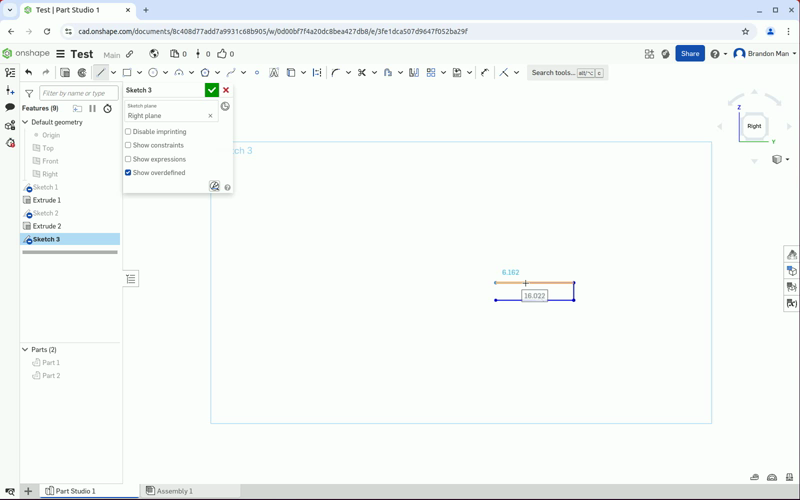
mouse_move(495, 300)
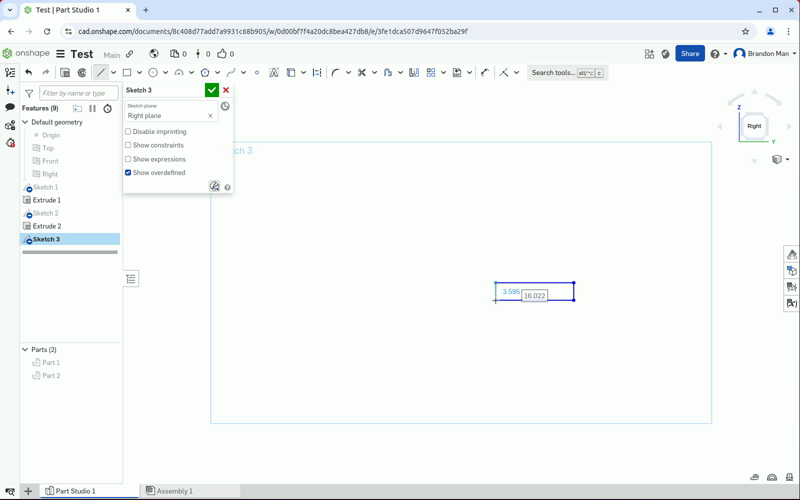
key_up(shift)
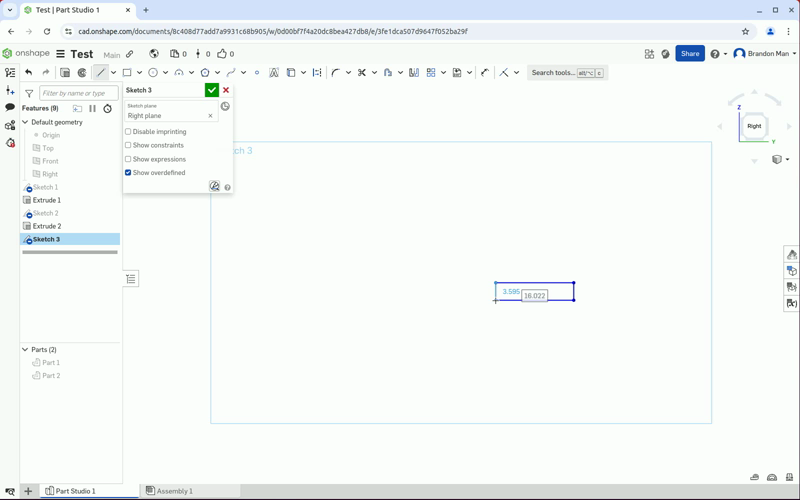
click(495, 300)
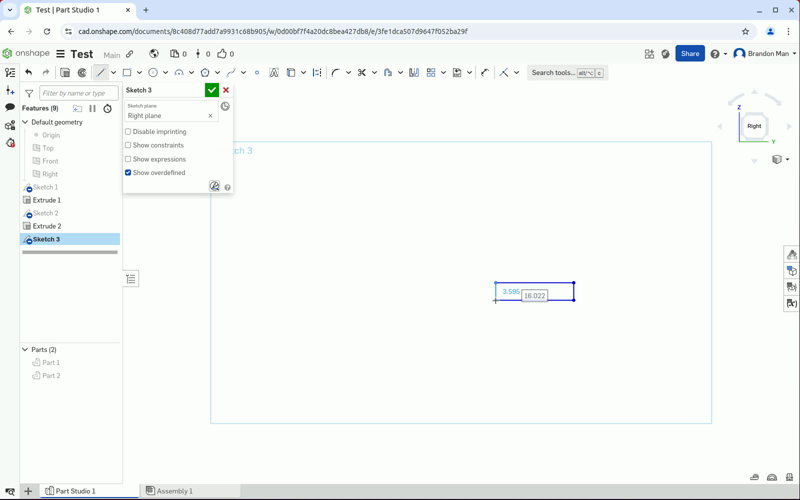
key(esc)
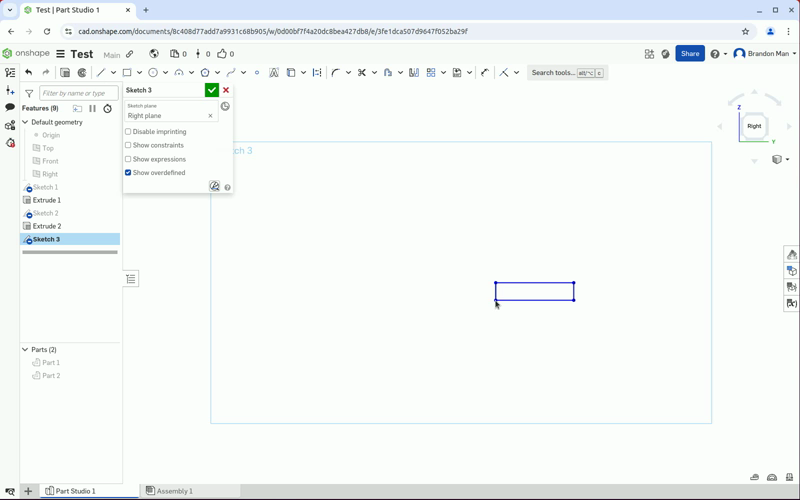
mouse_move(517, 284)
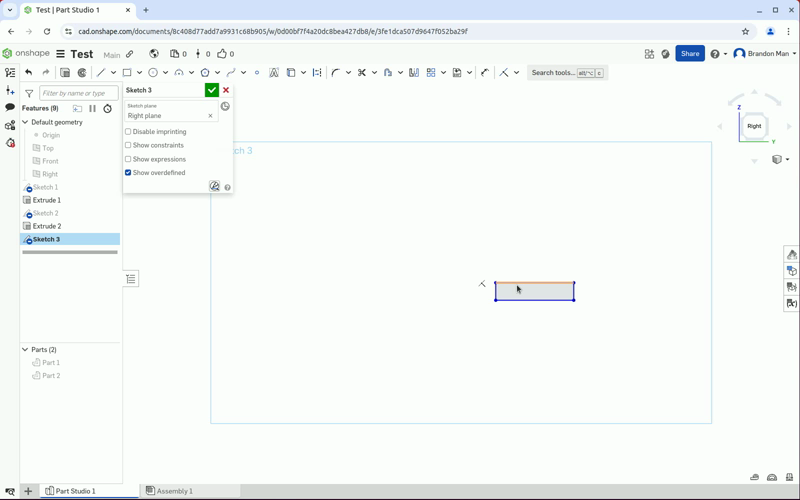
scroll(6)
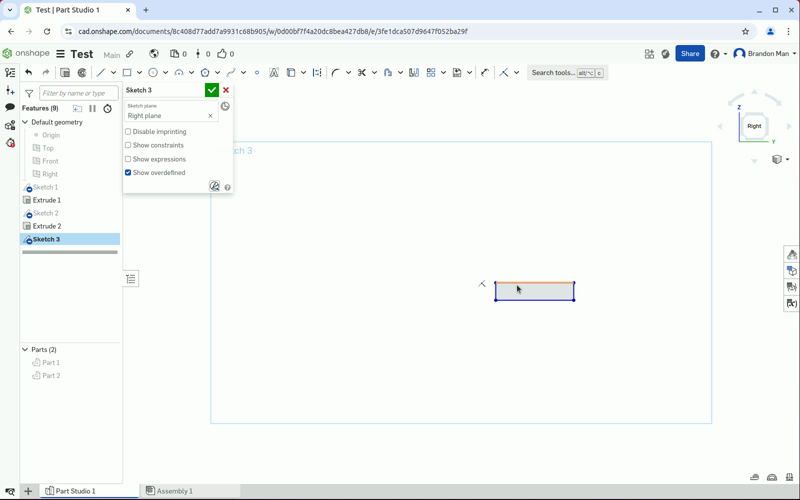
scroll(6)
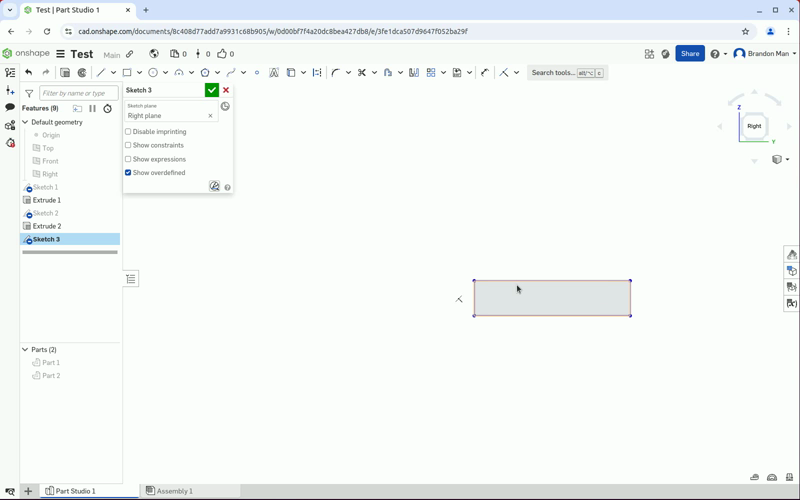
scroll(6)
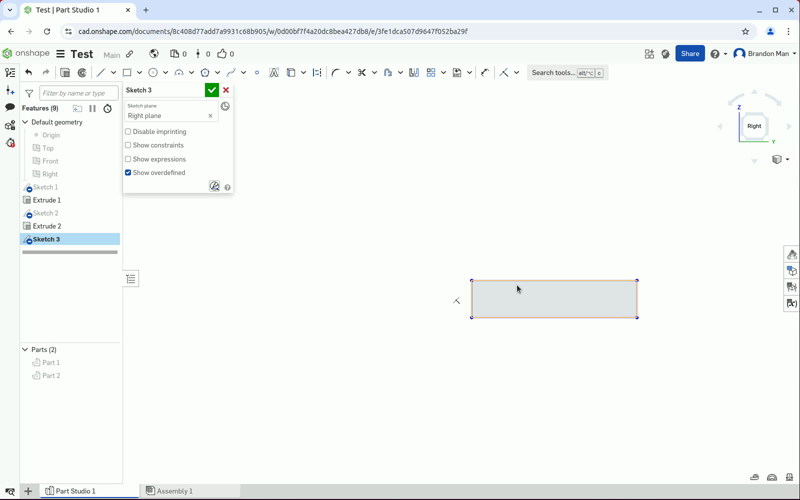
scroll(6)
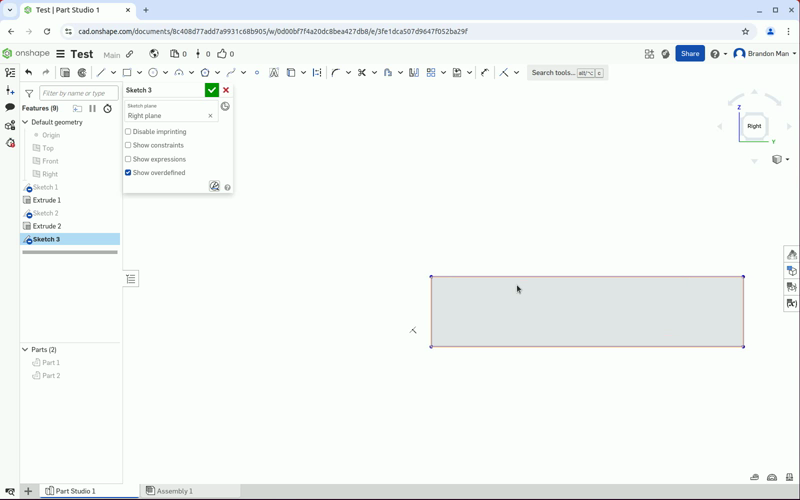
scroll(6)
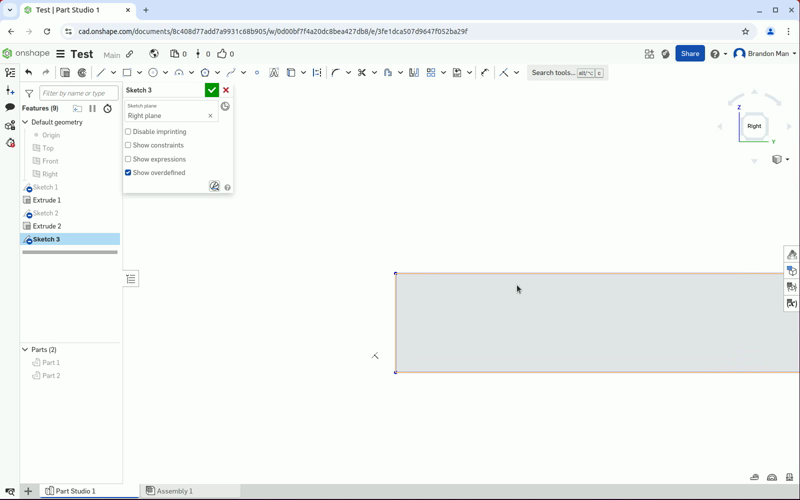
scroll(6)
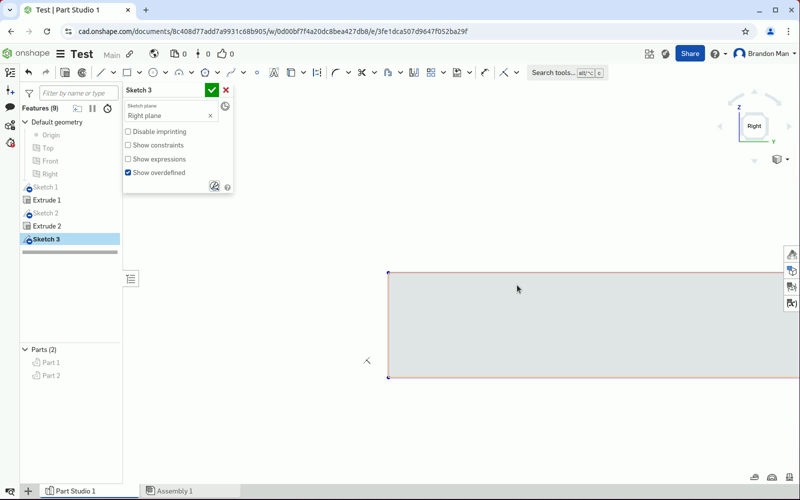
scroll(6)
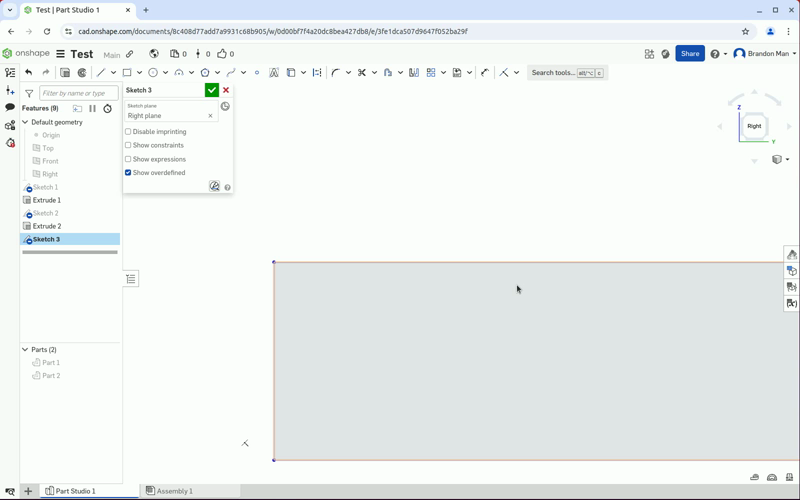
click(517, 284)
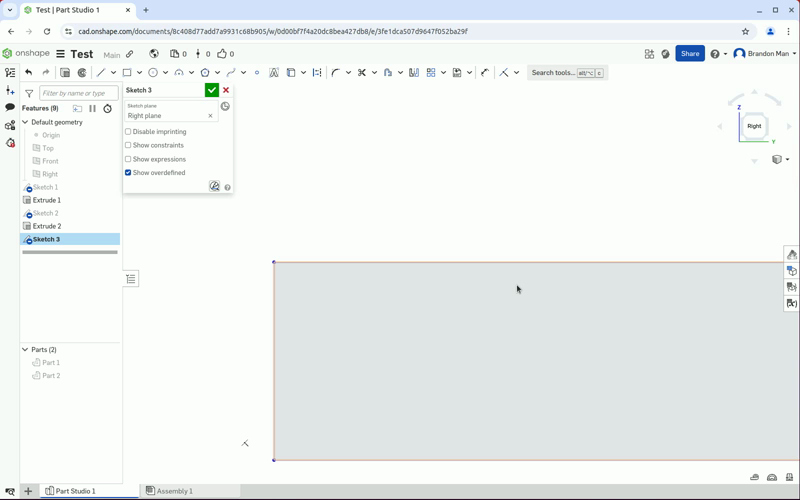
scroll(-6)
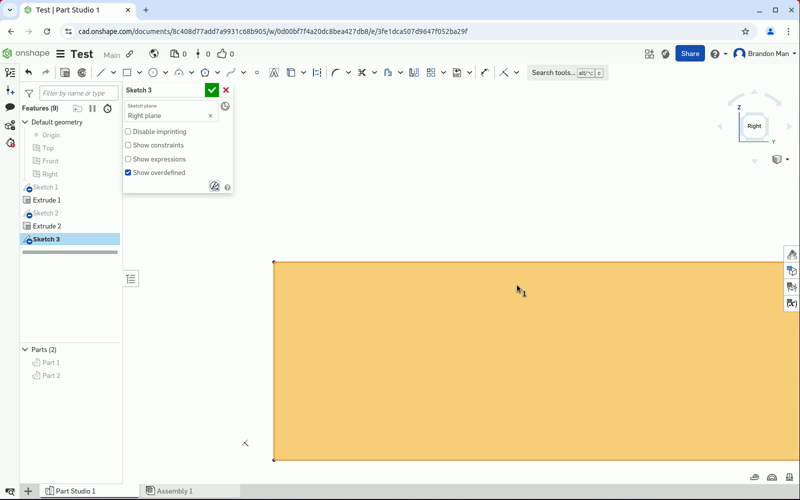
scroll(-6)
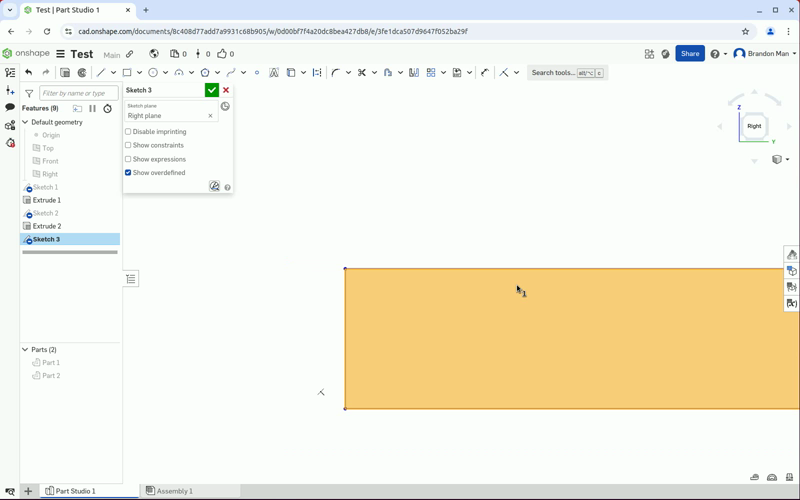
scroll(-6)
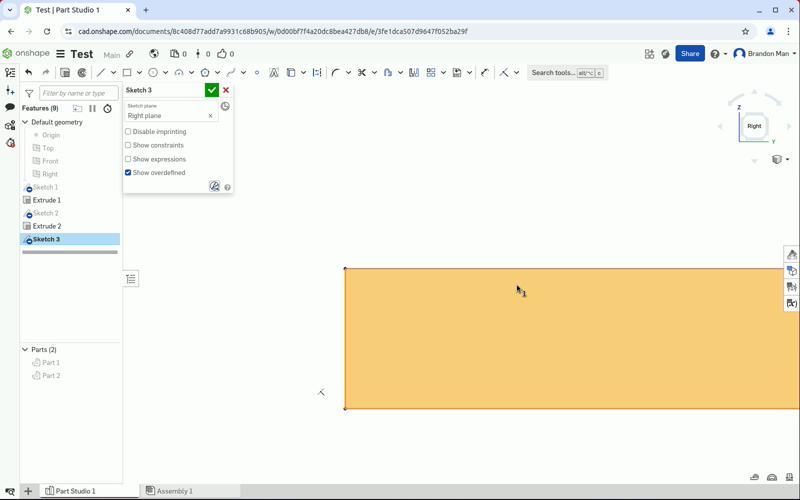
scroll(-6)
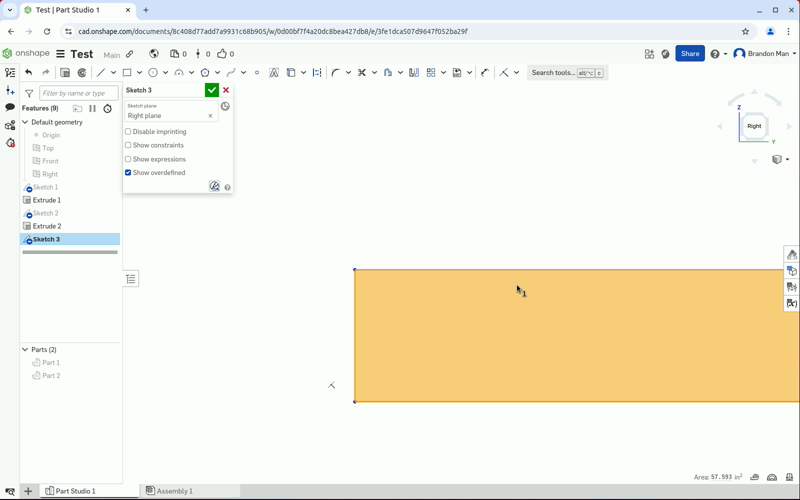
scroll(-6)
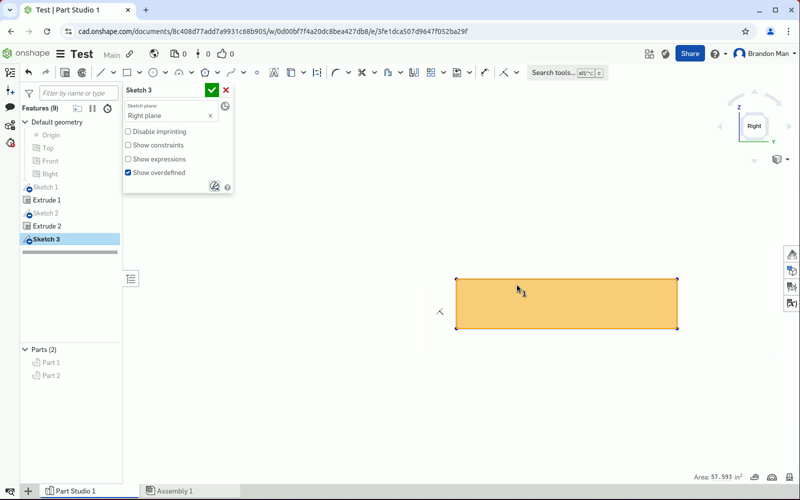
scroll(-6)
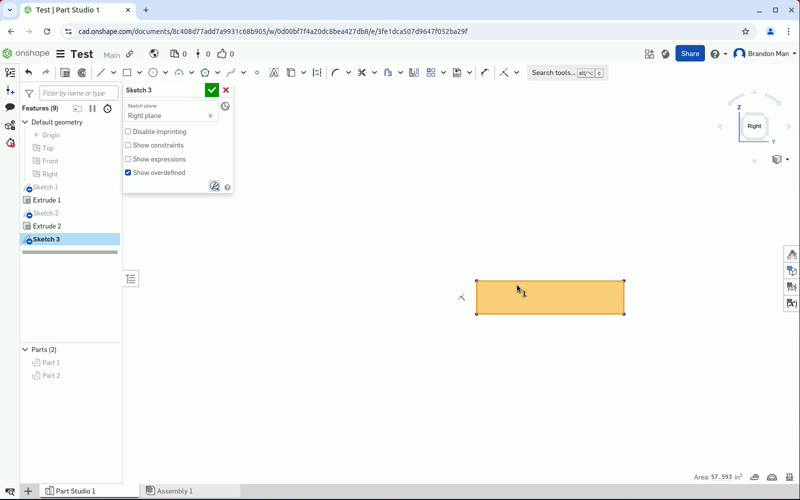
scroll(-6)
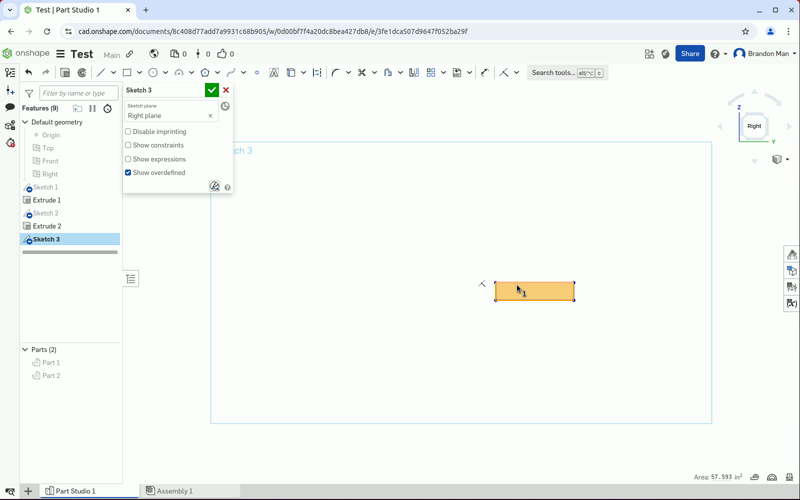
mouse_move(73, 352)
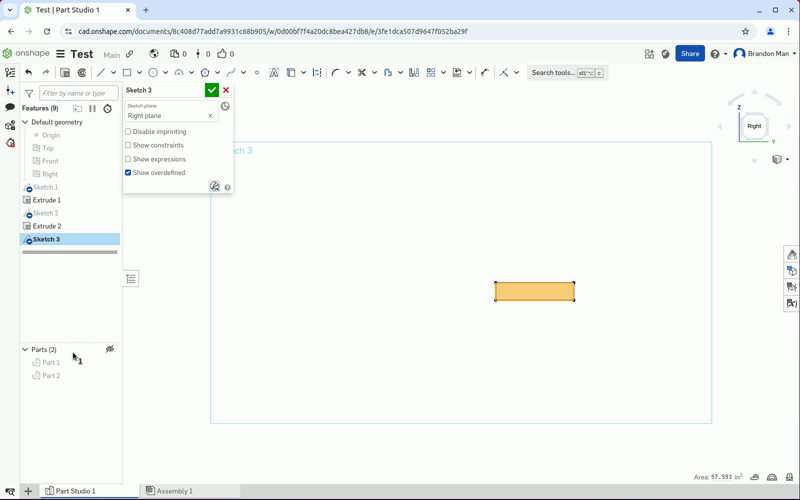
key(shift+y)
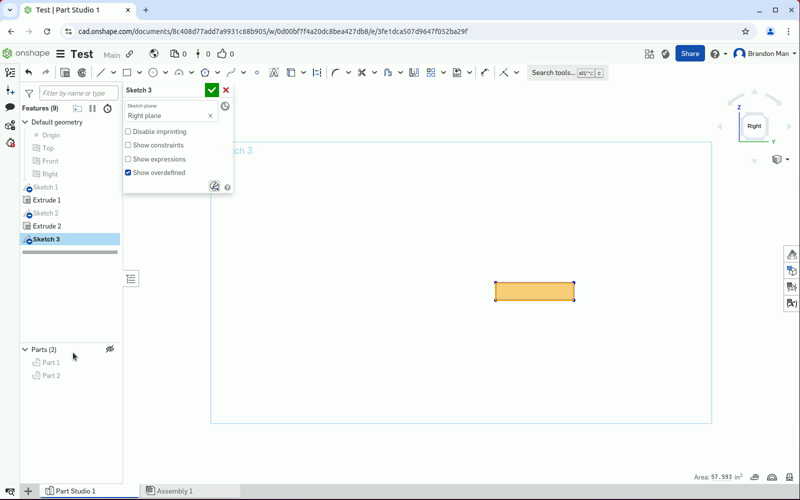
key(shift+e)
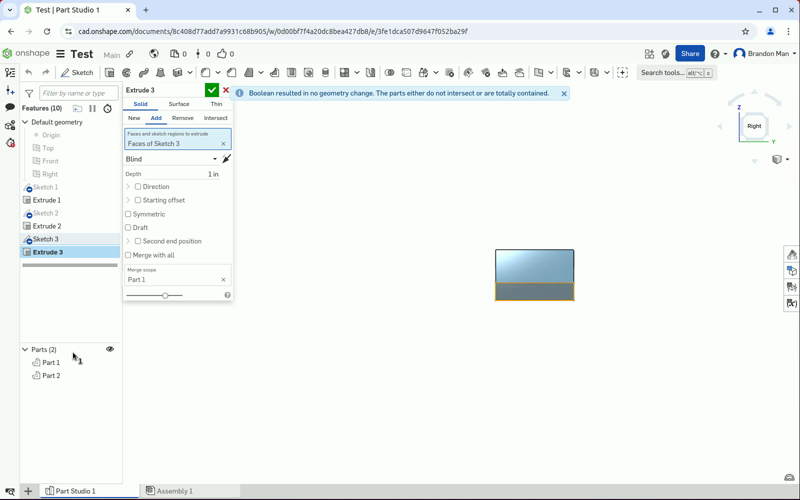
mouse_move(143, 106)
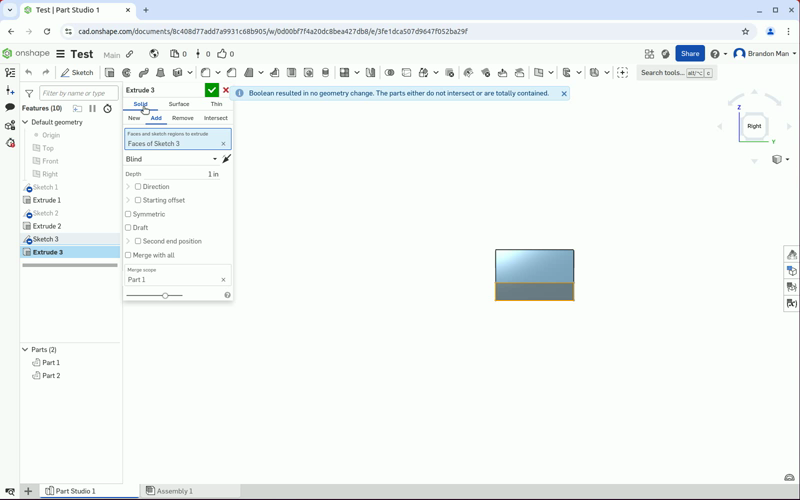
click(143, 106)
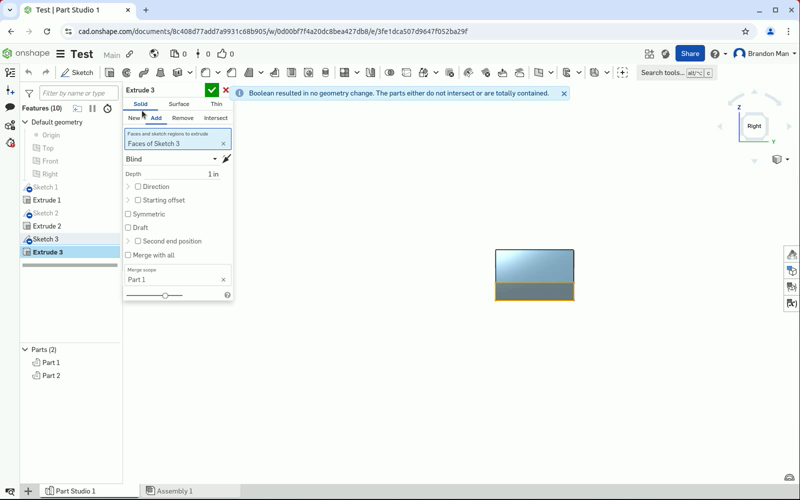
mouse_move(137, 120)
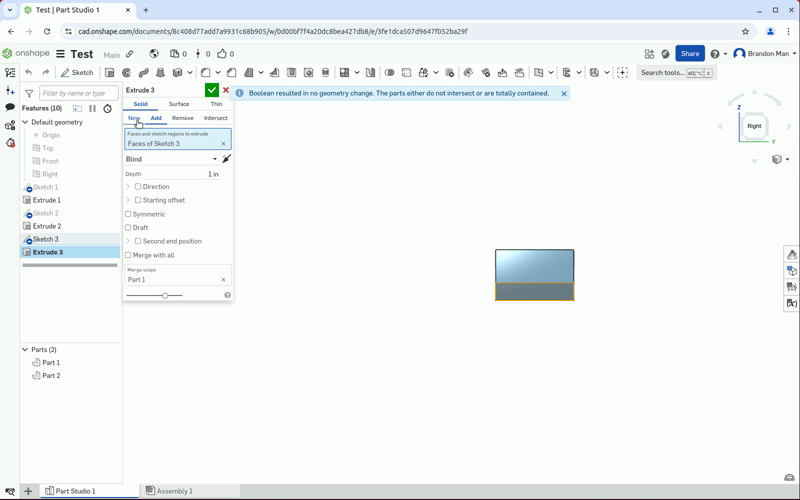
click(137, 120)
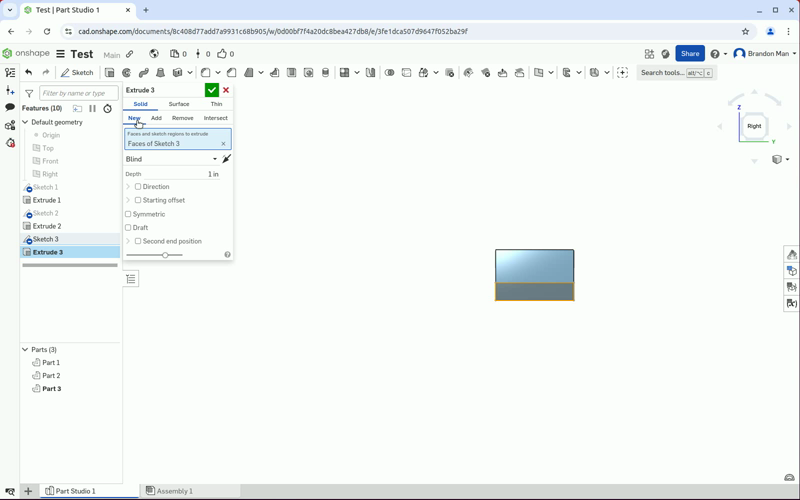
key(tab, 4)
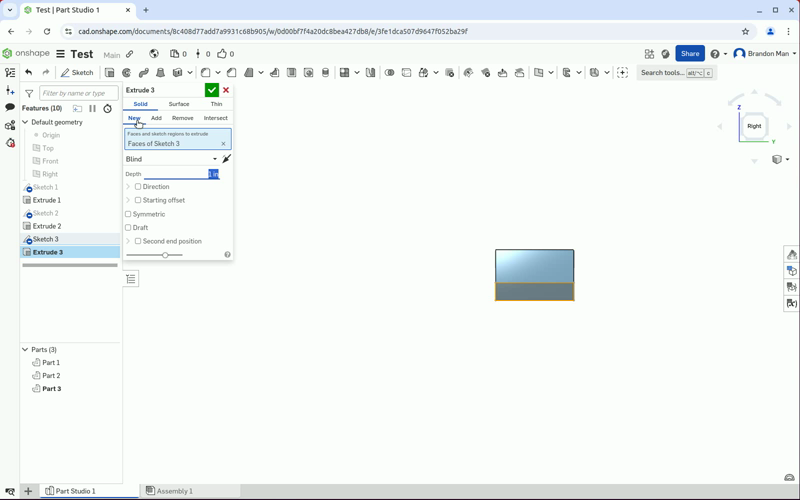
text(0.722)
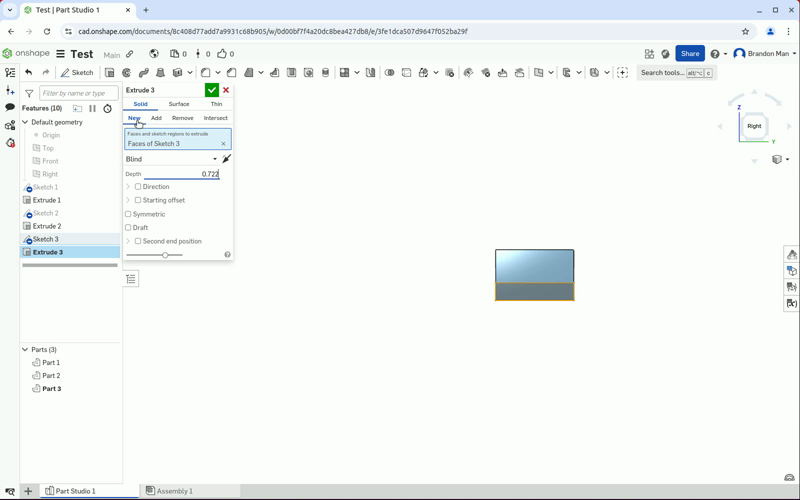
key(enter)
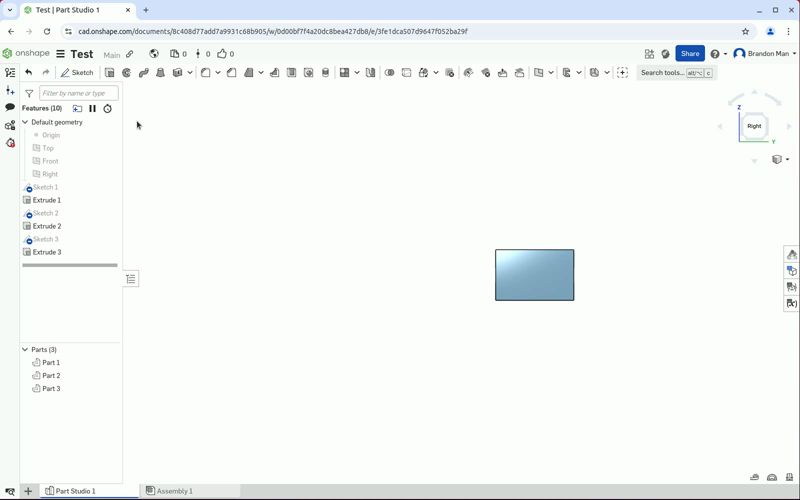
key(shift+h)
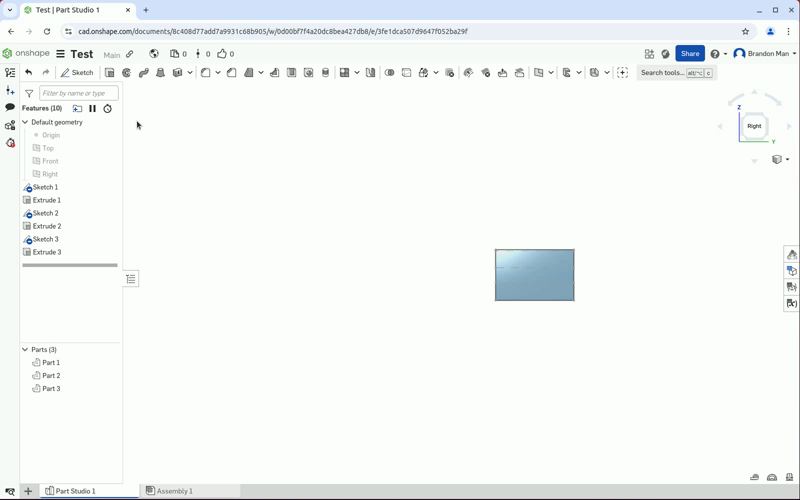
key(shift+h)
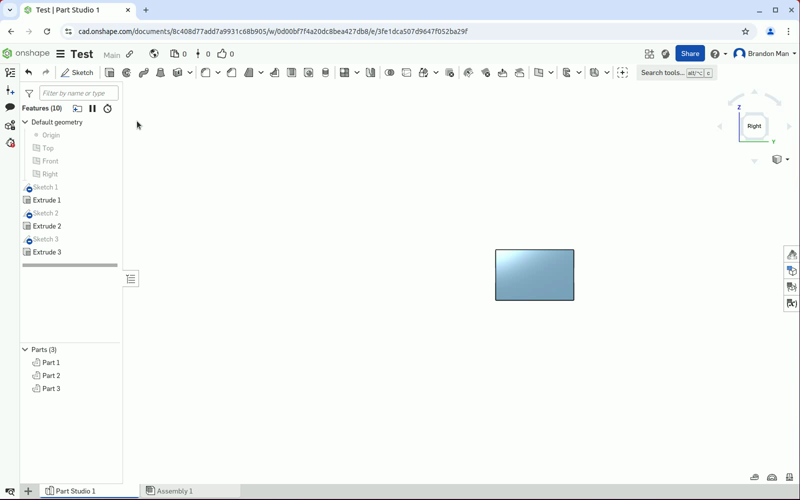
mouse_move(73, 189)
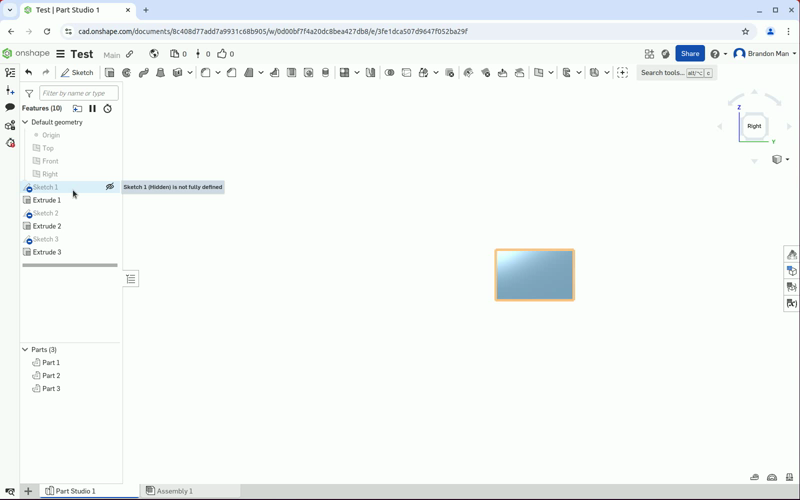
click(73, 189)
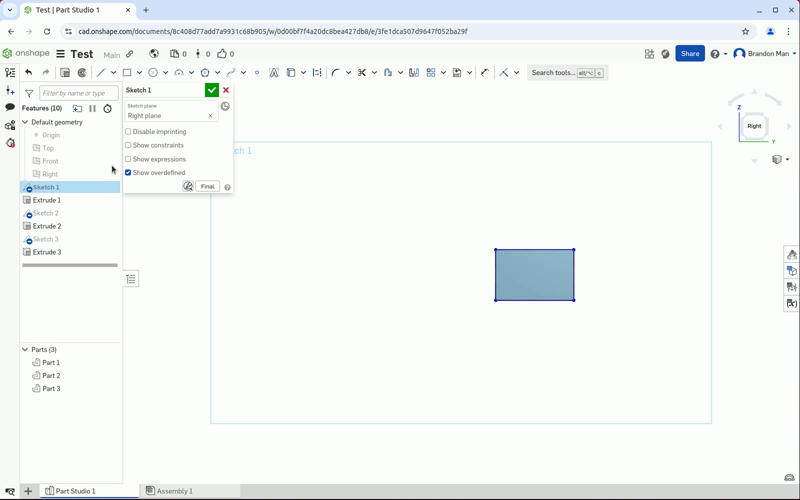
mouse_move(229, 92)
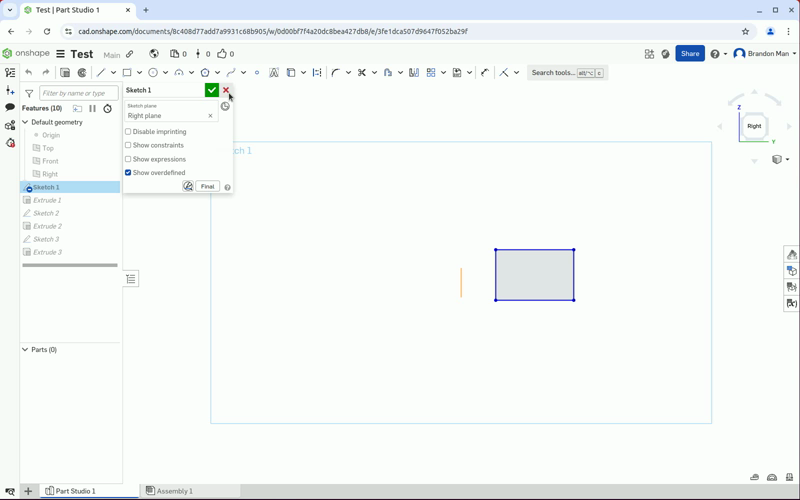
click(229, 92)
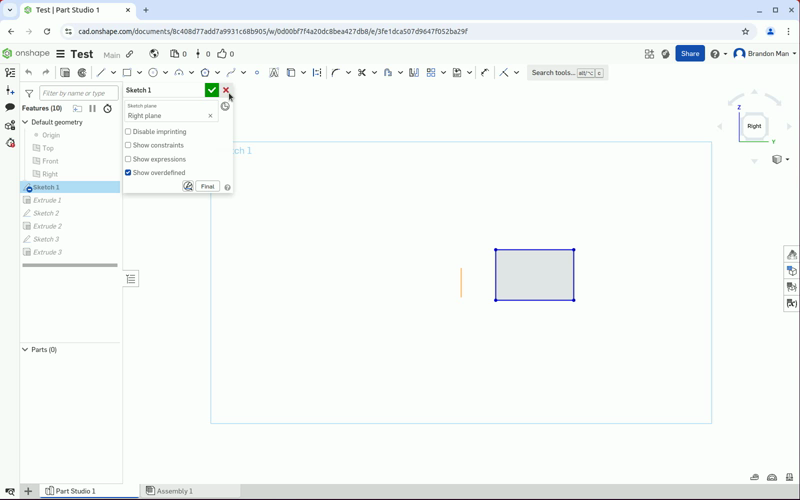
key(shift+s)
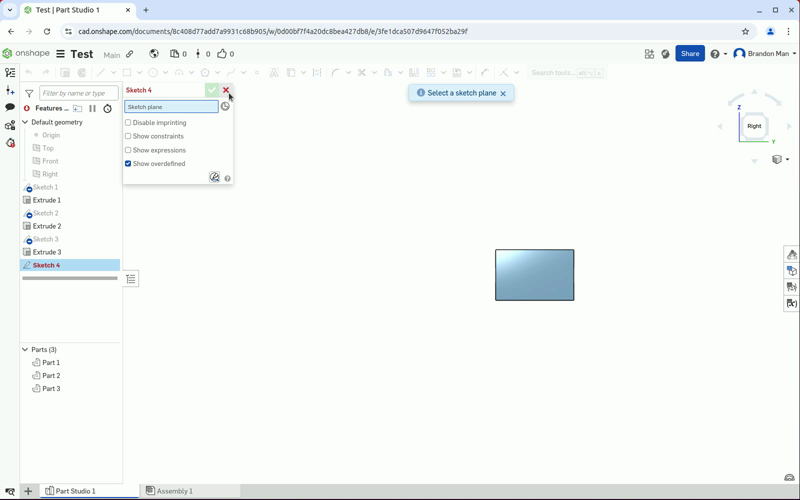
mouse_move(73, 176)
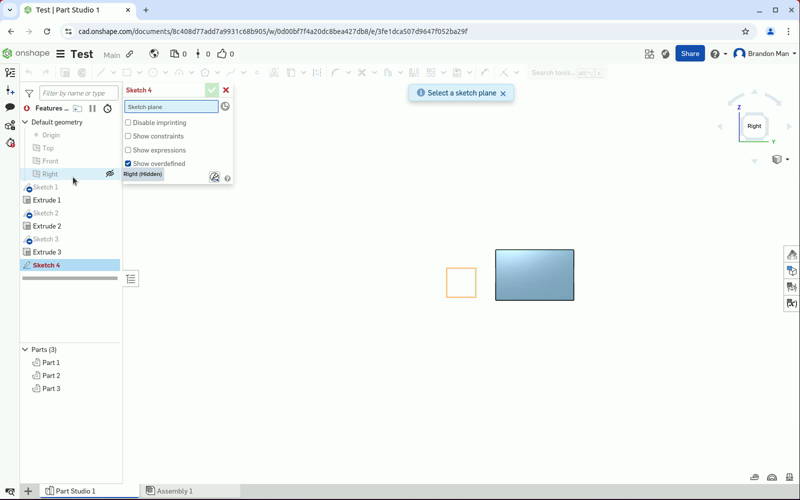
click(73, 176)
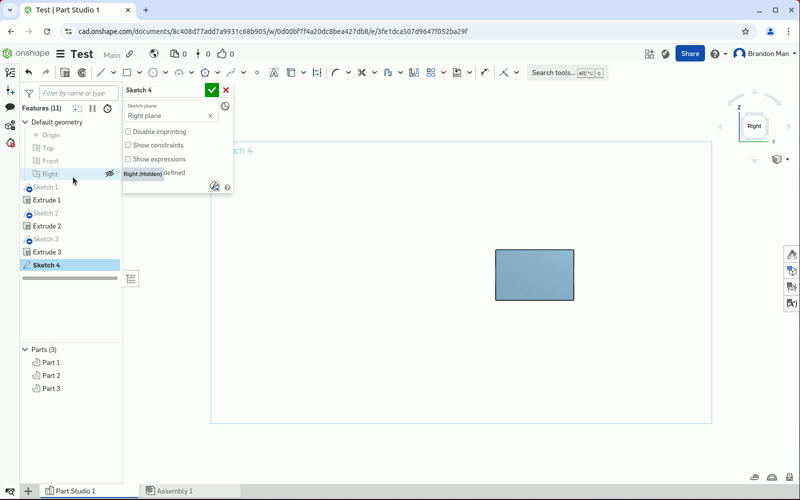
mouse_move(73, 352)
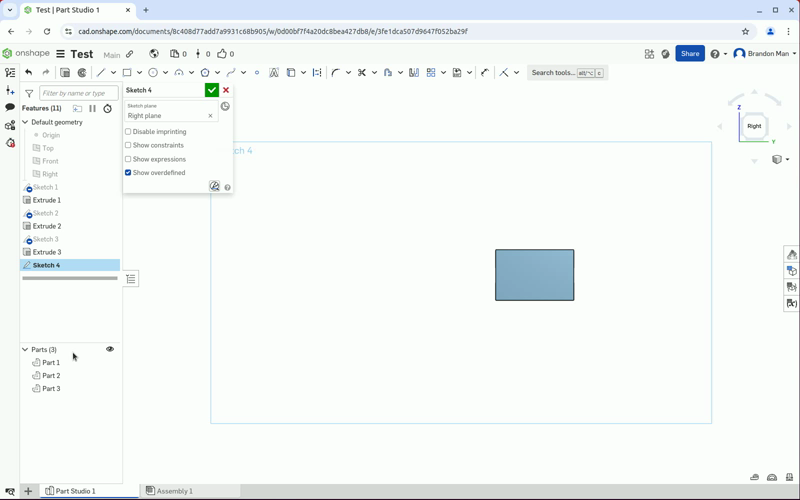
key(y)
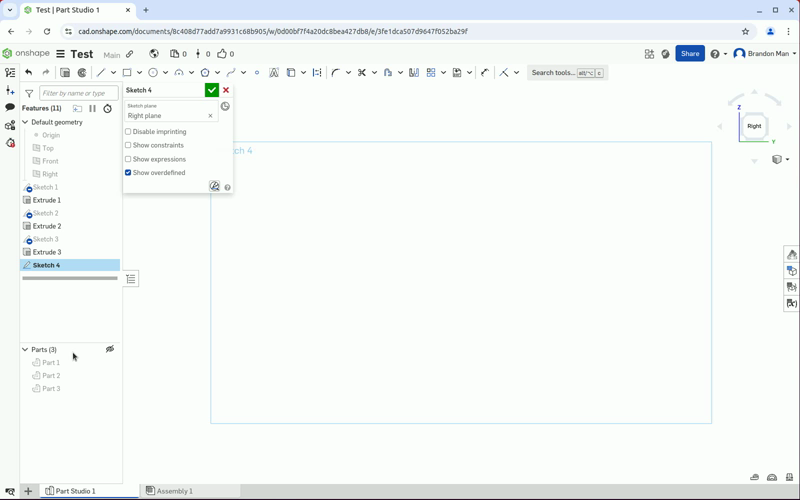
key(l)
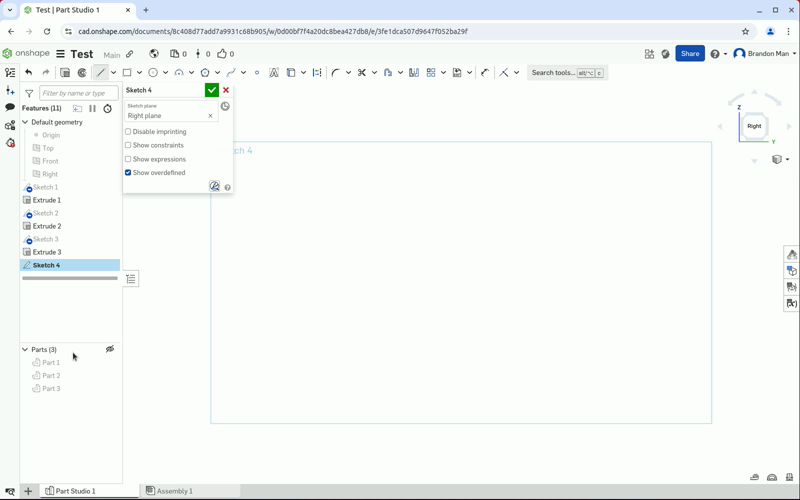
key_down(shift)
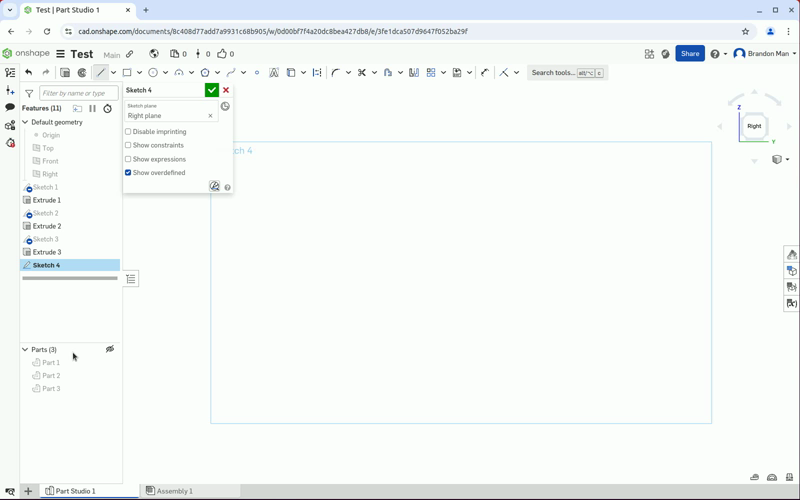
mouse_move(495, 267)
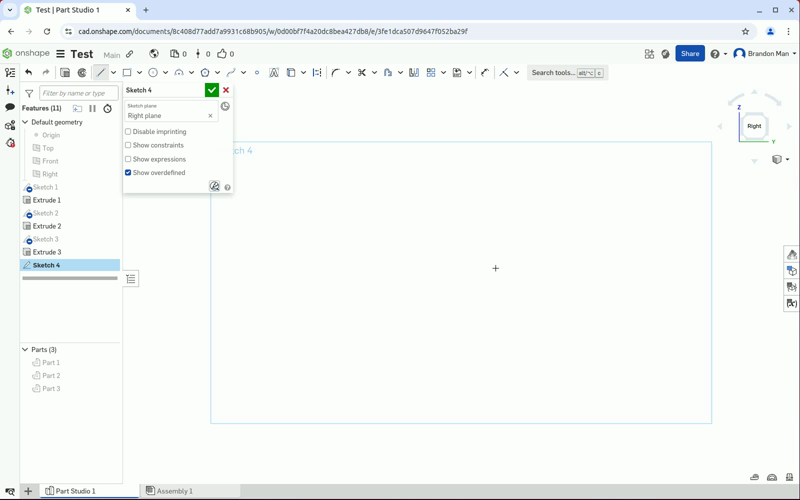
click(495, 267)
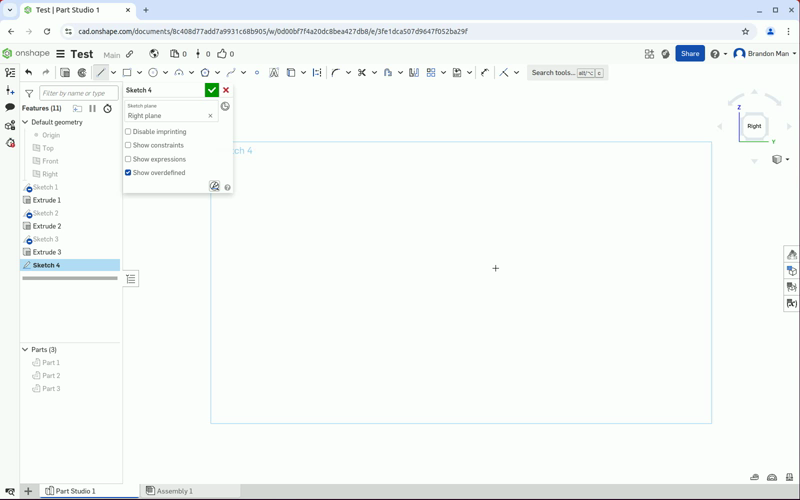
key_up(shift)
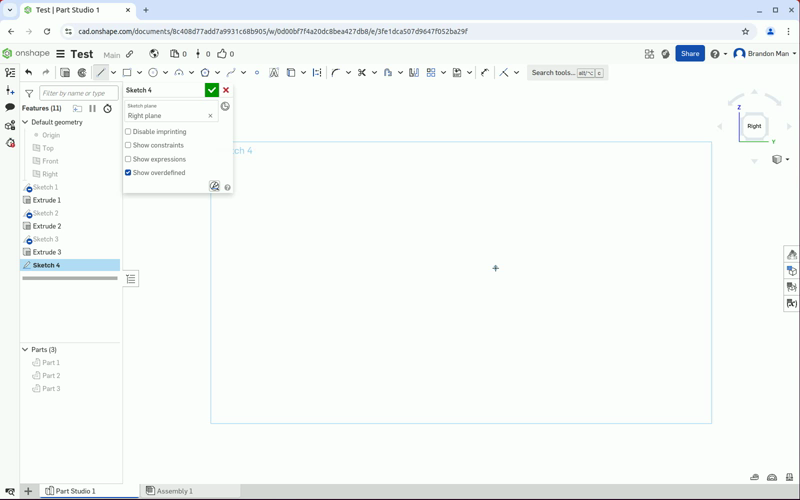
key_down(shift)
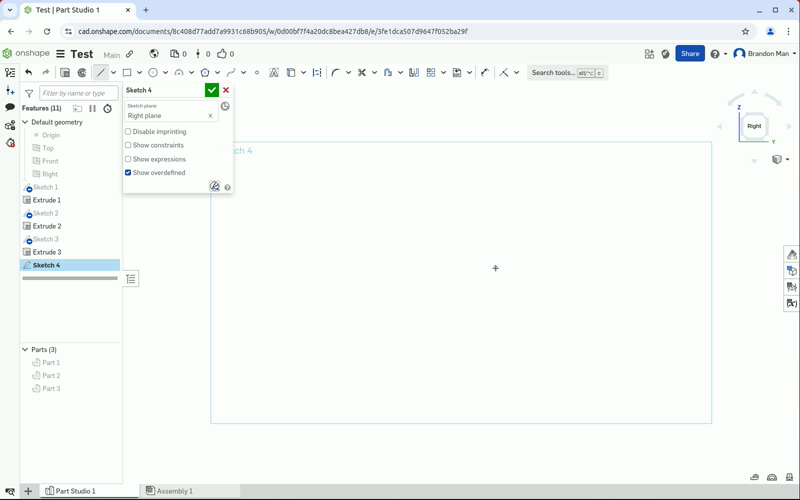
mouse_move(573, 267)
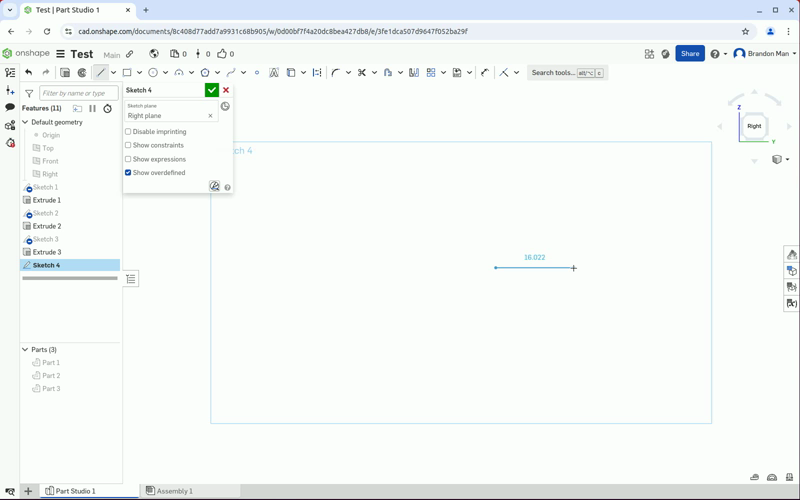
click(573, 267)
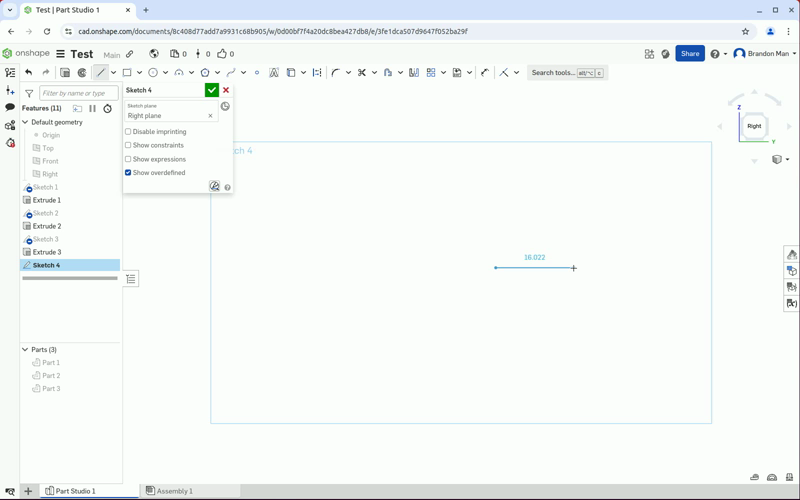
key_up(shift)
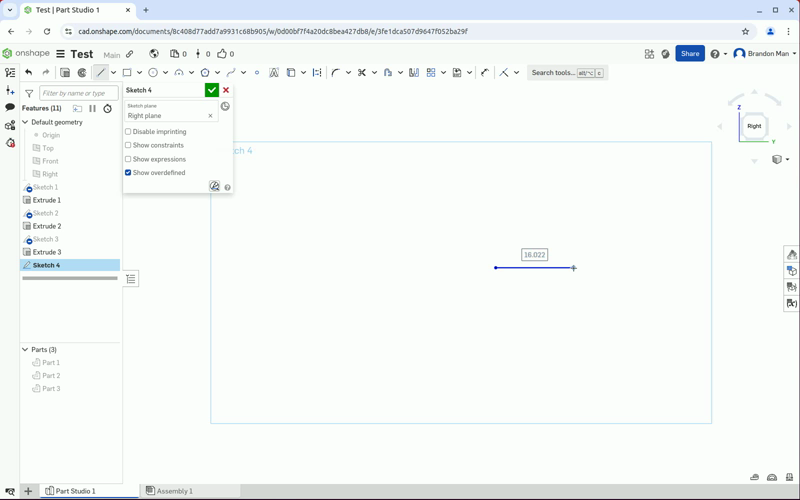
key_down(shift)
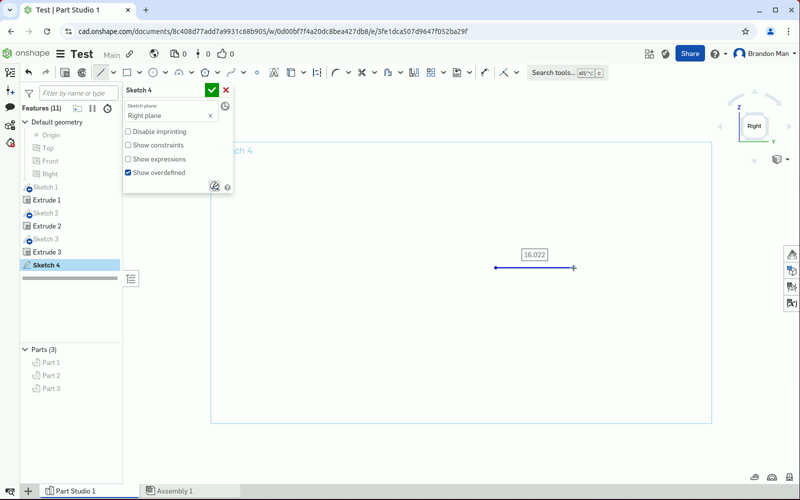
mouse_move(589, 267)
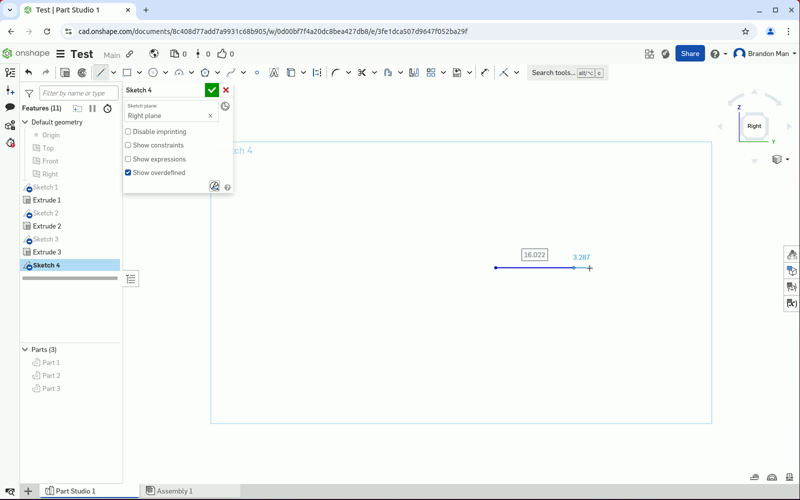
mouse_move(573, 250)
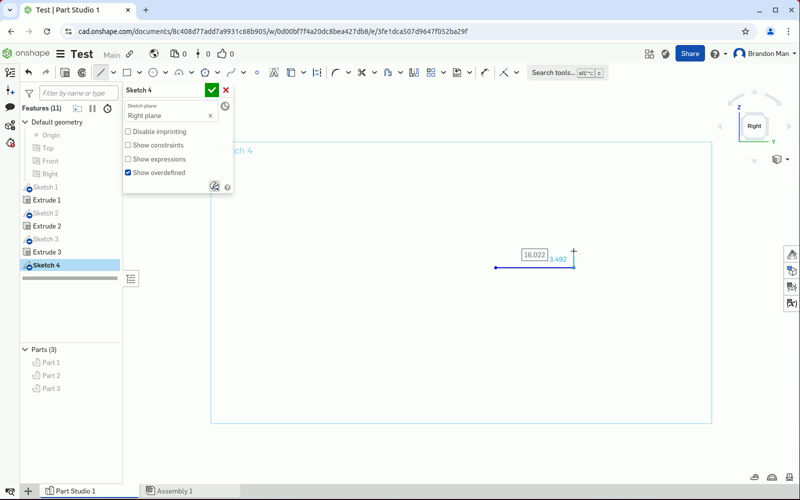
click(573, 250)
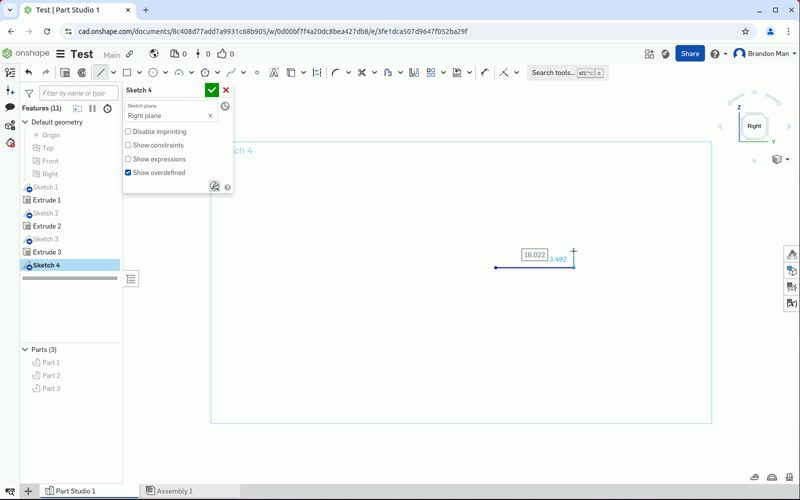
key_up(shift)
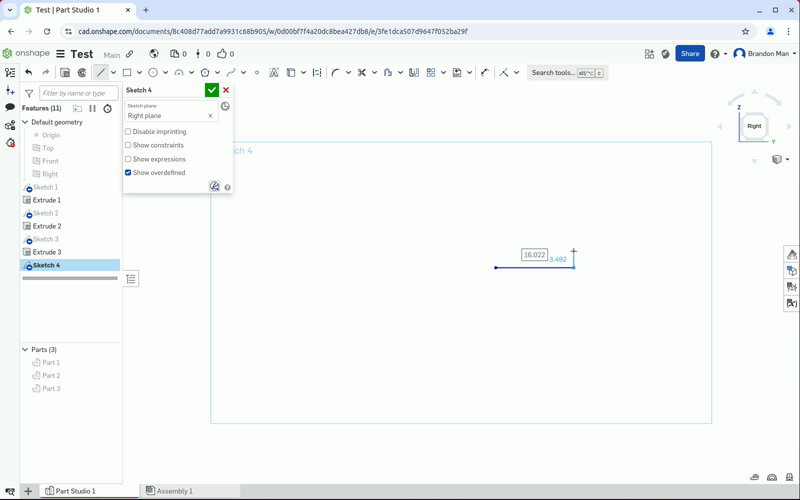
key_down(shift)
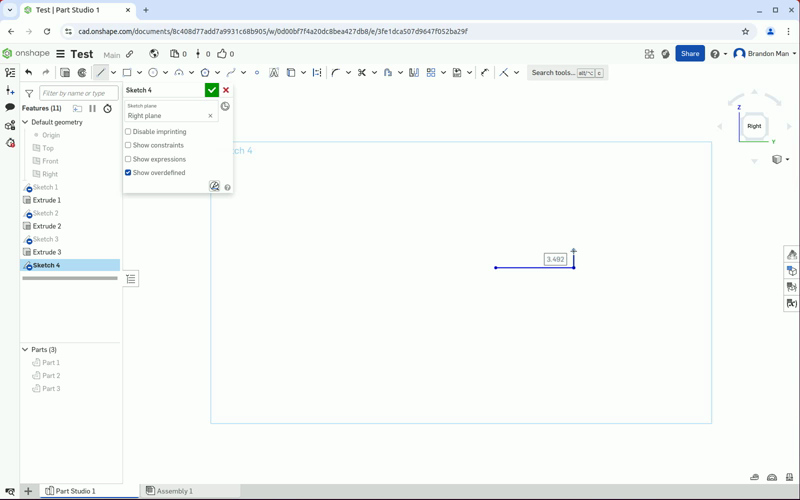
mouse_move(495, 250)
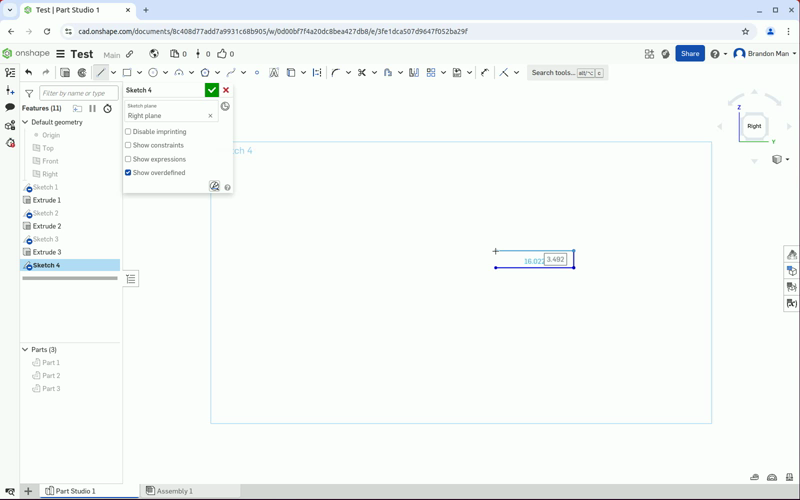
click(495, 250)
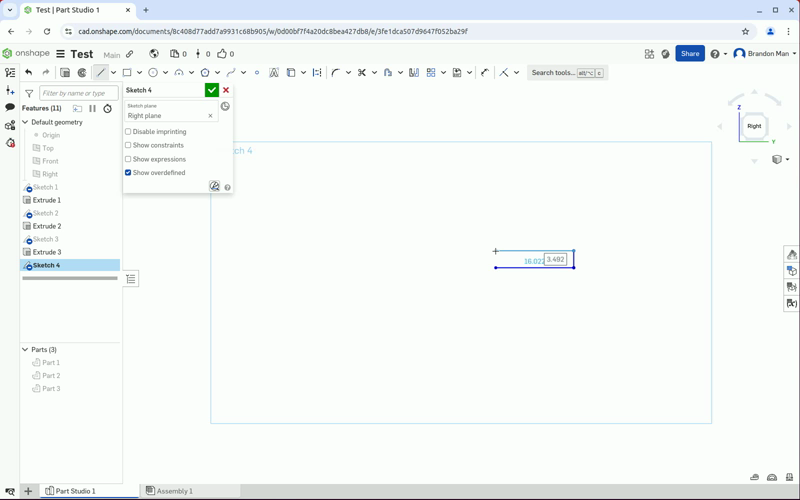
key_up(shift)
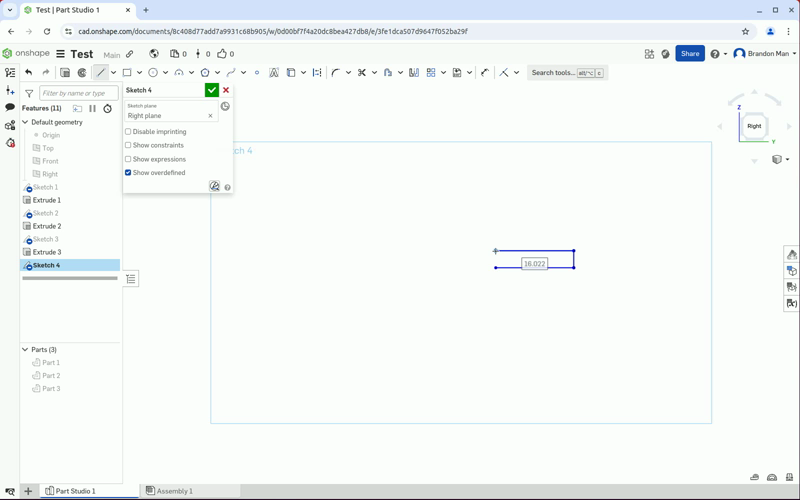
mouse_move(525, 250)
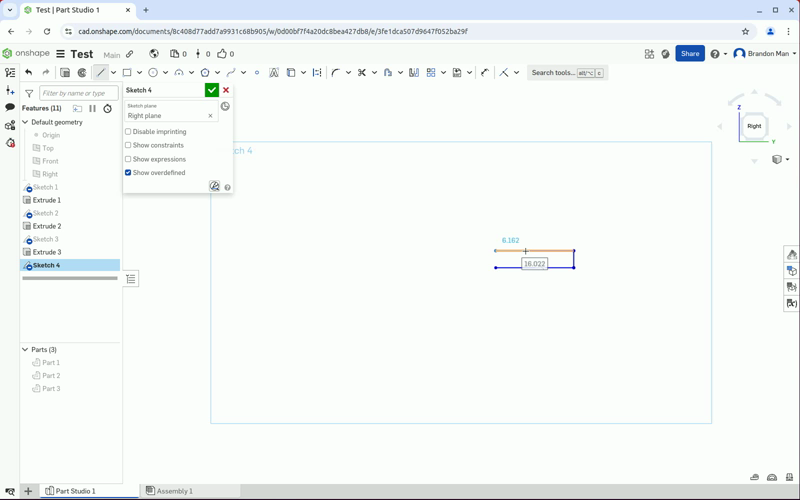
key_down(shift)
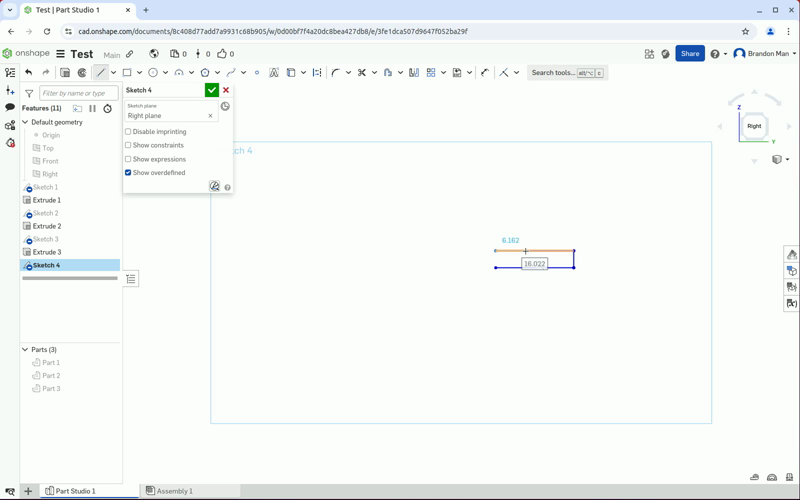
mouse_move(495, 267)
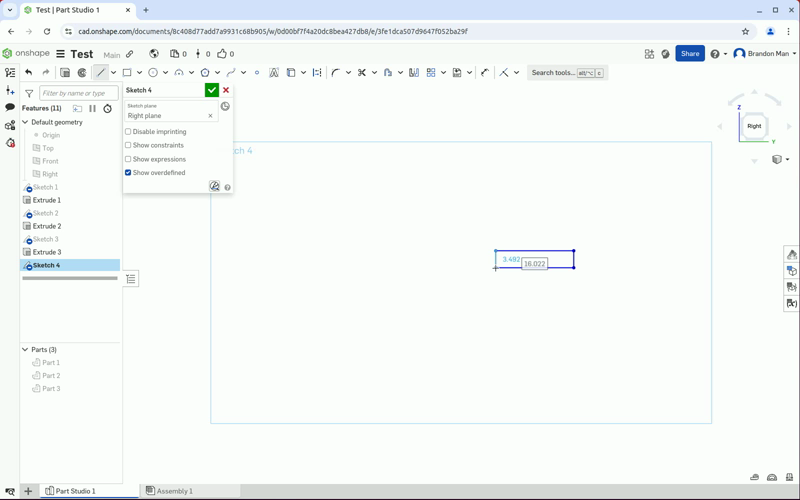
key_up(shift)
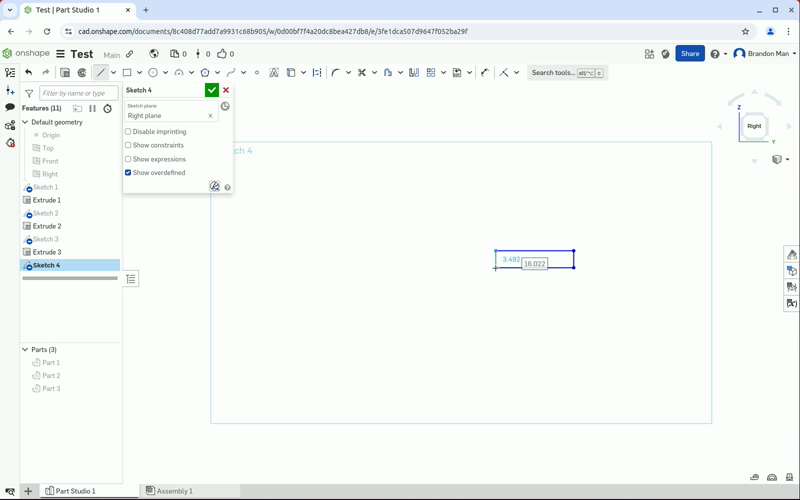
click(495, 267)
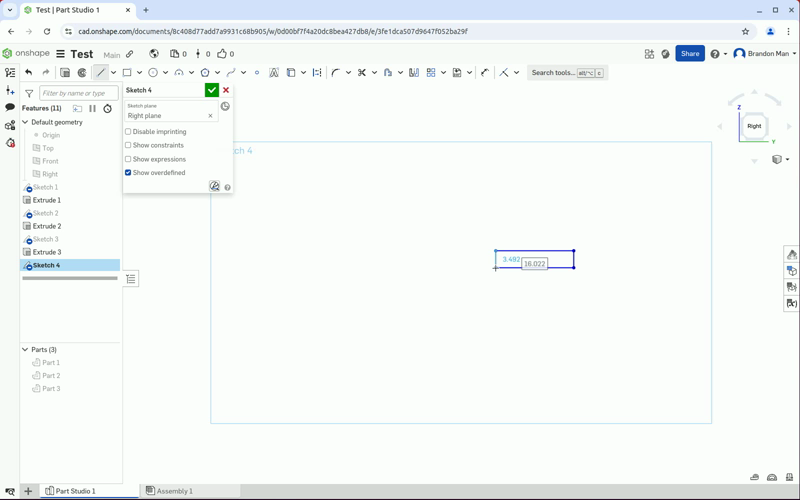
key(esc)
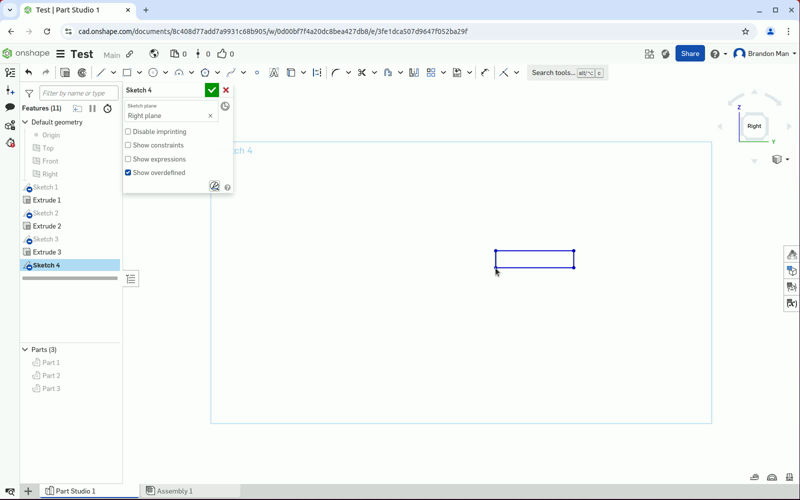
mouse_move(520, 265)
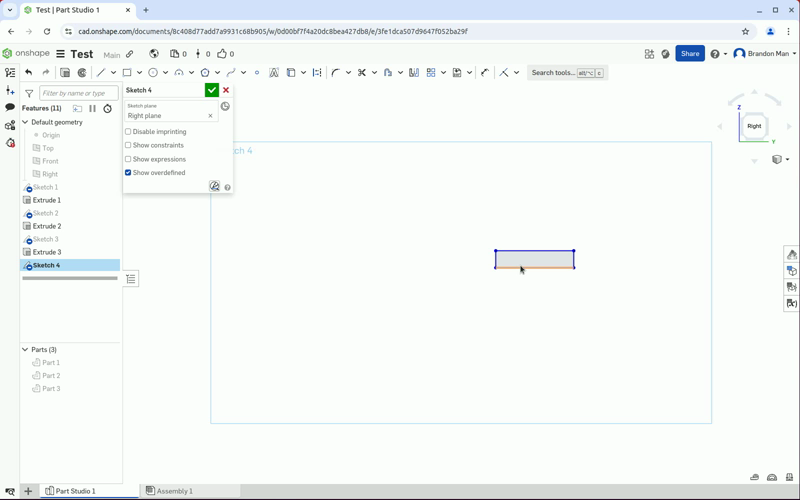
scroll(6)
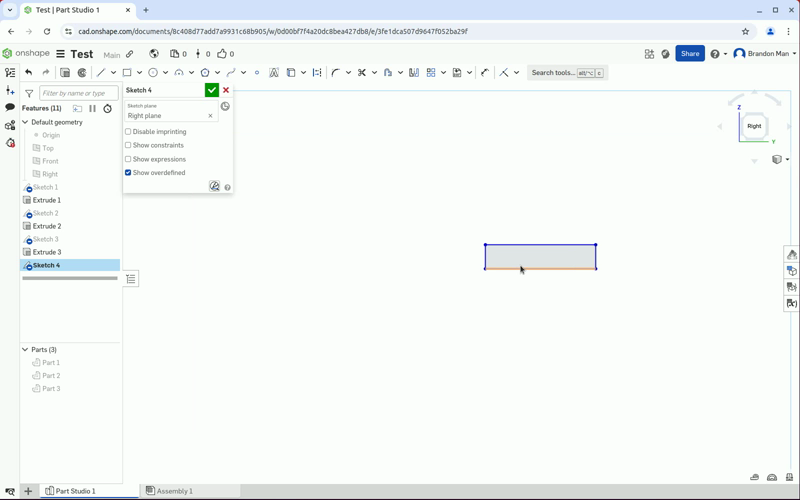
scroll(6)
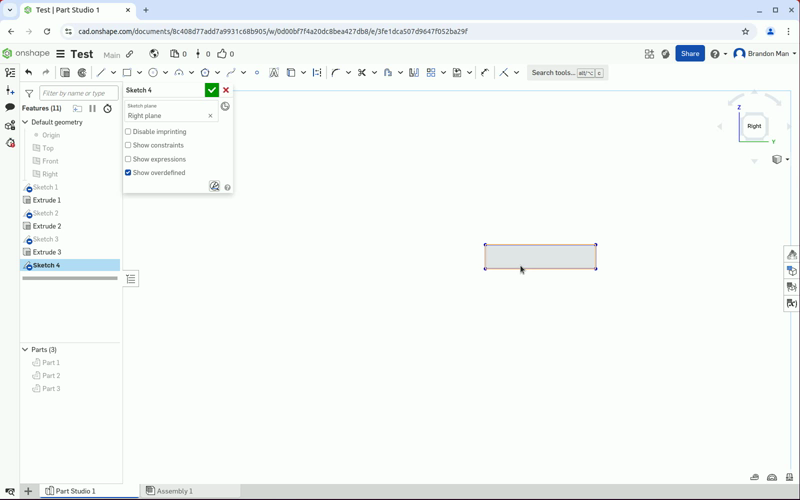
scroll(6)
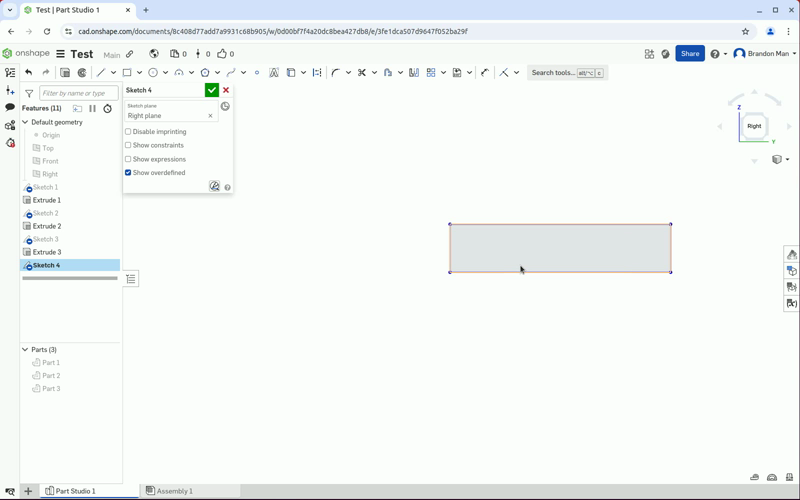
scroll(6)
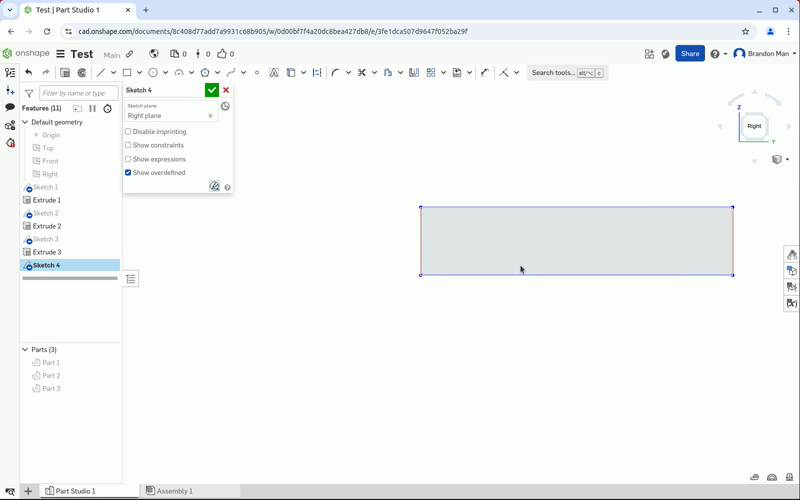
scroll(6)
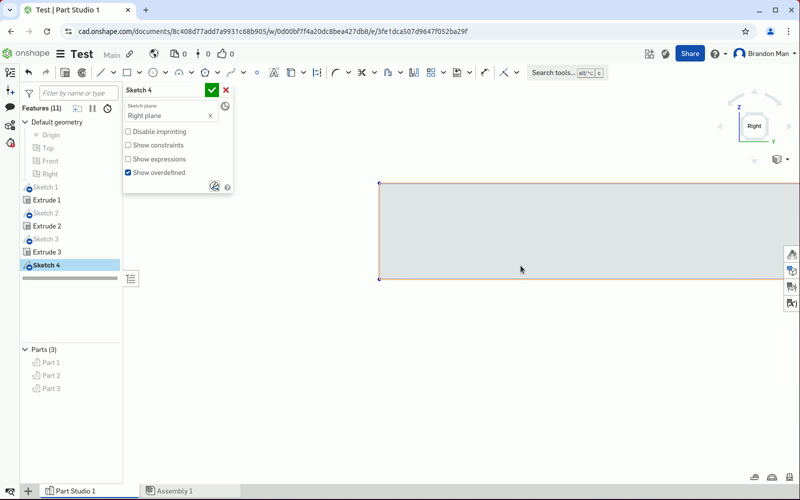
scroll(6)
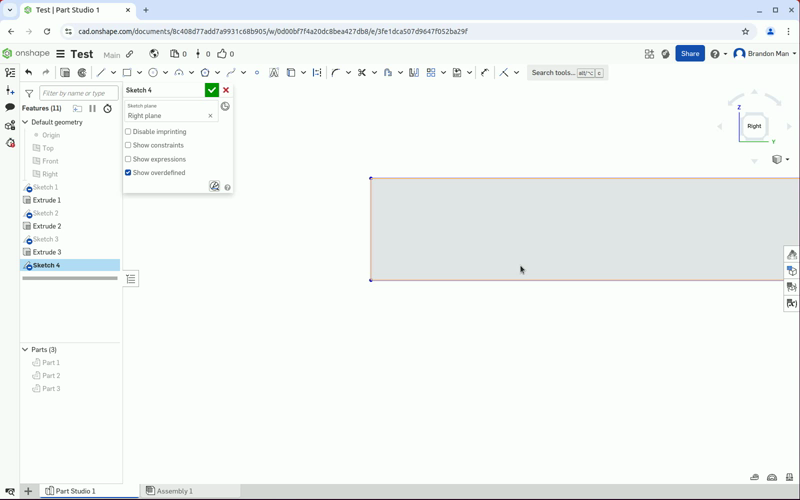
scroll(6)
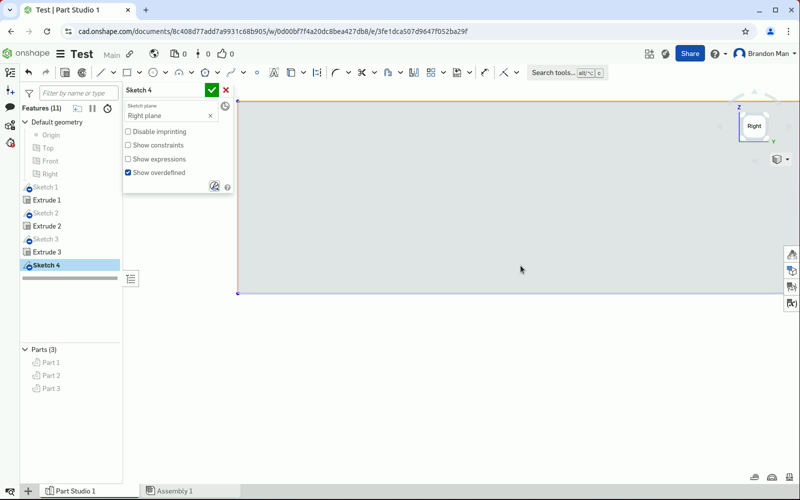
click(520, 265)
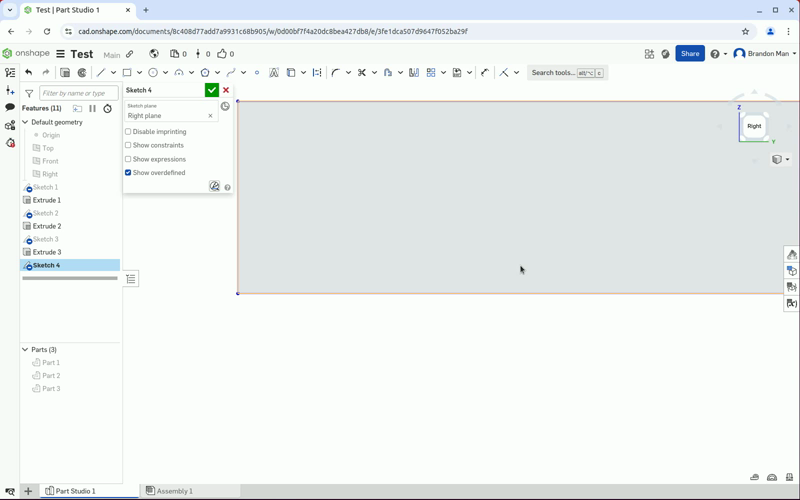
scroll(-6)
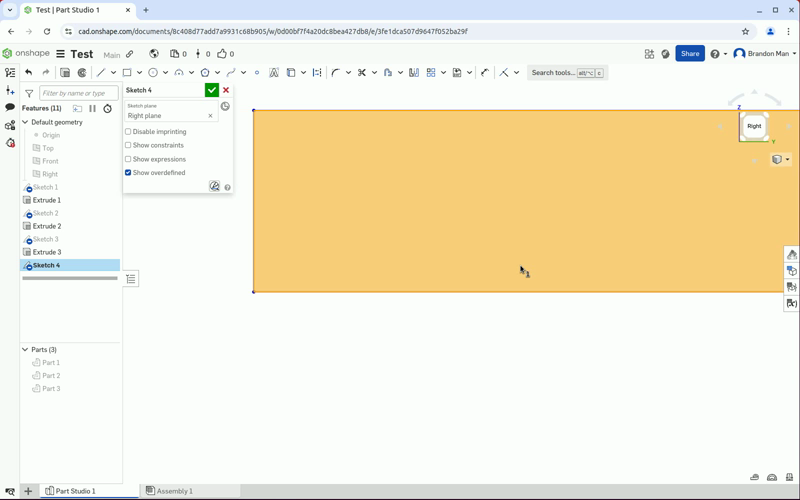
scroll(-6)
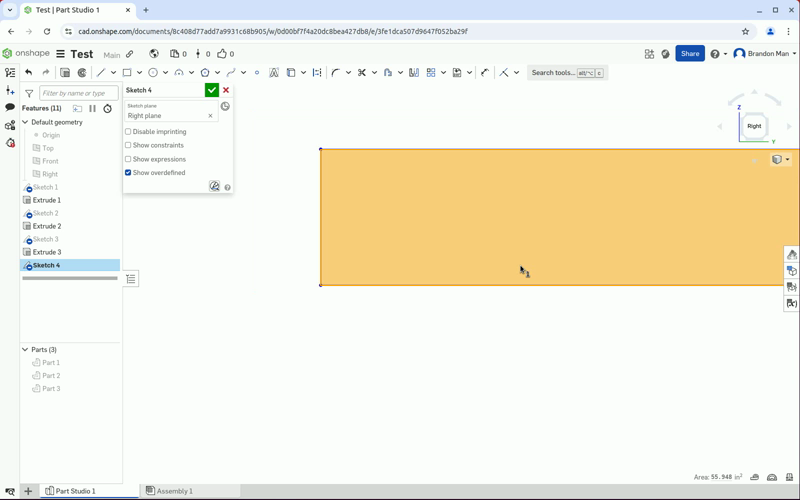
scroll(-6)
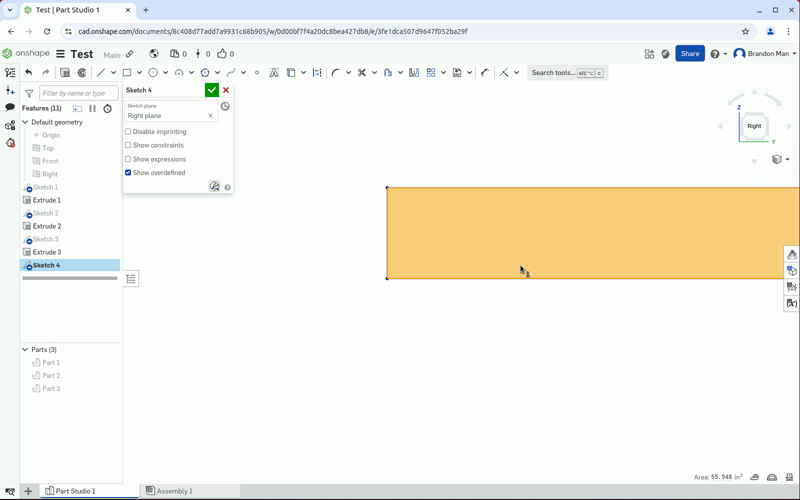
scroll(-6)
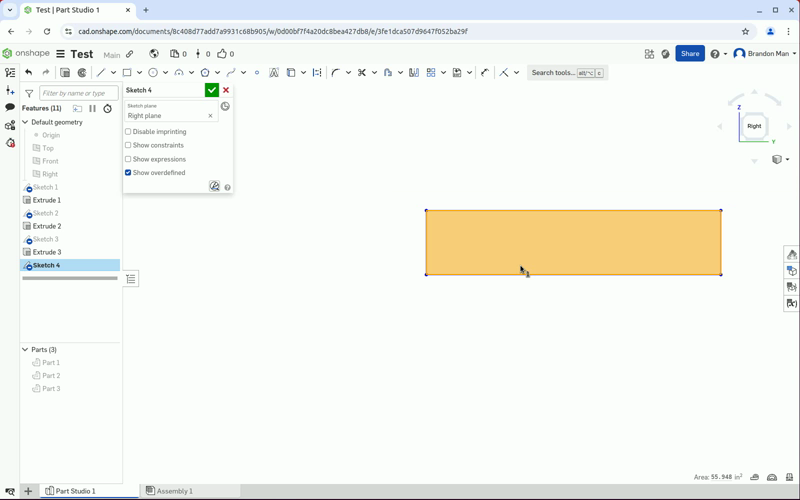
scroll(-6)
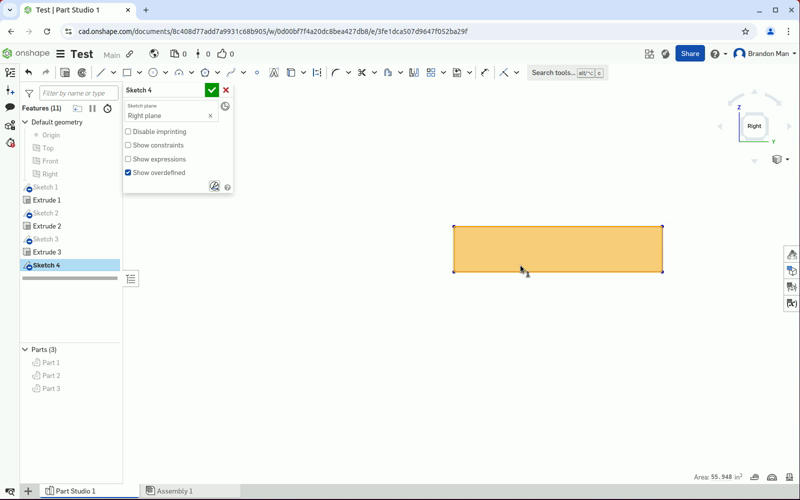
scroll(-6)
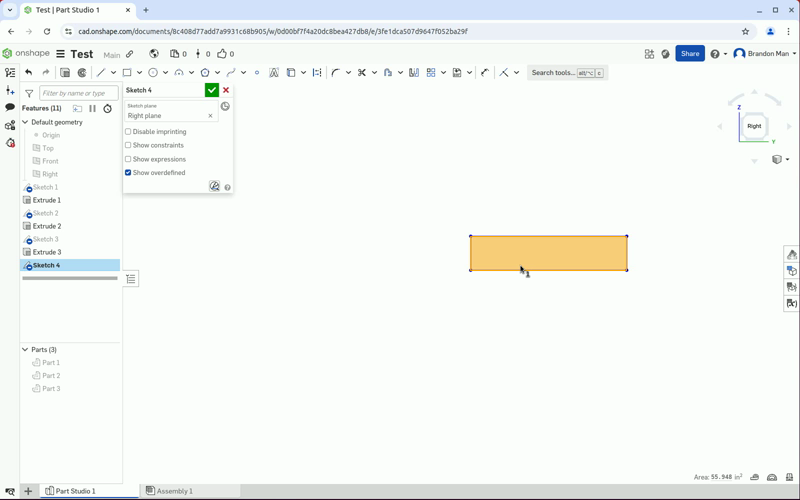
scroll(-6)
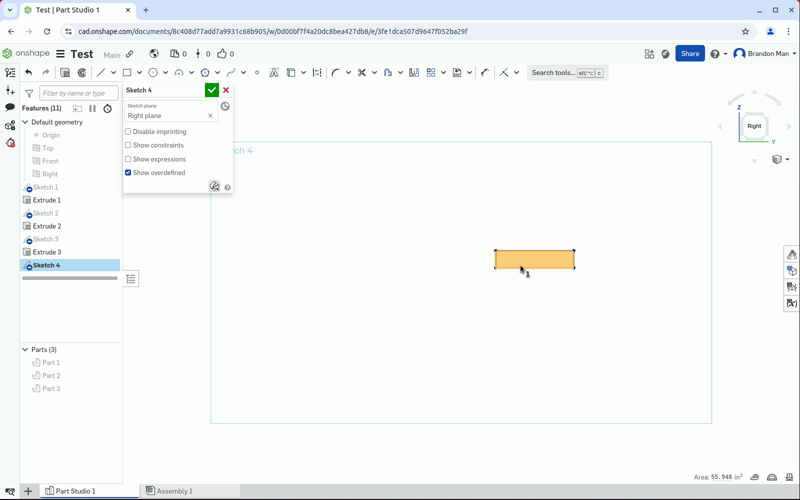
mouse_move(73, 352)
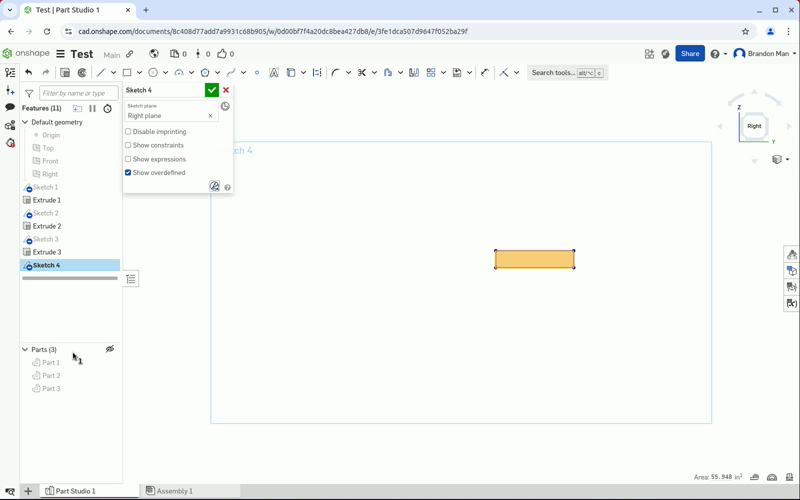
key(shift+y)
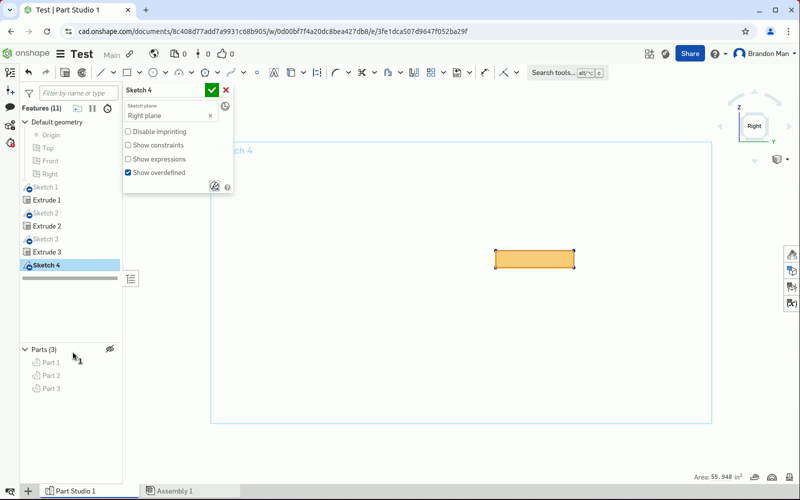
key(shift+e)
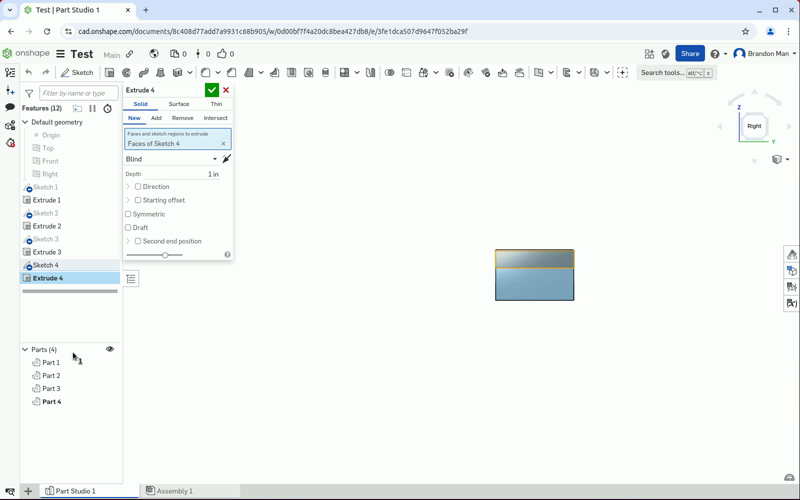
mouse_move(143, 106)
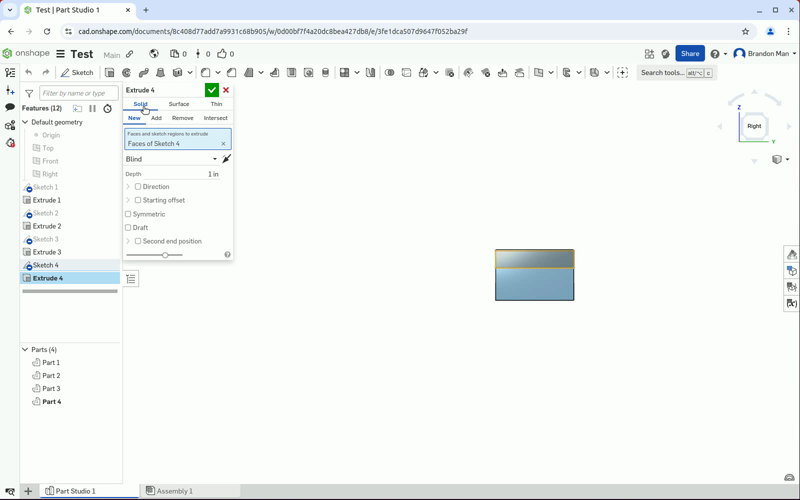
click(143, 106)
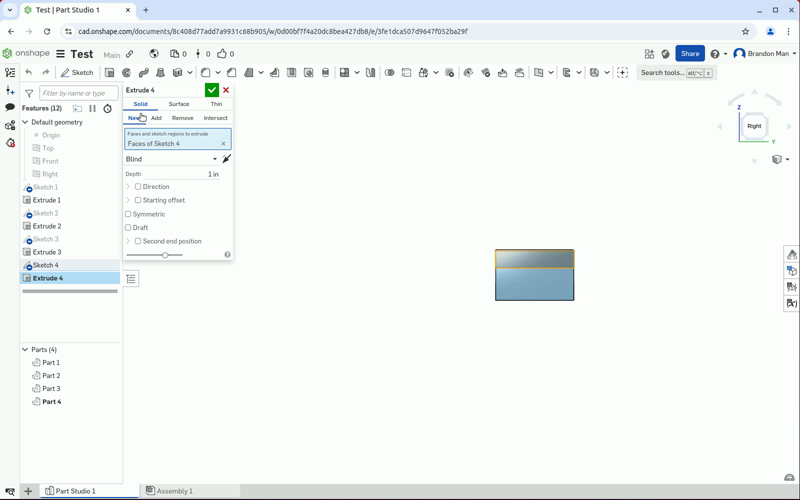
mouse_move(137, 120)
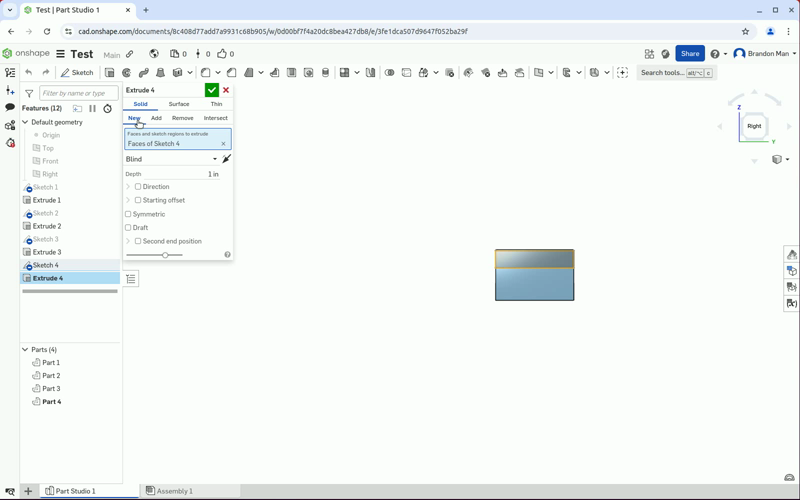
click(137, 120)
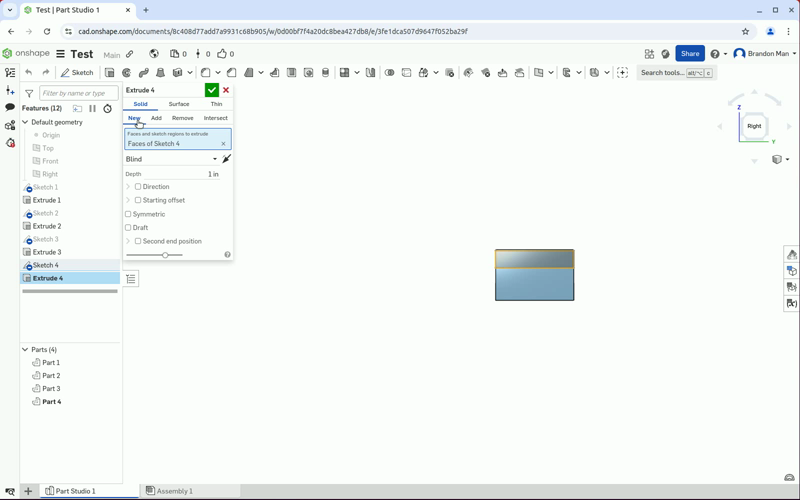
key(tab, 4)
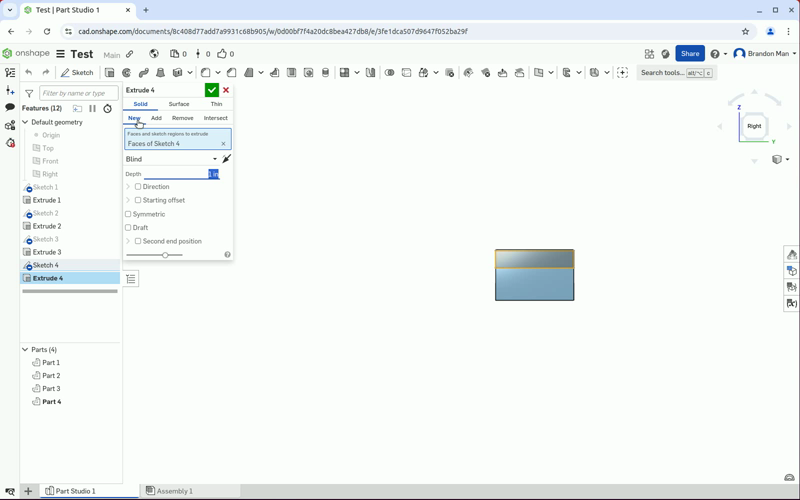
text(0.722)
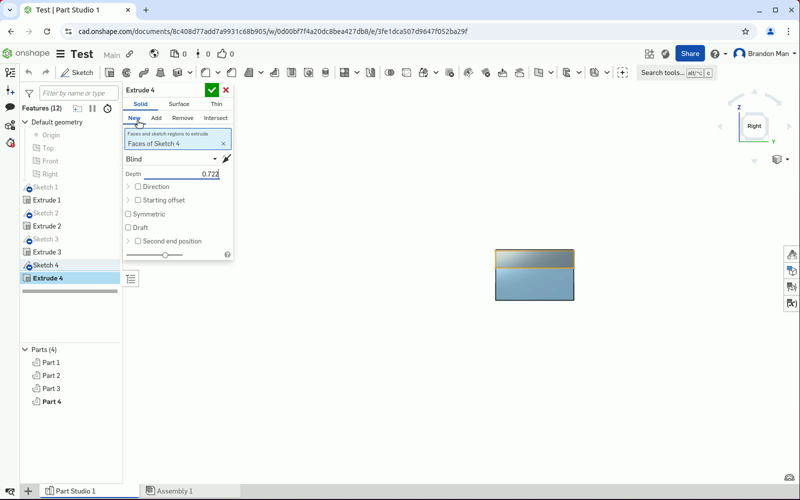
key(enter)
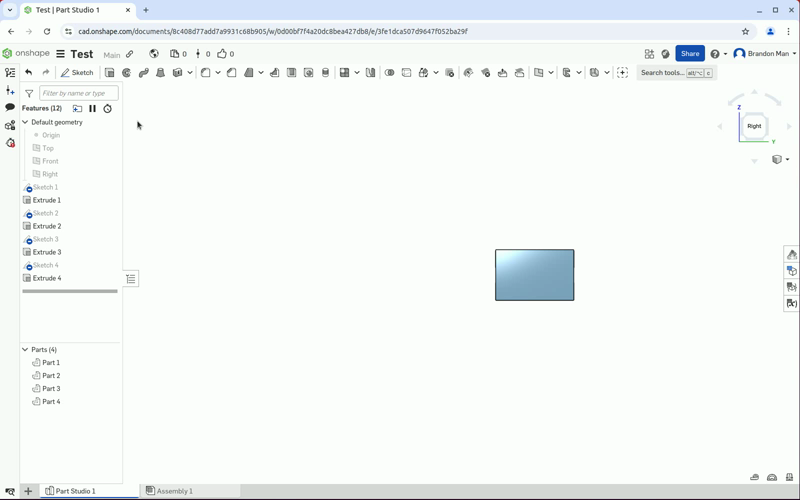
key(shift+h)
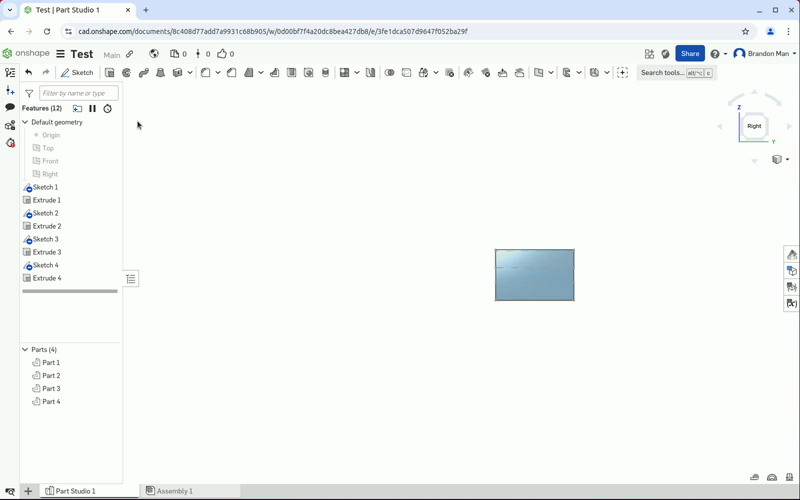
key(shift+h)
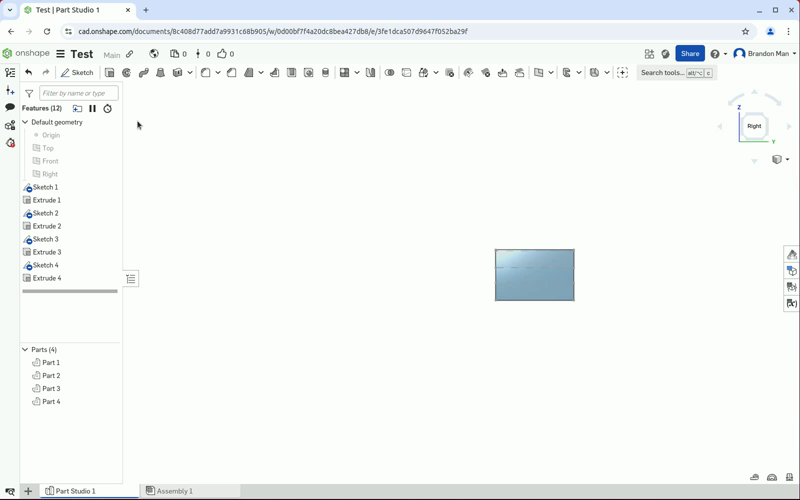
key(shift+7)
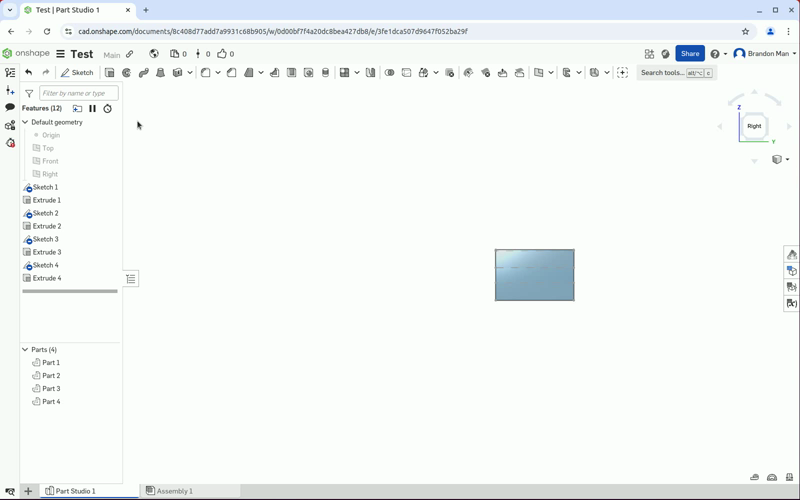
key(right, 2)
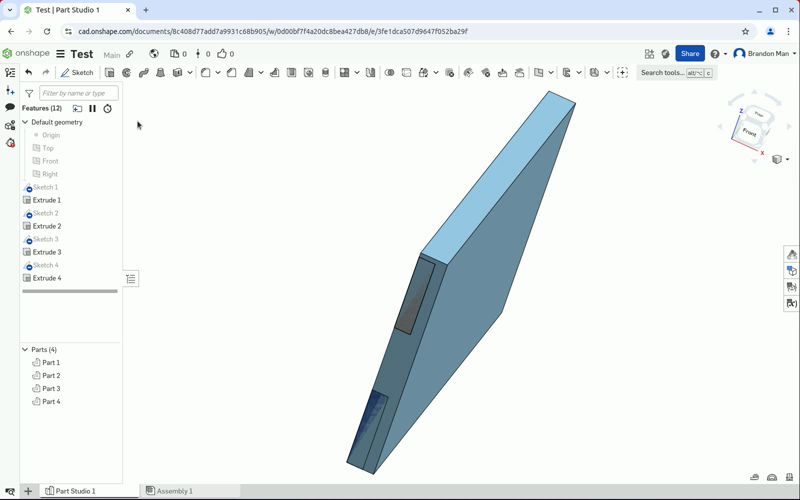
key(down, 2)
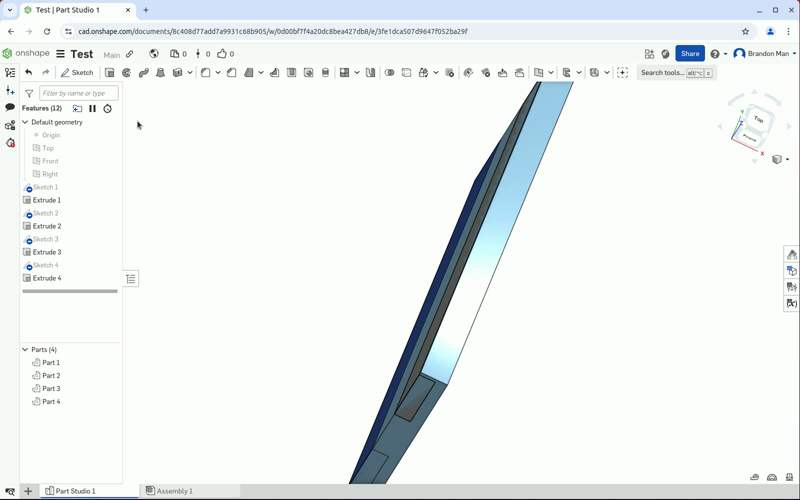
key(up, 2)
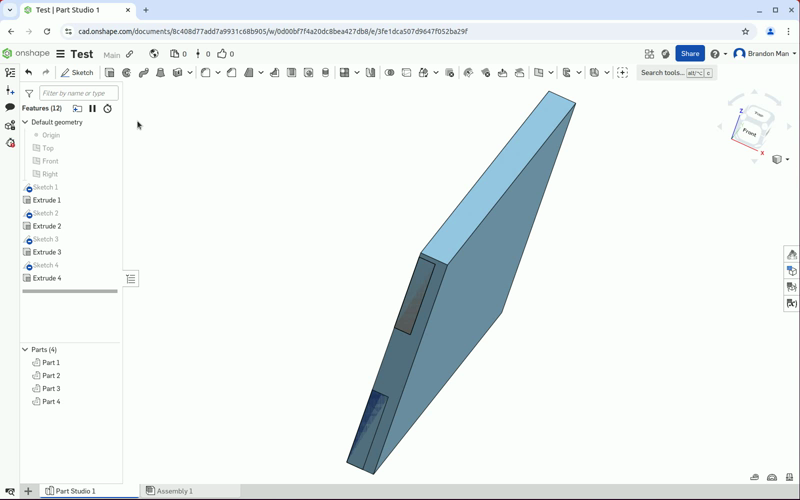
key(left, 2)
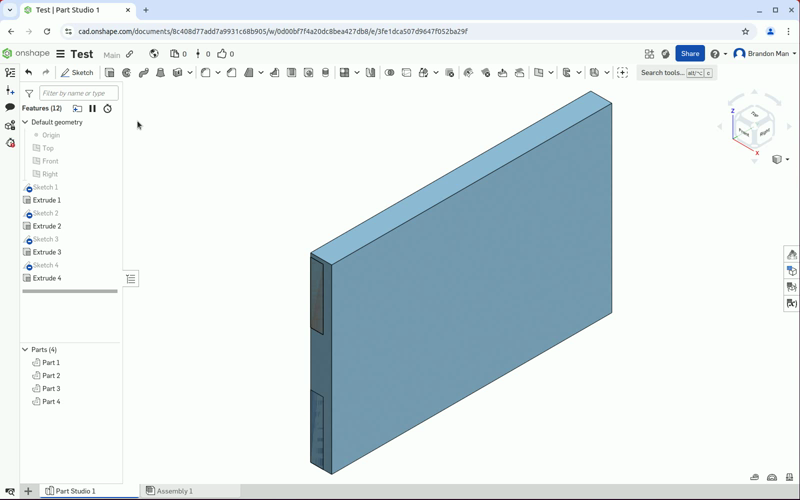
mouse_move(73, 189)
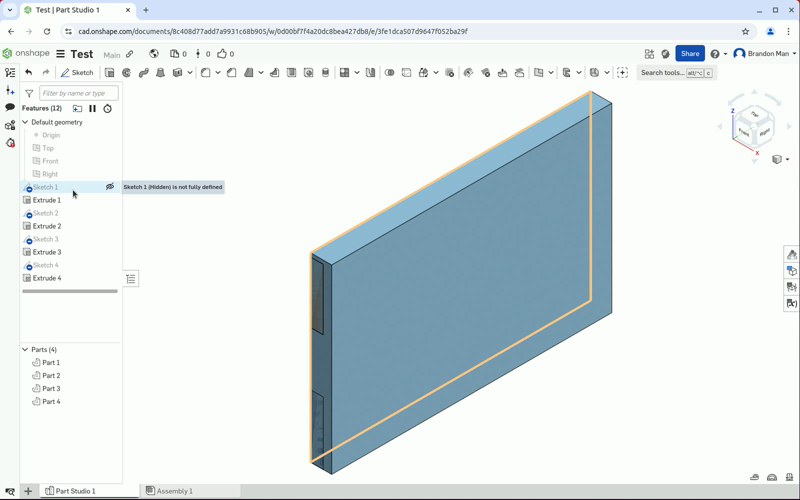
click(73, 189)